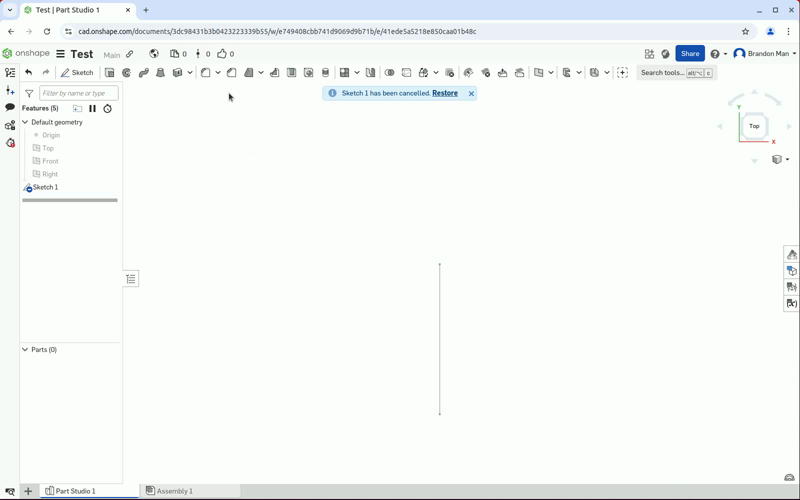
key(shift+h)
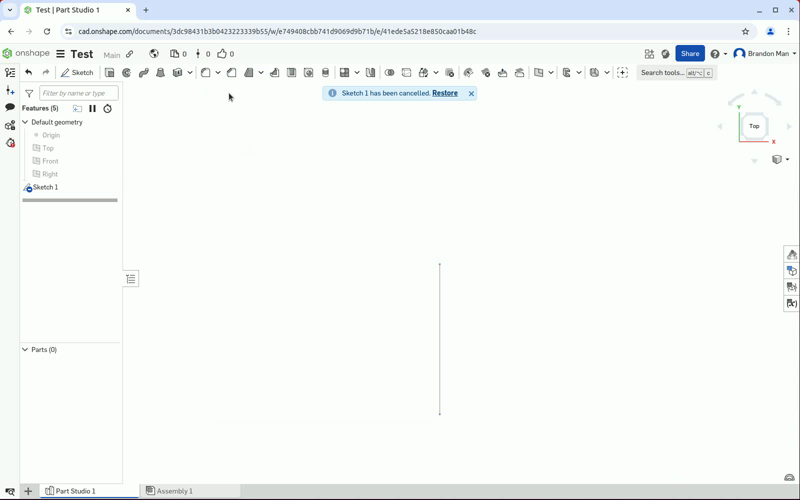
key(shift+s)
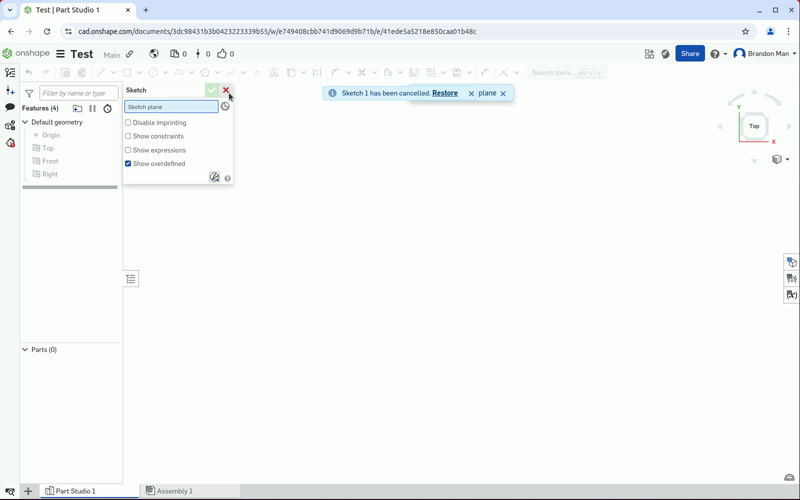
mouse_move(73, 150)
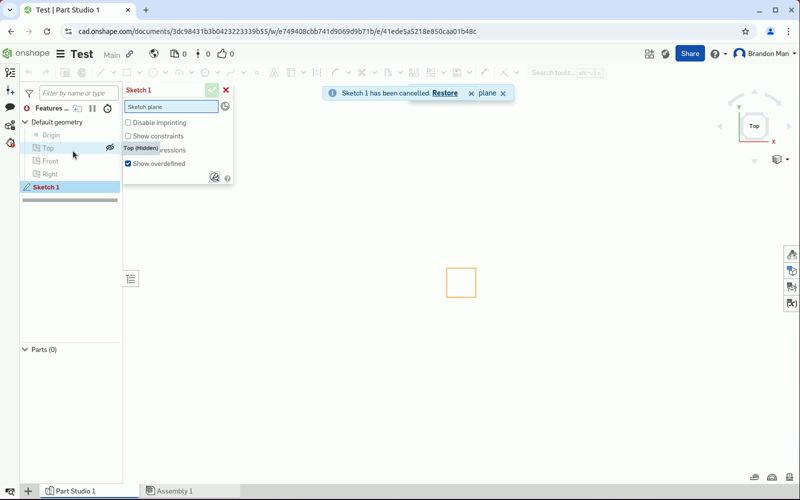
click(73, 150)
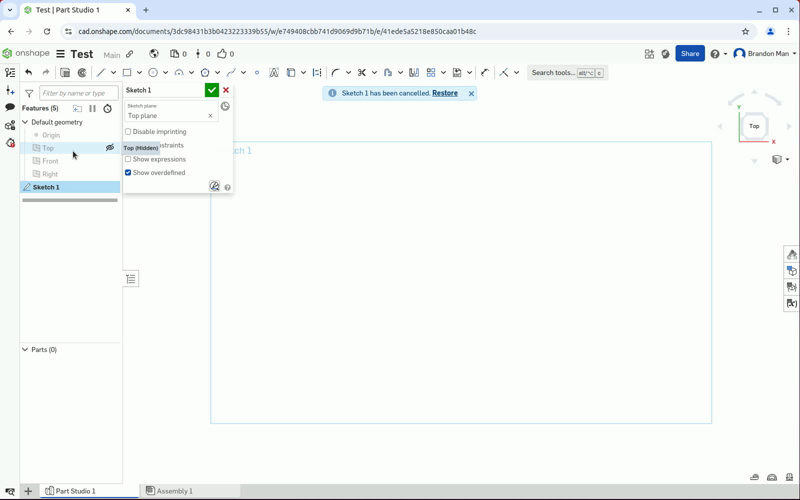
mouse_move(73, 352)
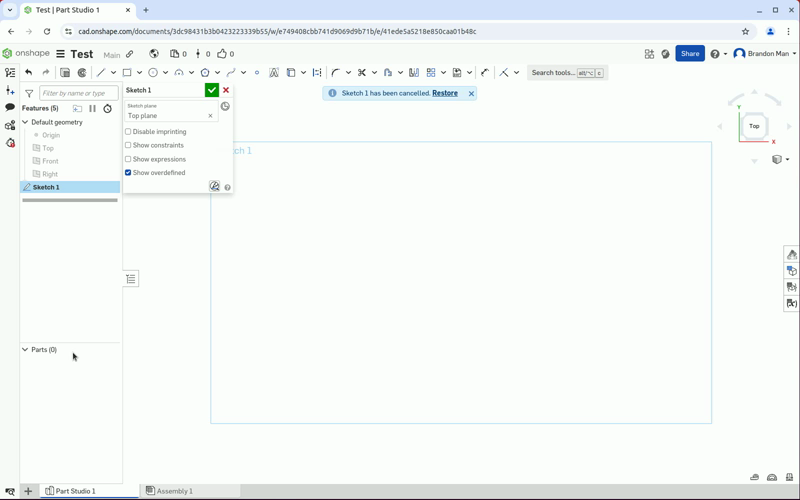
key(y)
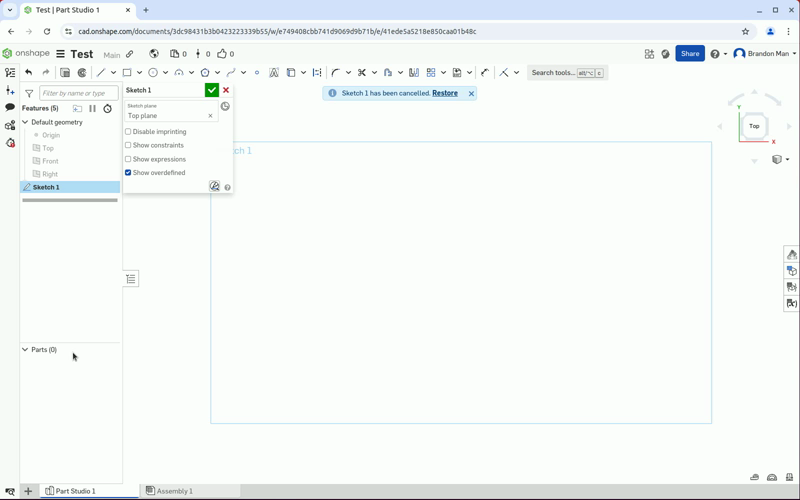
key(l)
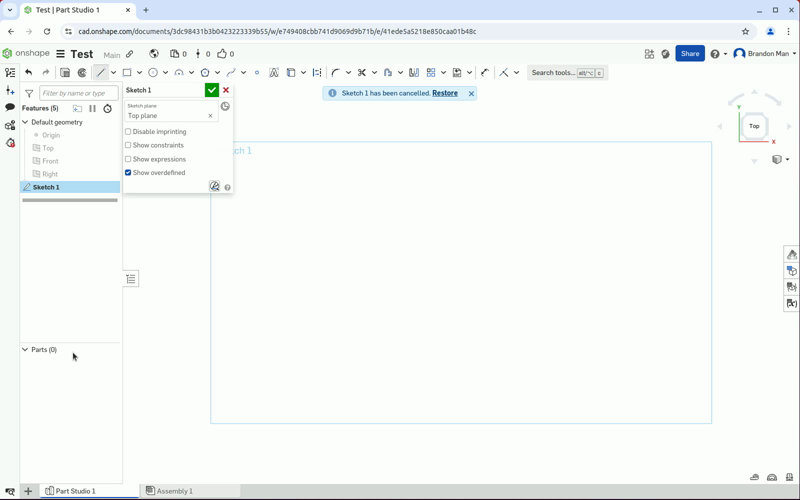
key_down(shift)
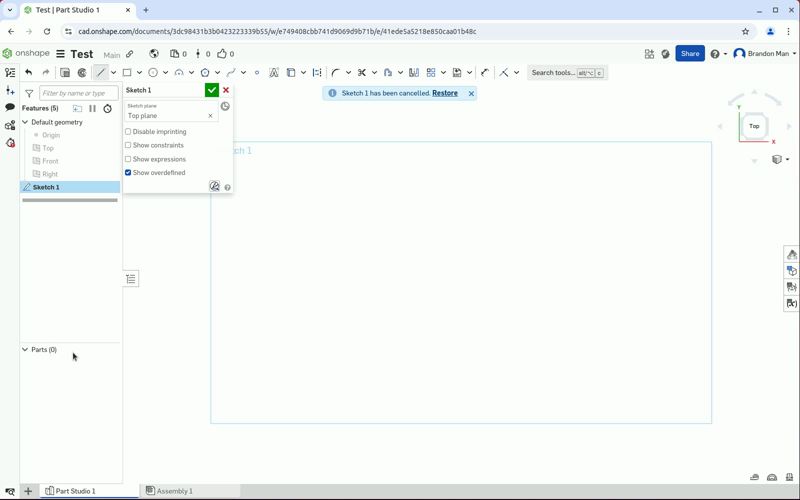
mouse_move(487, 282)
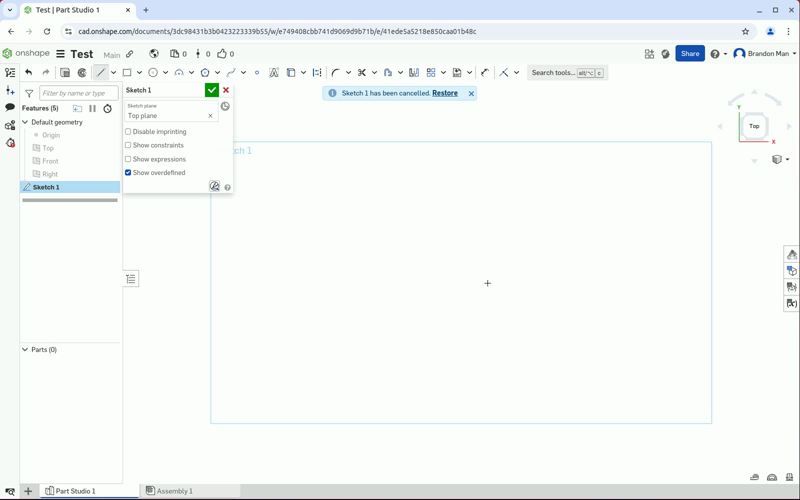
click(487, 282)
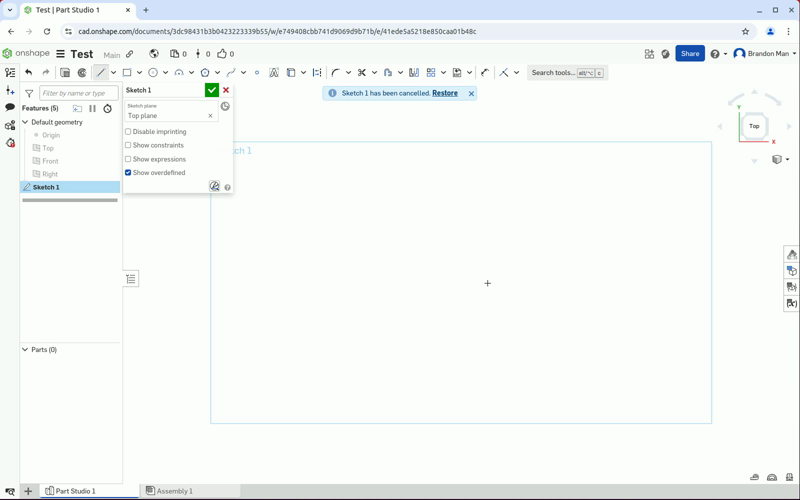
key_up(shift)
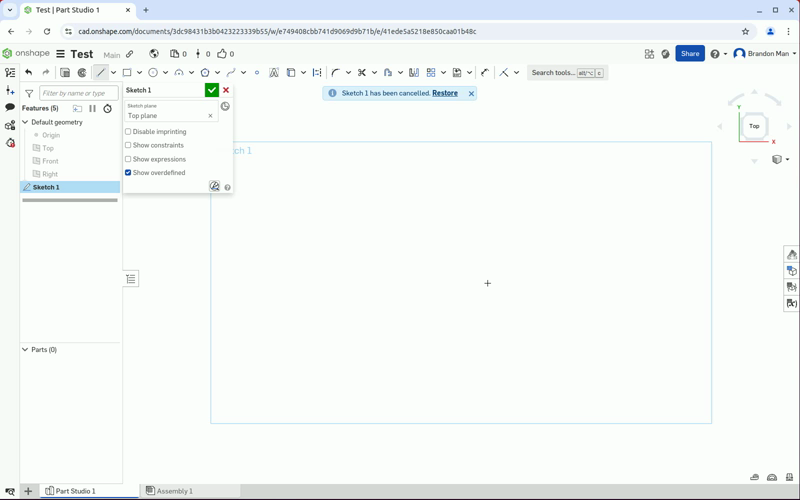
key_down(shift)
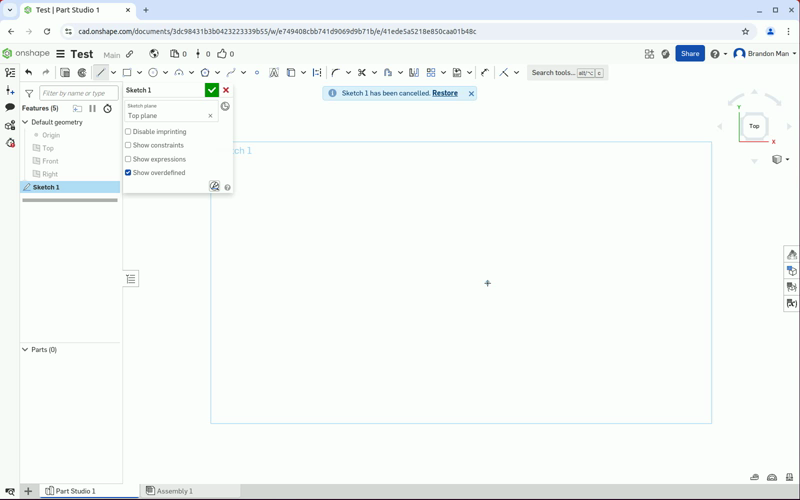
mouse_move(517, 282)
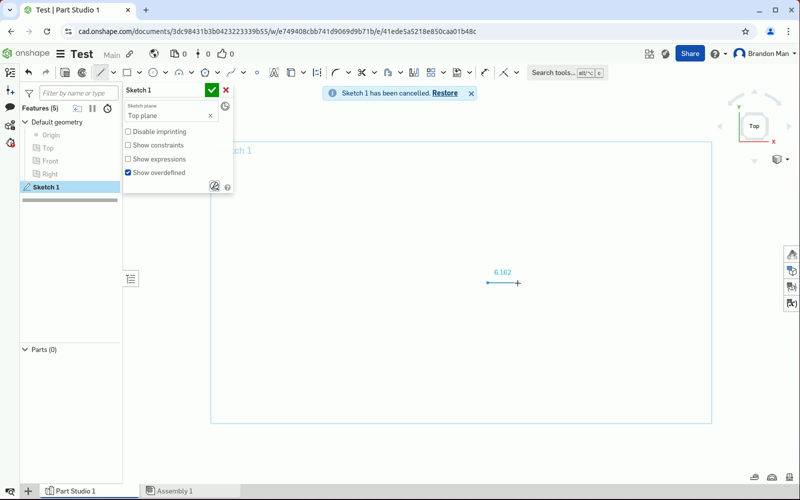
mouse_move(508, 282)
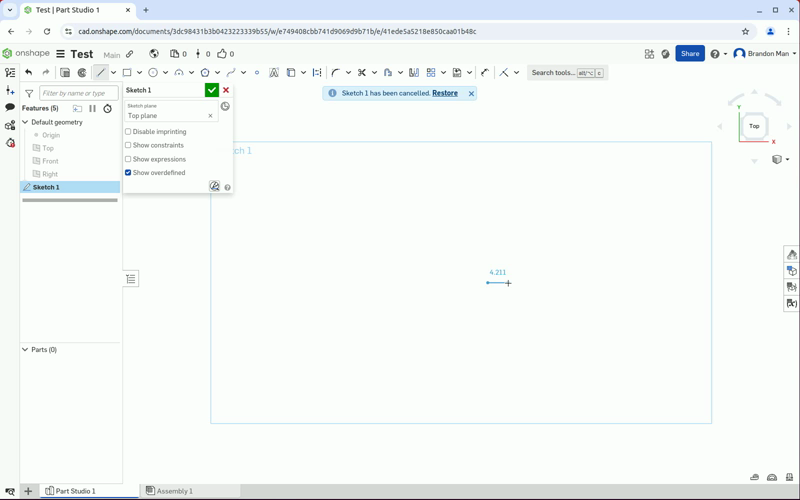
click(508, 282)
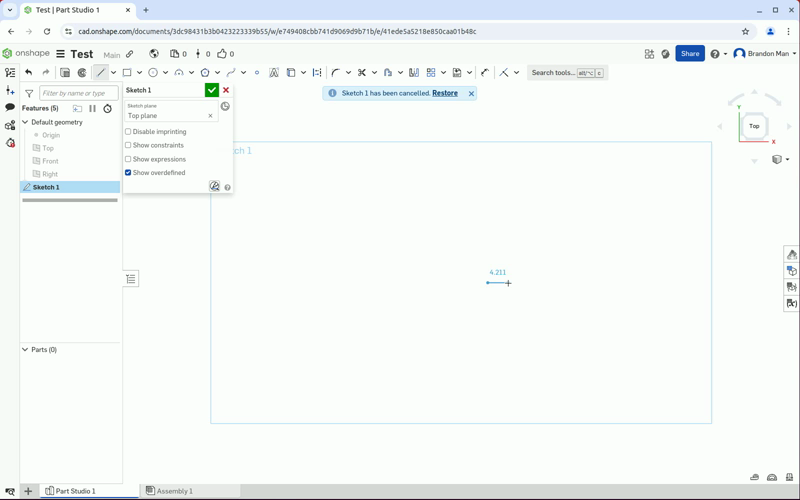
key_up(shift)
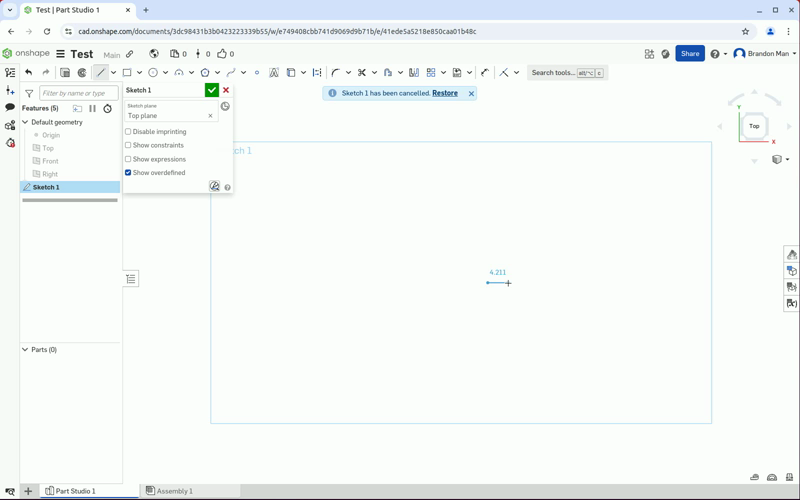
key_down(shift)
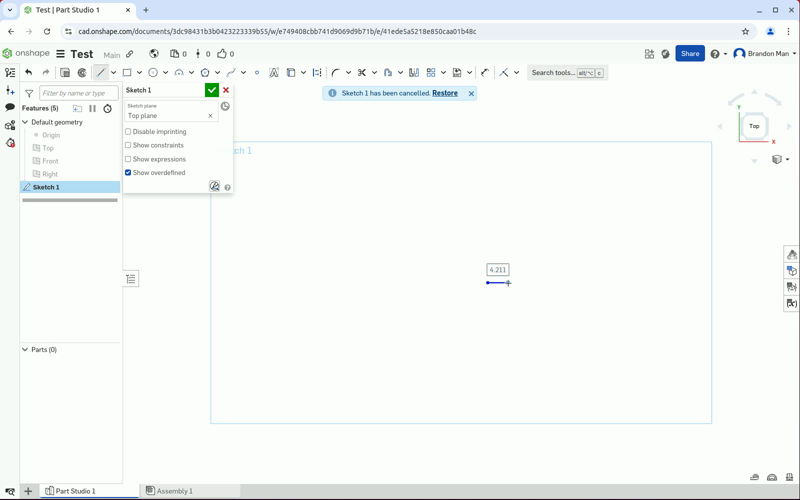
mouse_move(538, 282)
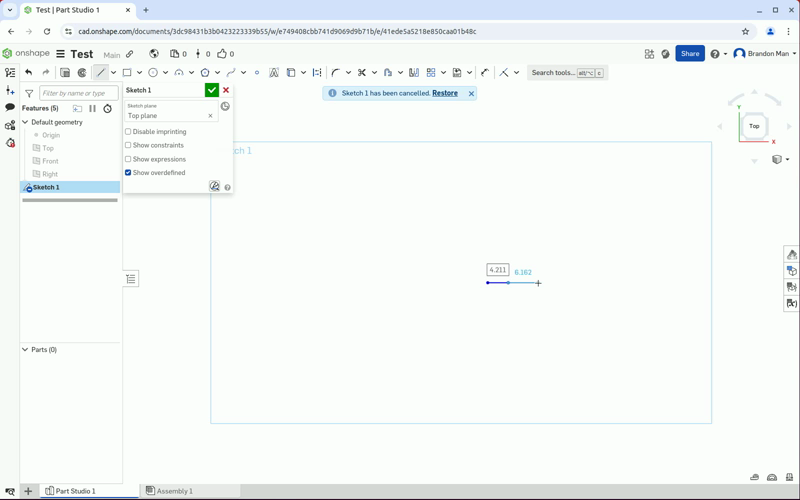
mouse_move(508, 233)
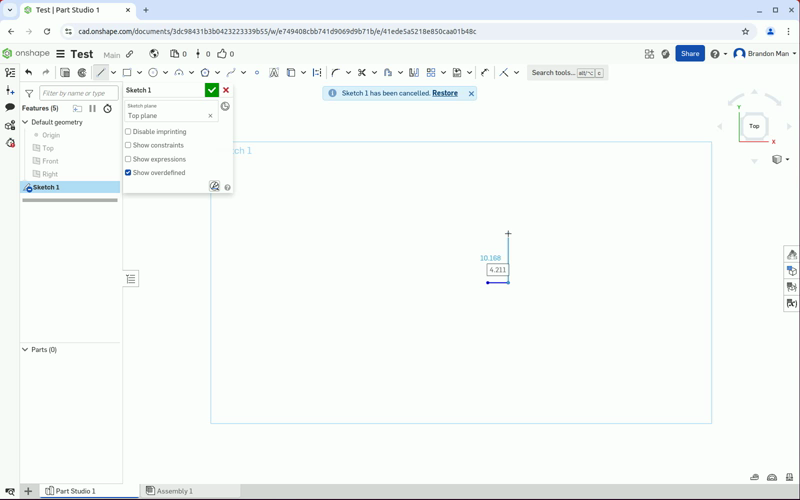
click(508, 233)
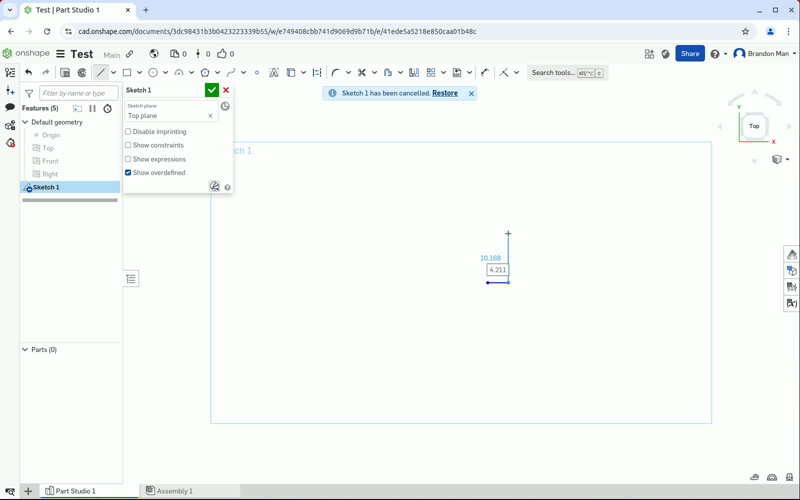
key_up(shift)
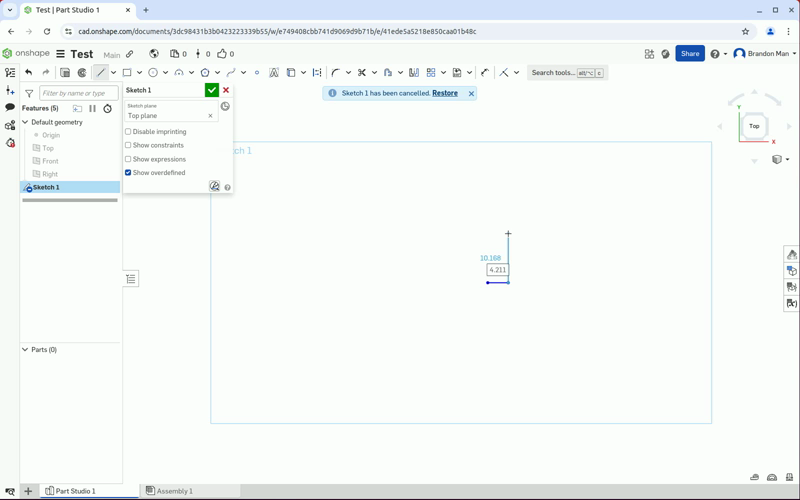
key_down(shift)
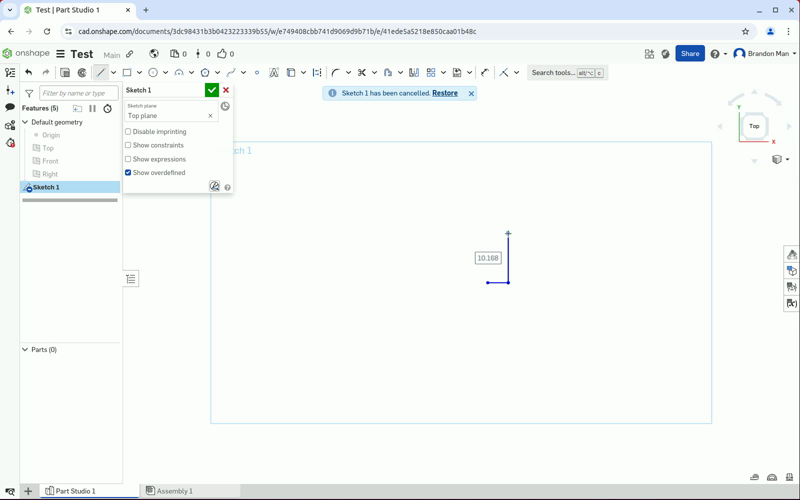
mouse_move(538, 233)
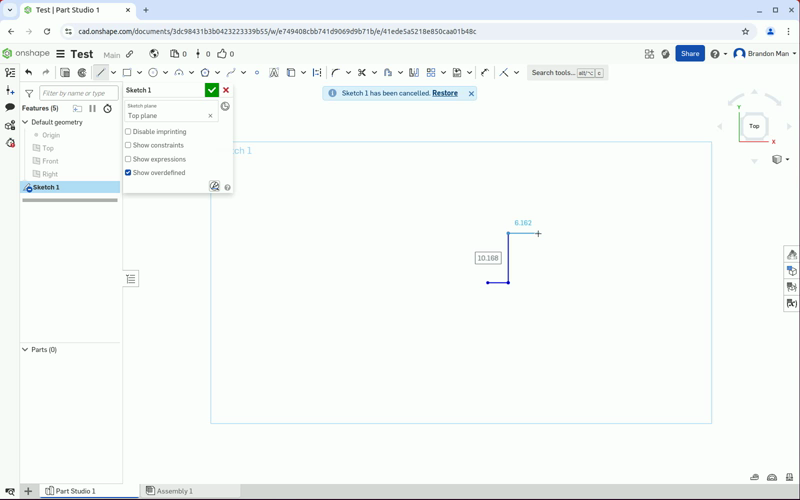
mouse_move(487, 233)
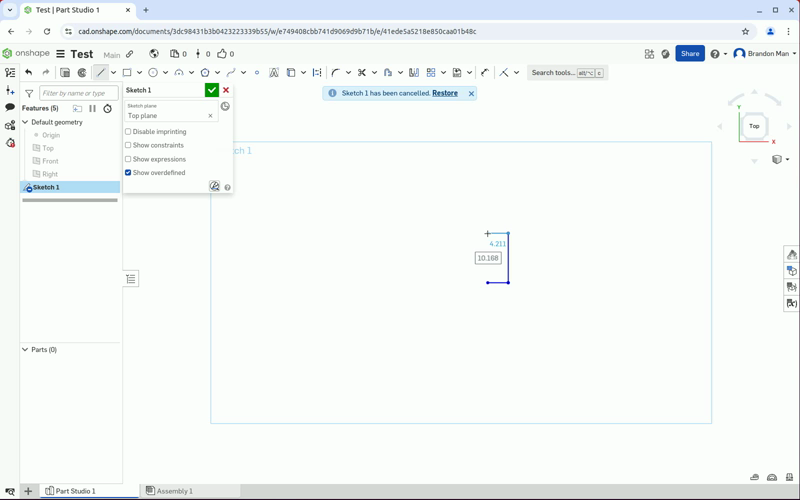
click(487, 233)
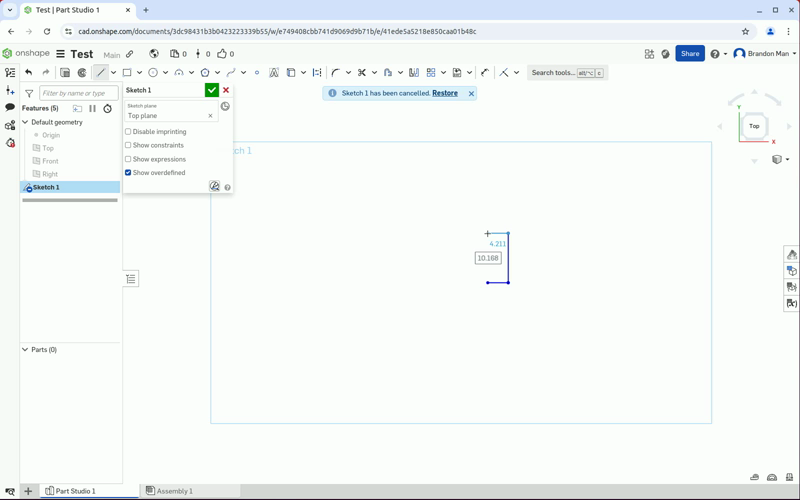
key_up(shift)
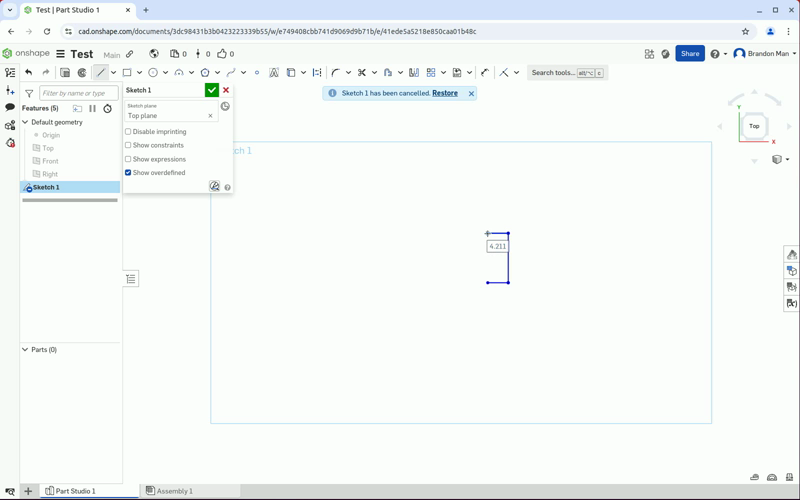
mouse_move(517, 233)
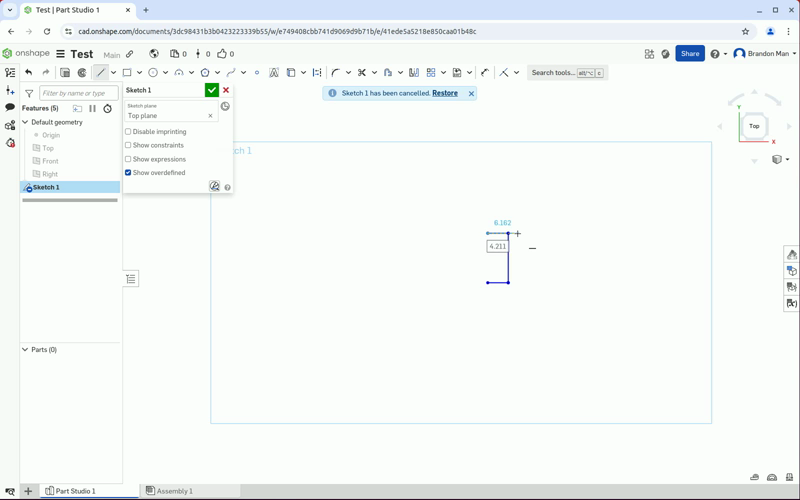
key_down(shift)
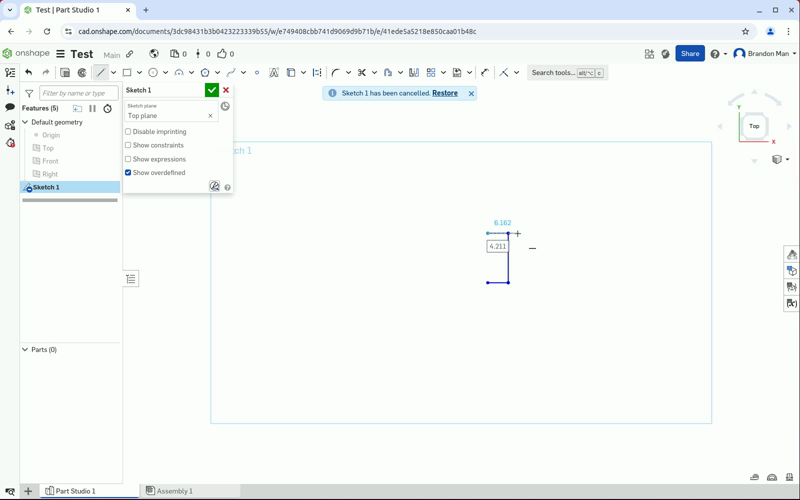
mouse_move(487, 282)
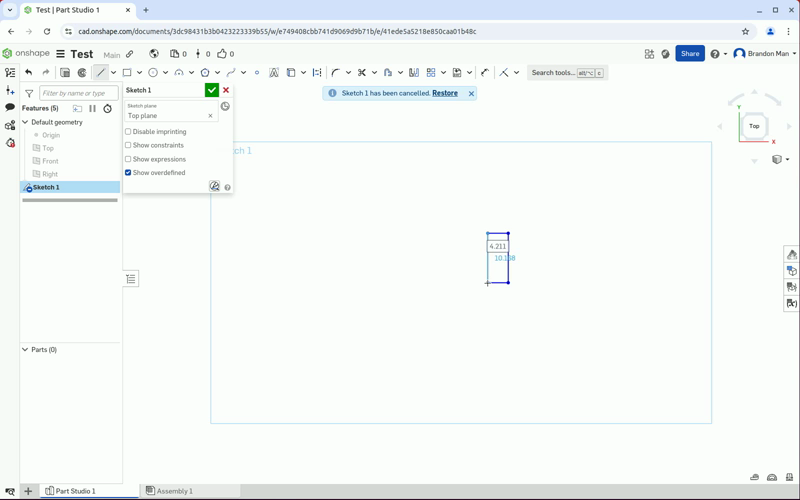
key_up(shift)
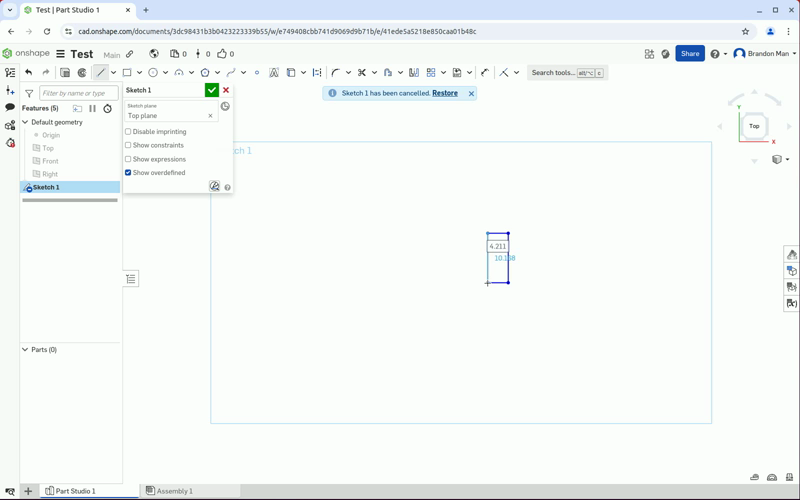
click(487, 282)
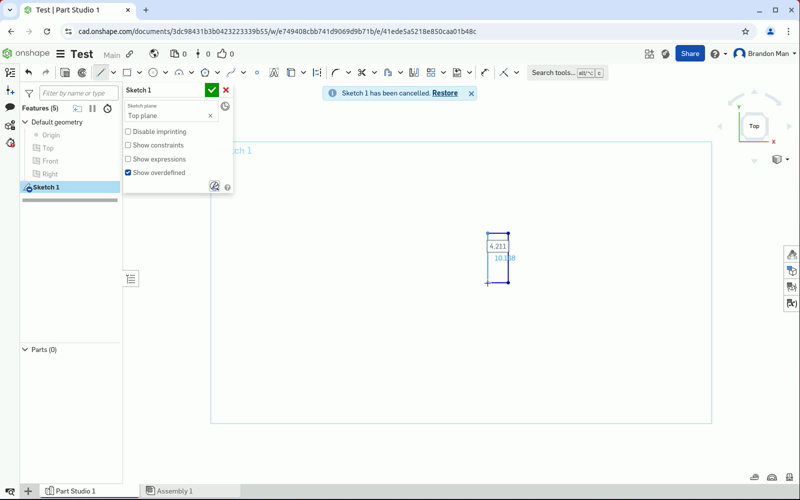
key(esc)
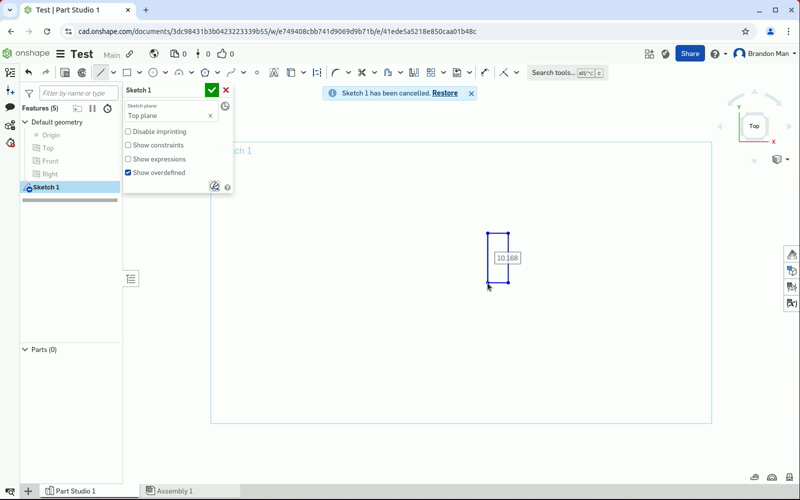
mouse_move(495, 255)
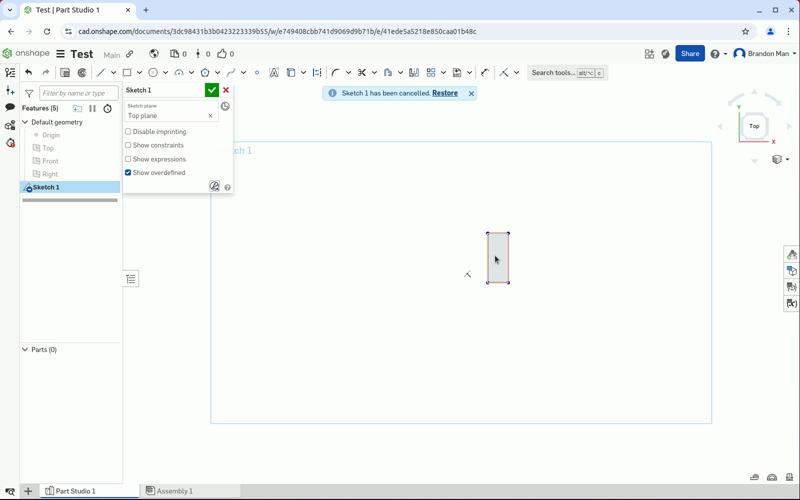
scroll(6)
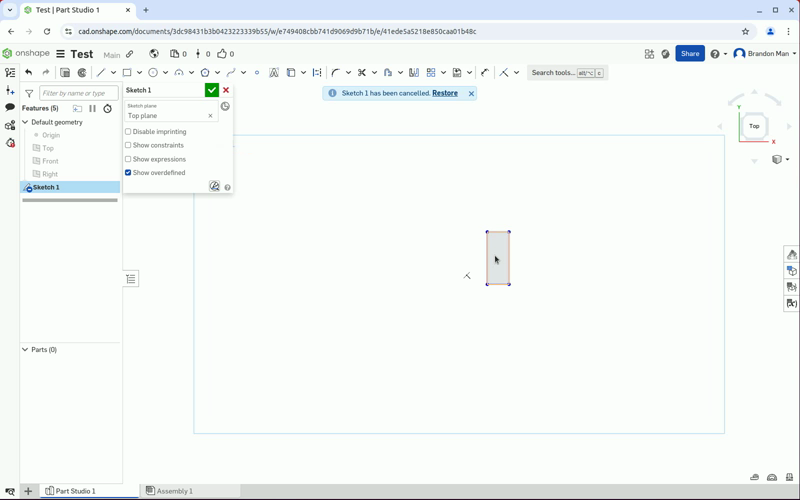
scroll(6)
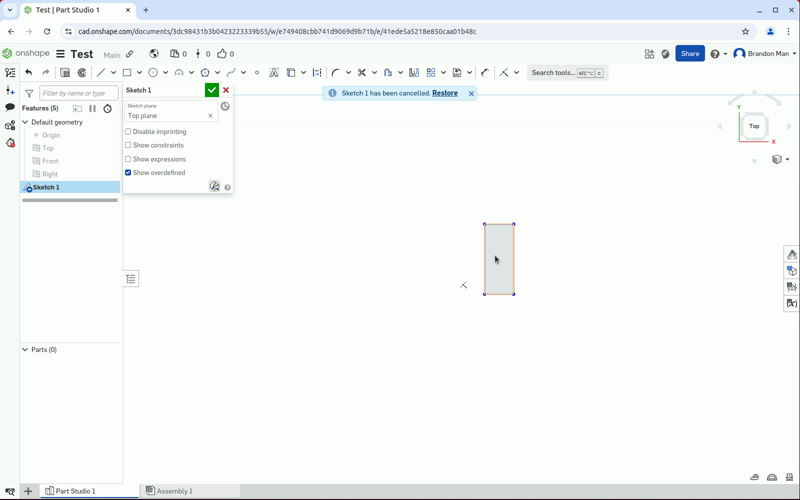
scroll(6)
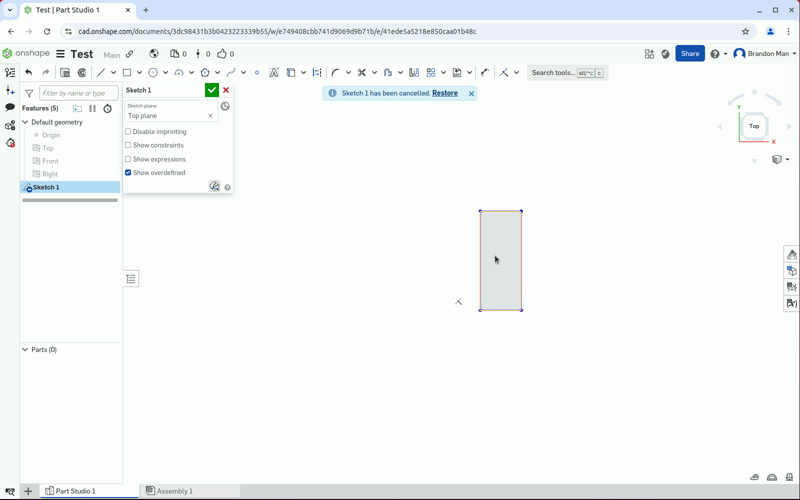
scroll(6)
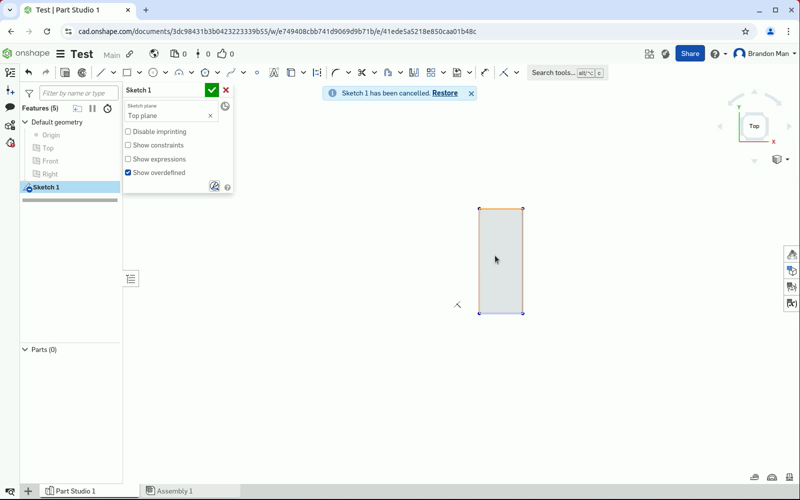
scroll(6)
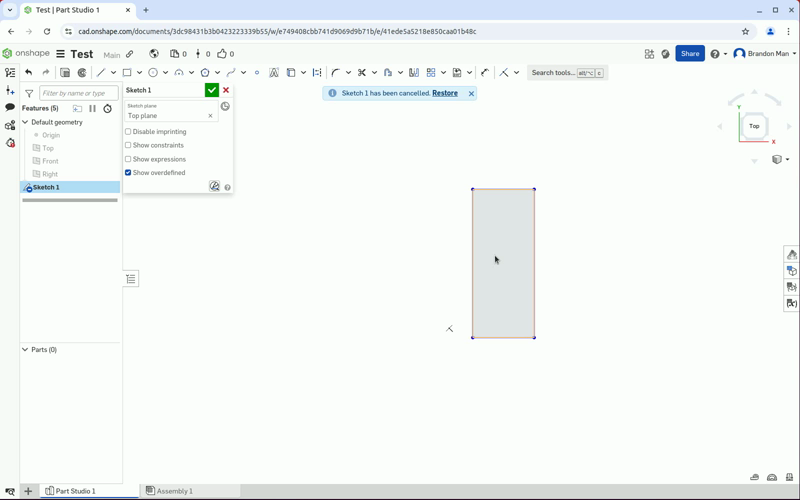
scroll(6)
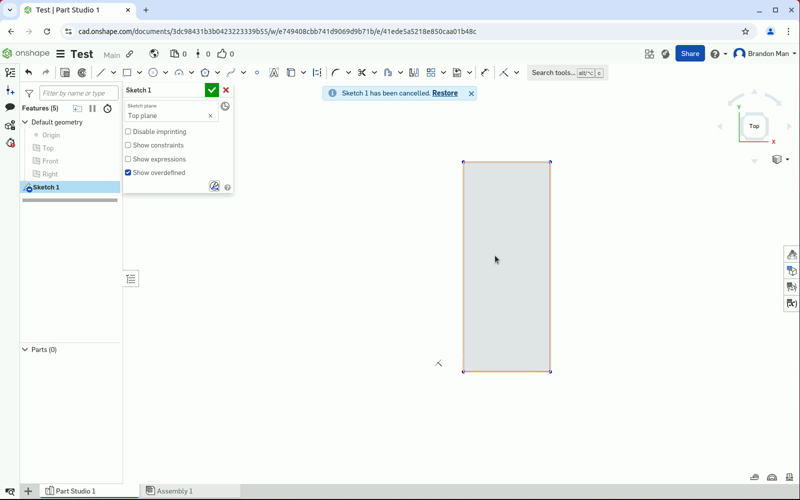
scroll(6)
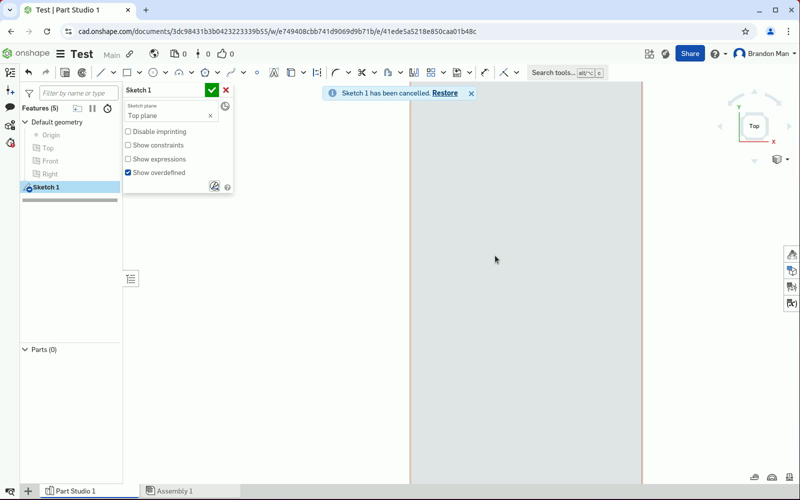
click(495, 255)
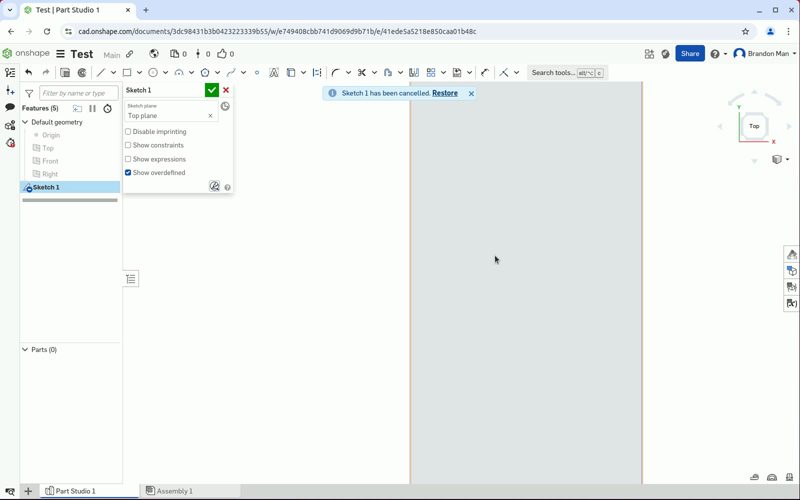
scroll(-6)
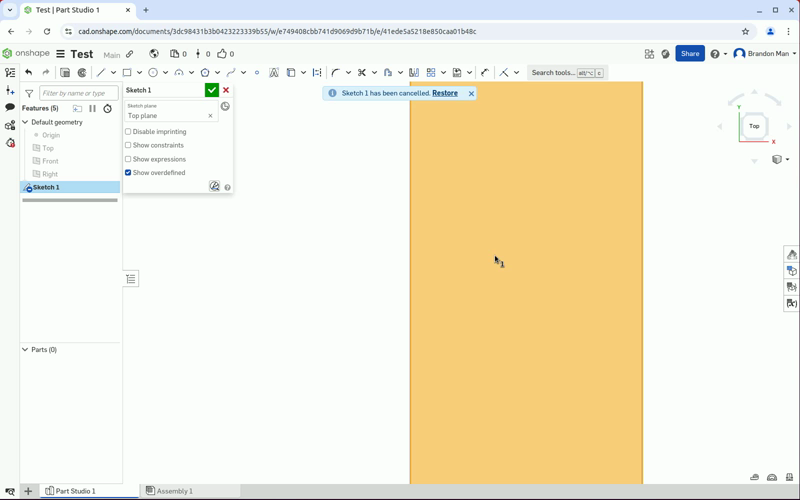
scroll(-6)
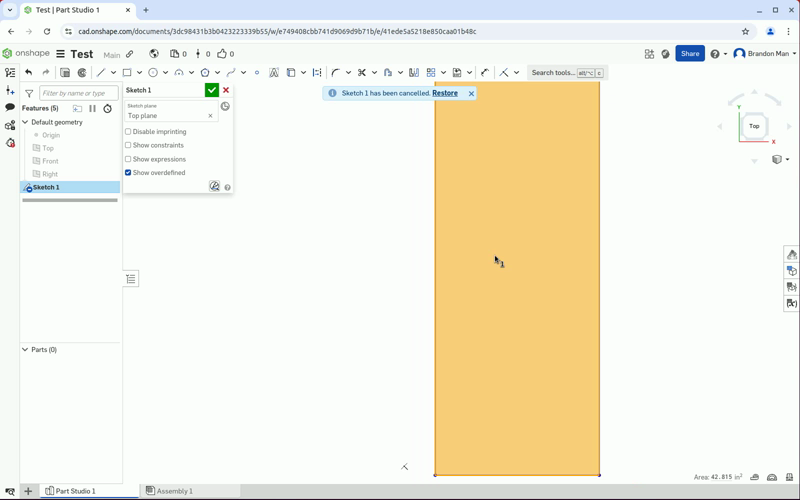
scroll(-6)
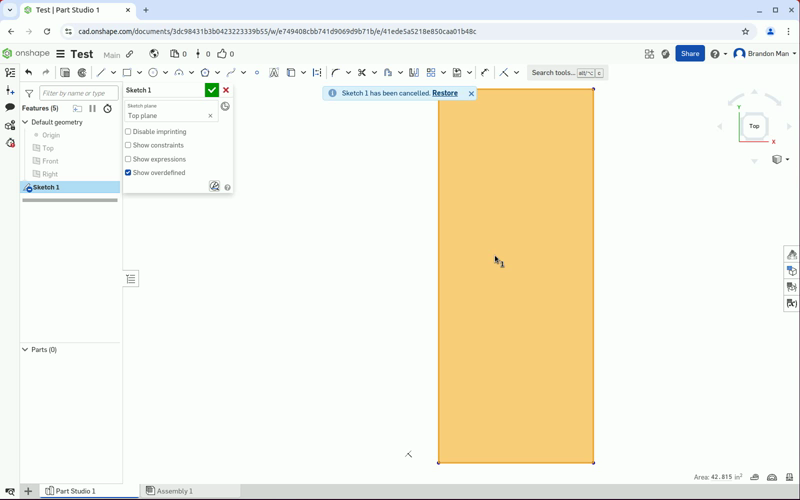
scroll(-6)
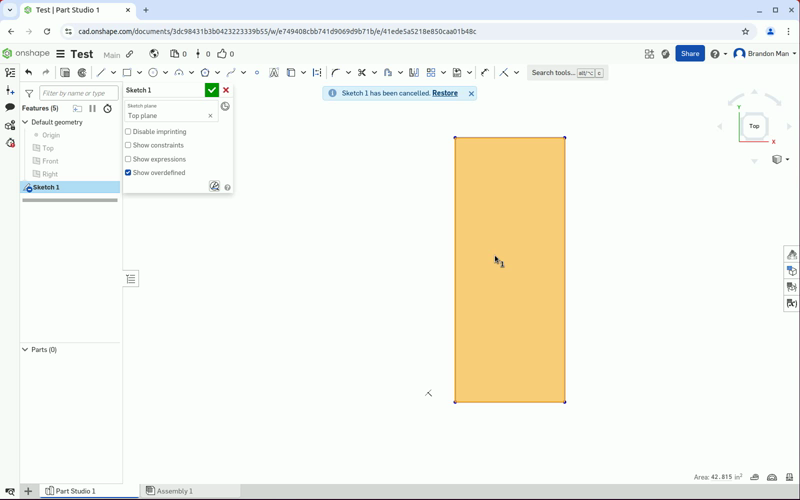
scroll(-6)
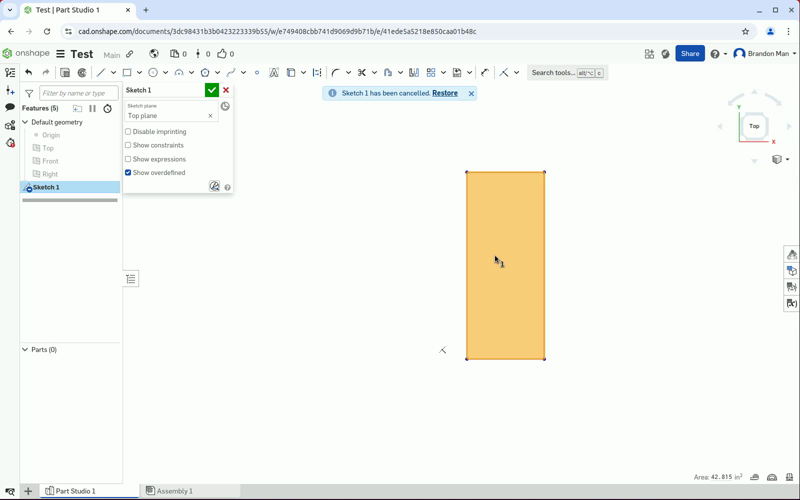
scroll(-6)
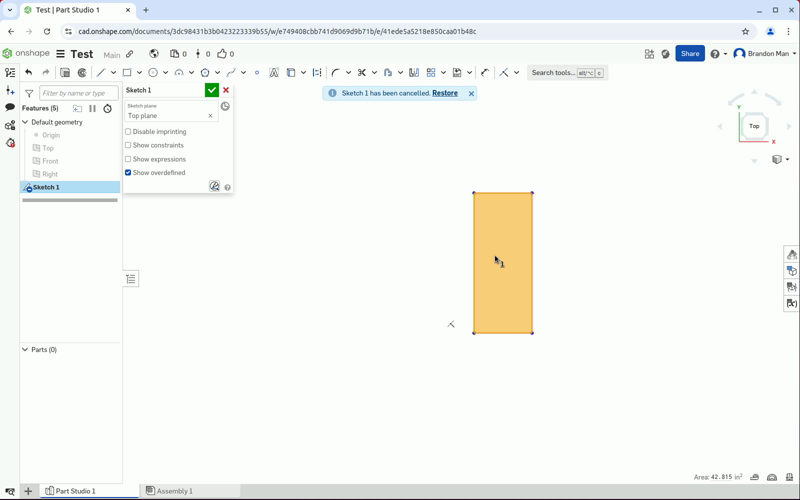
scroll(-6)
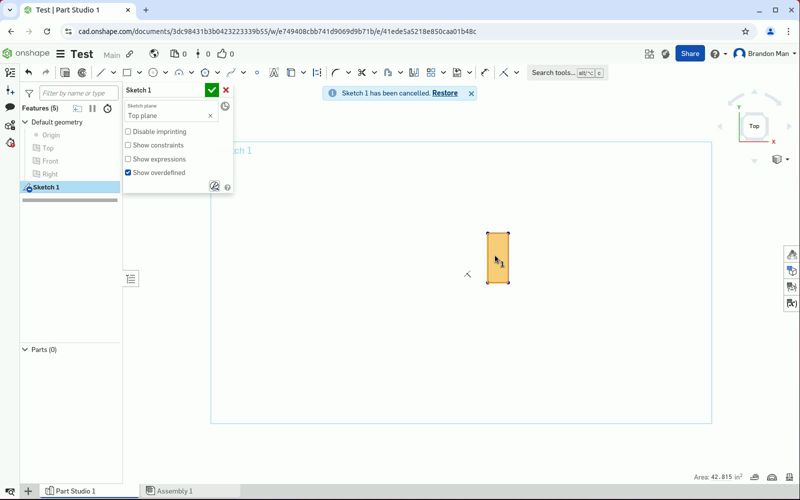
mouse_move(73, 352)
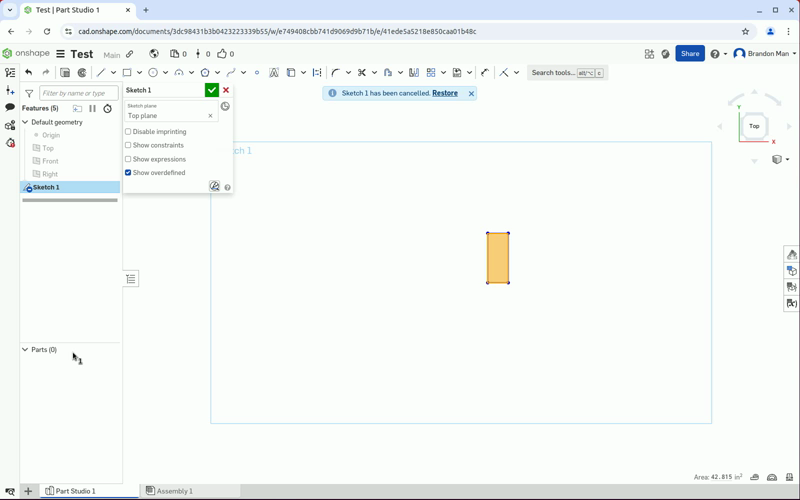
key(shift+y)
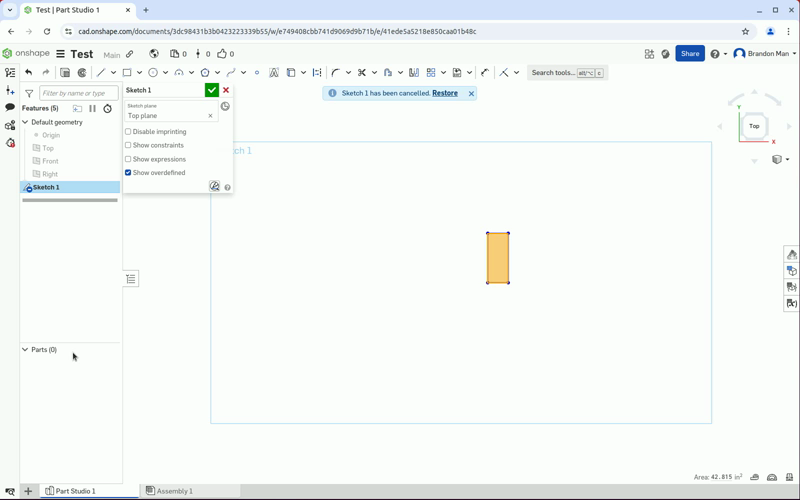
key(shift+e)
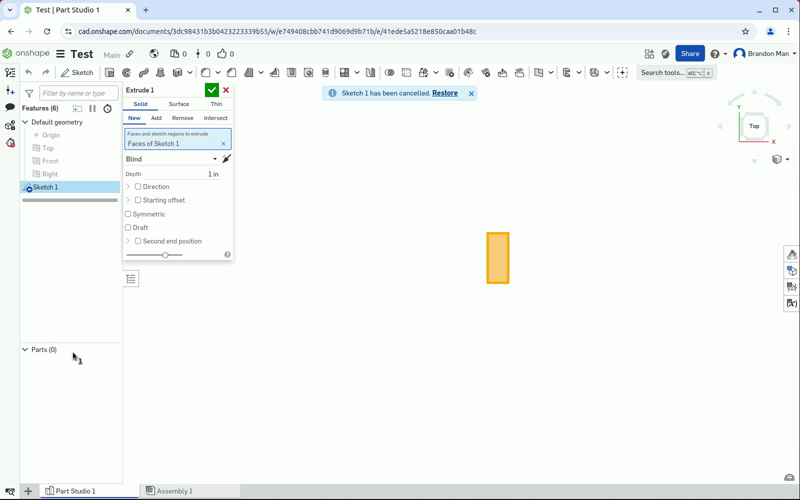
mouse_move(143, 106)
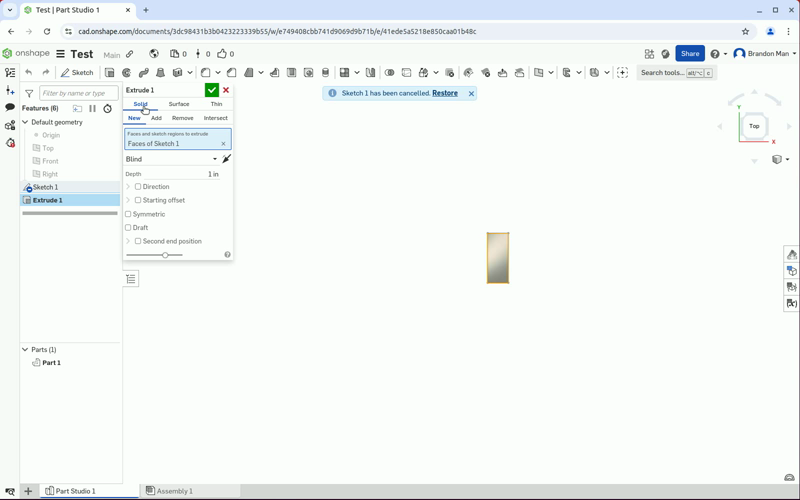
click(143, 106)
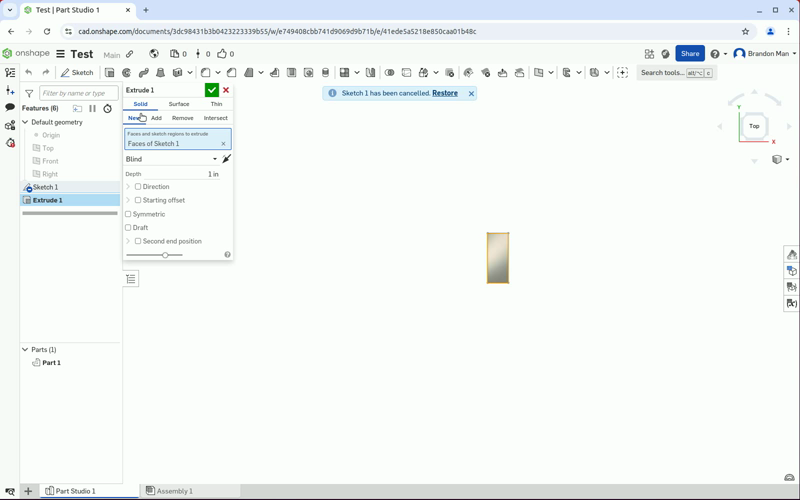
mouse_move(137, 120)
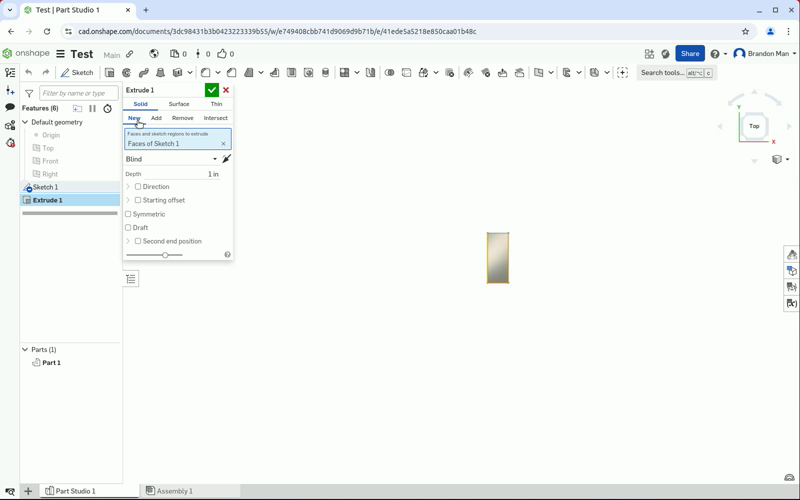
click(137, 120)
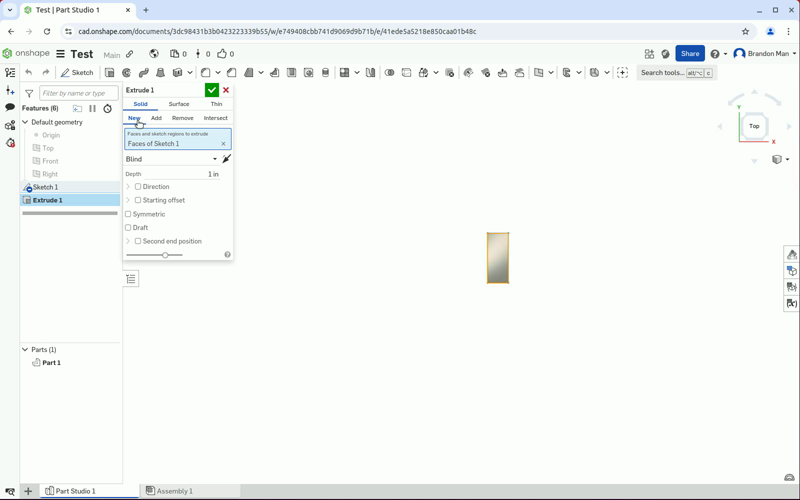
key(tab, 4)
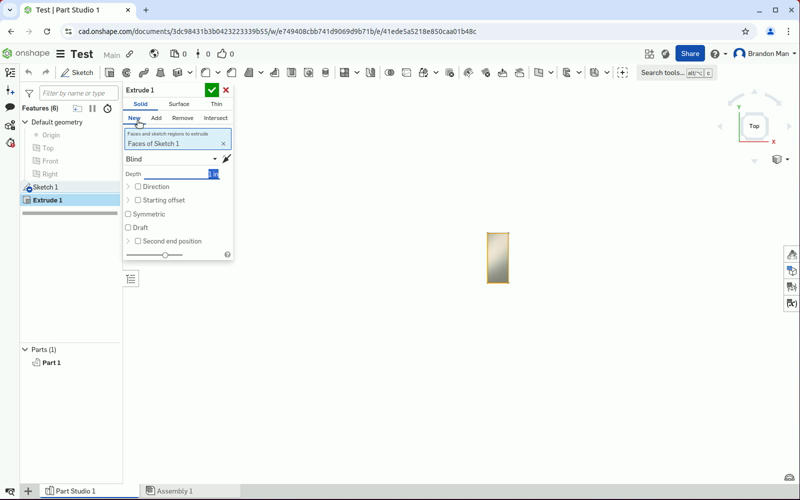
text(0.722)
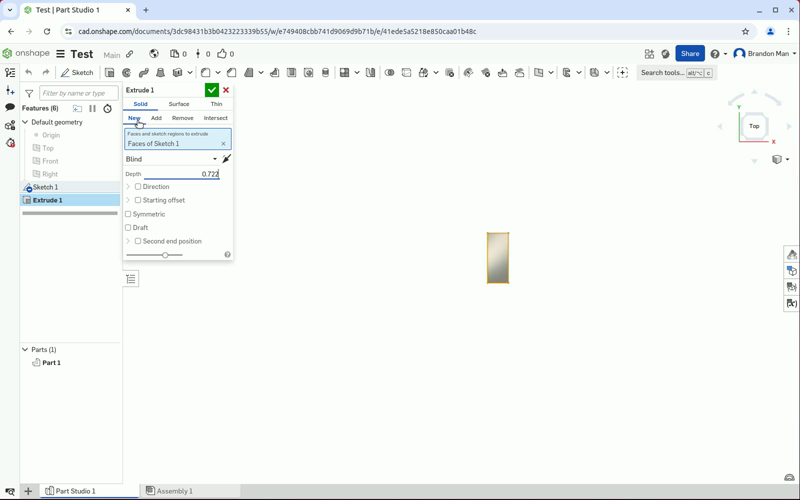
key(enter)
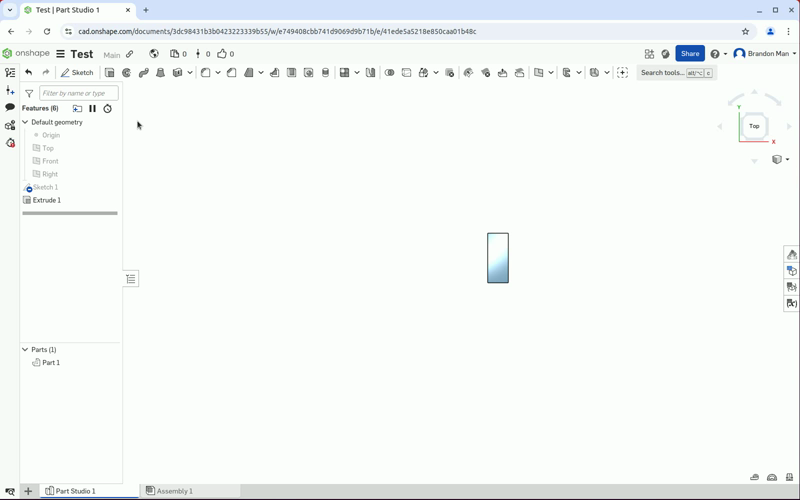
key(shift+h)
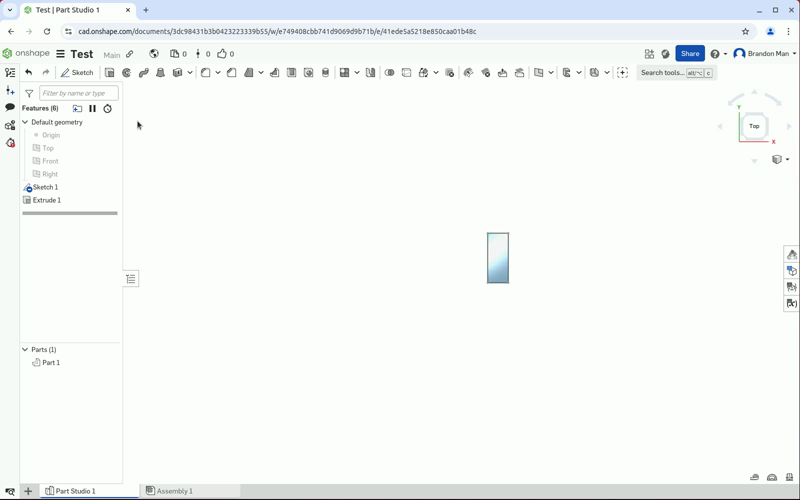
key(shift+h)
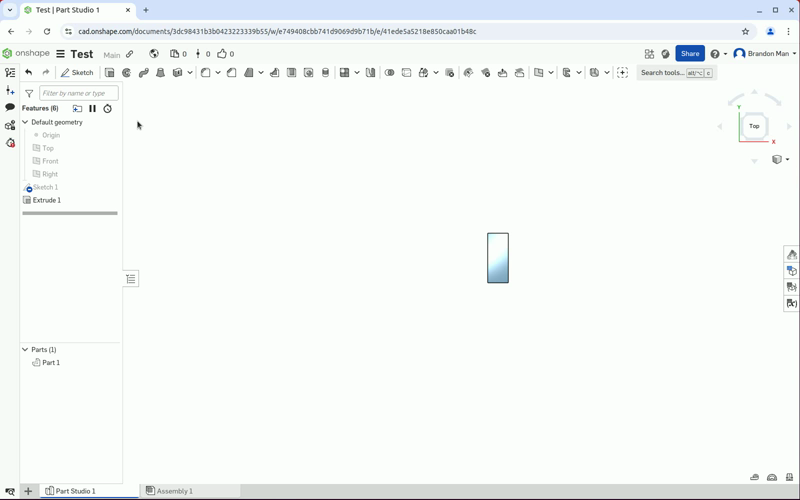
mouse_move(73, 189)
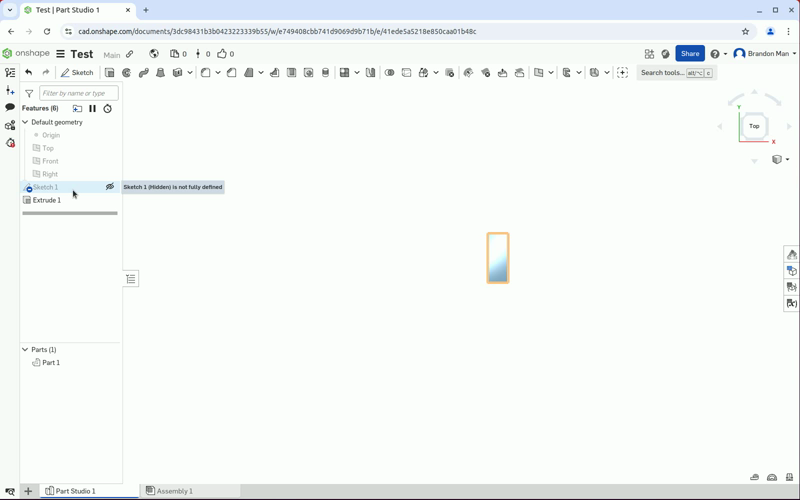
click(73, 189)
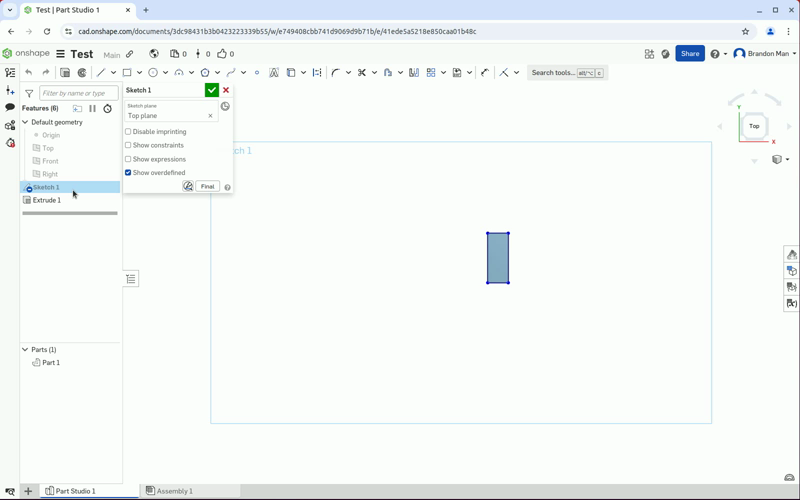
mouse_move(229, 92)
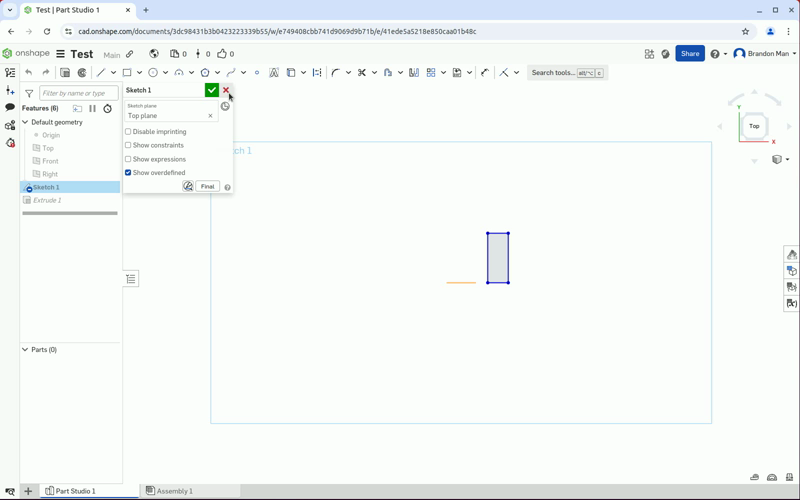
click(229, 92)
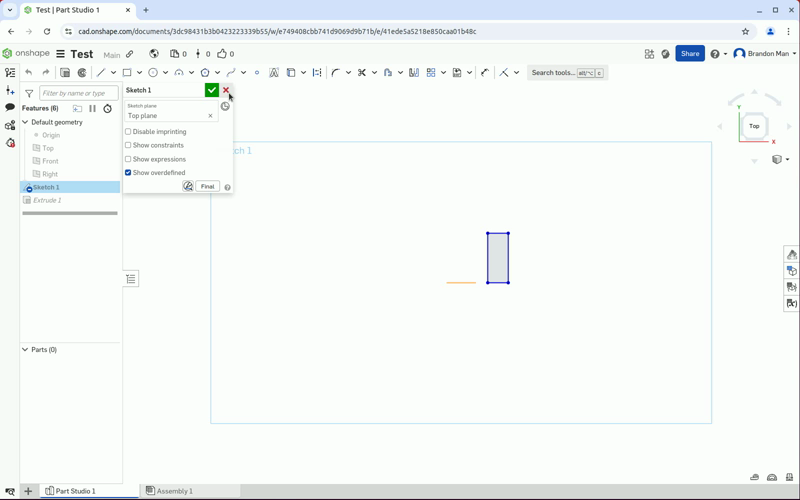
key(shift+s)
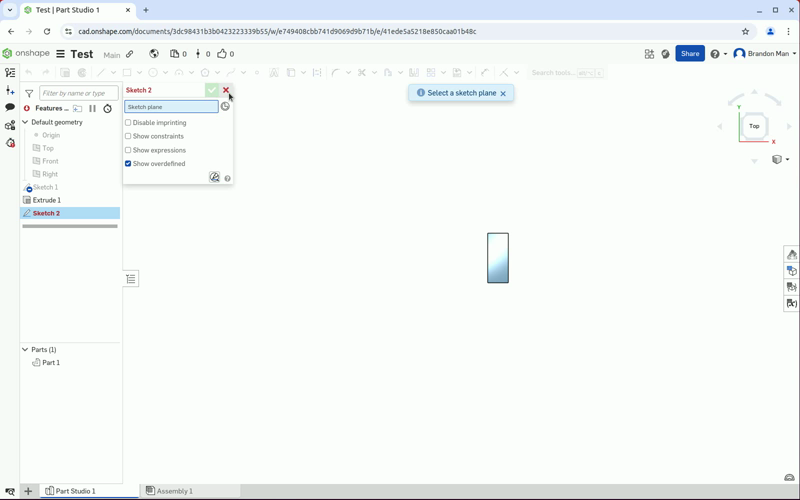
mouse_move(73, 150)
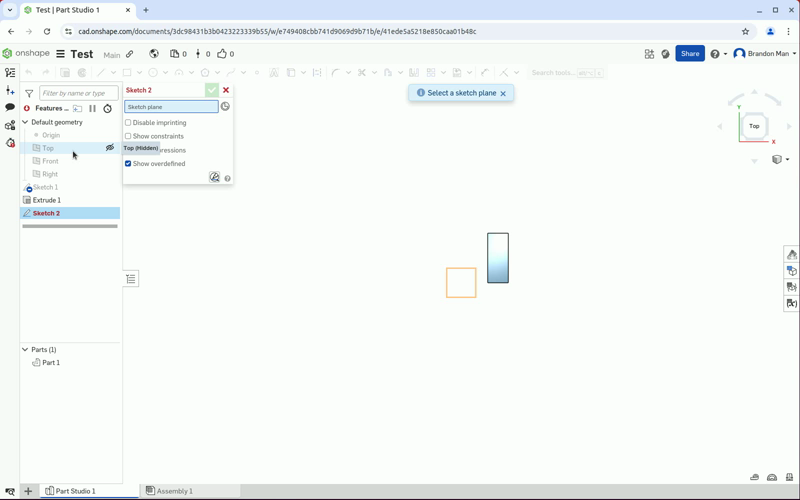
click(73, 150)
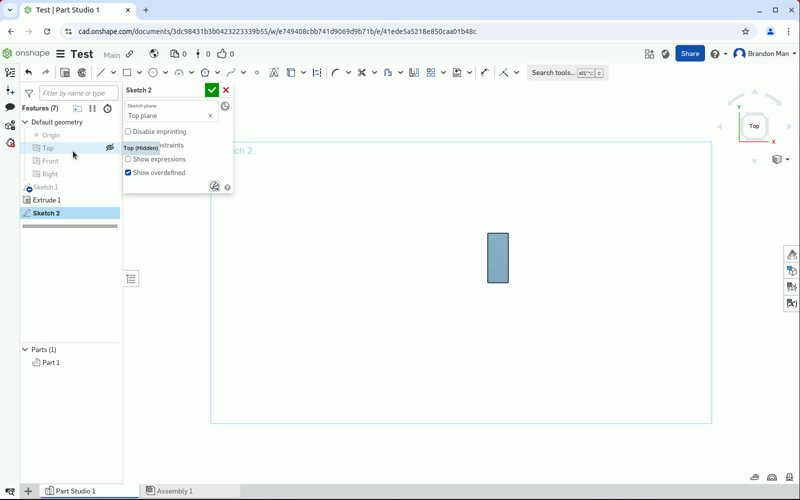
mouse_move(73, 352)
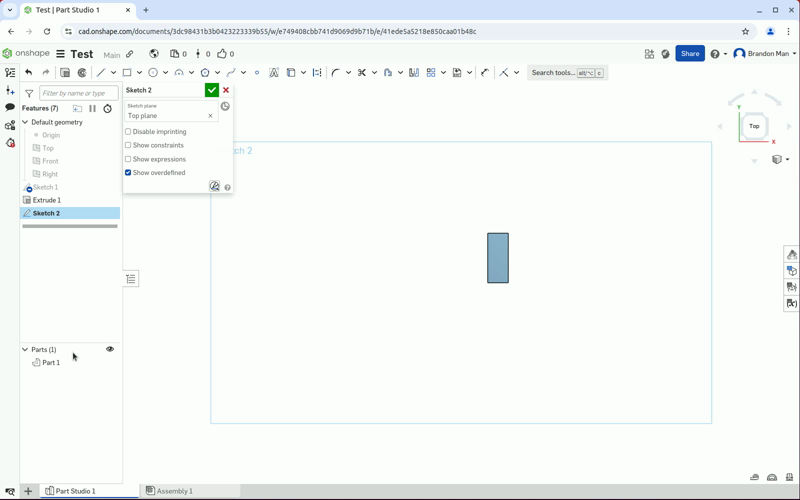
key(y)
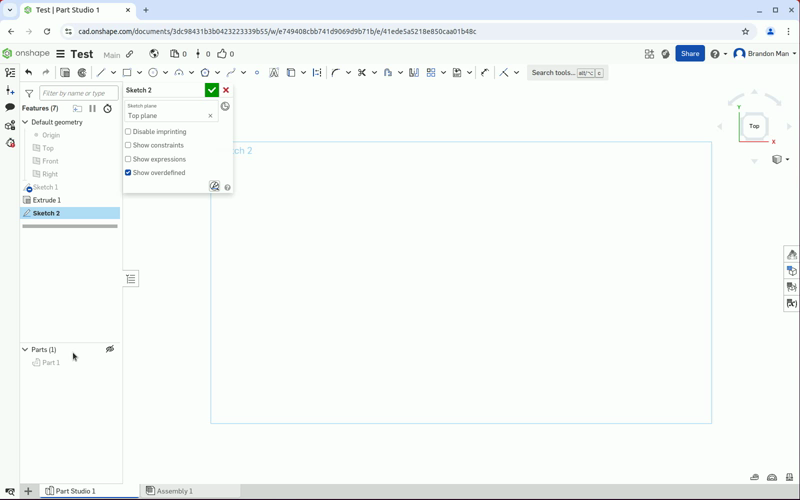
key(l)
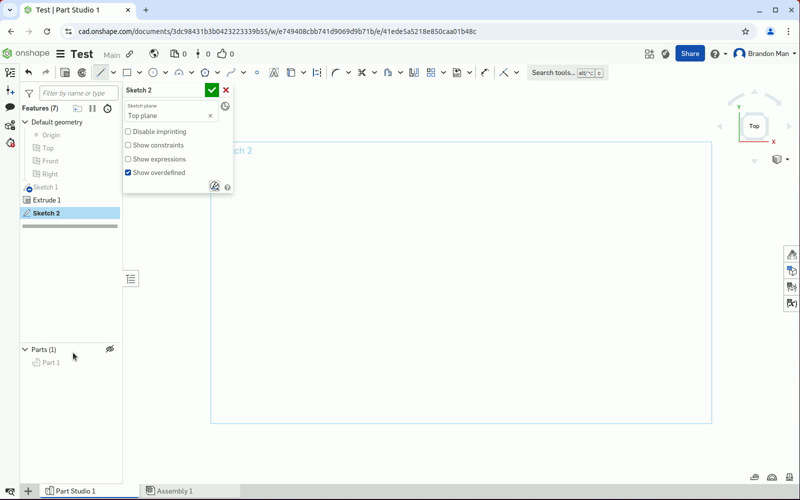
key_down(shift)
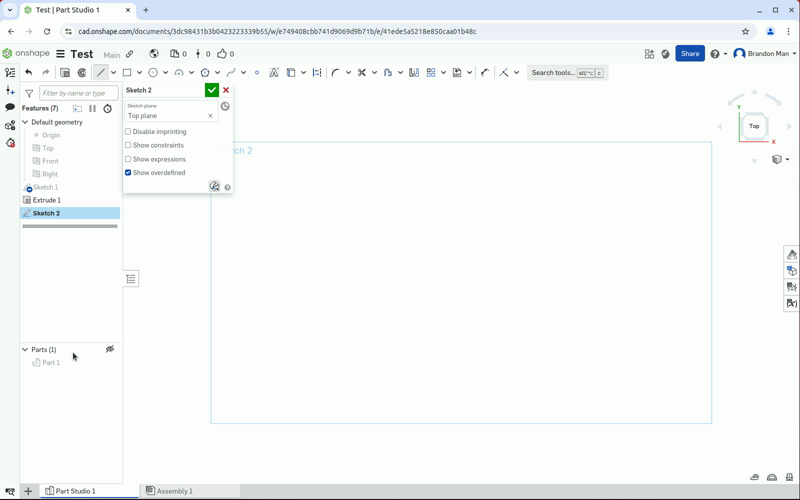
mouse_move(460, 183)
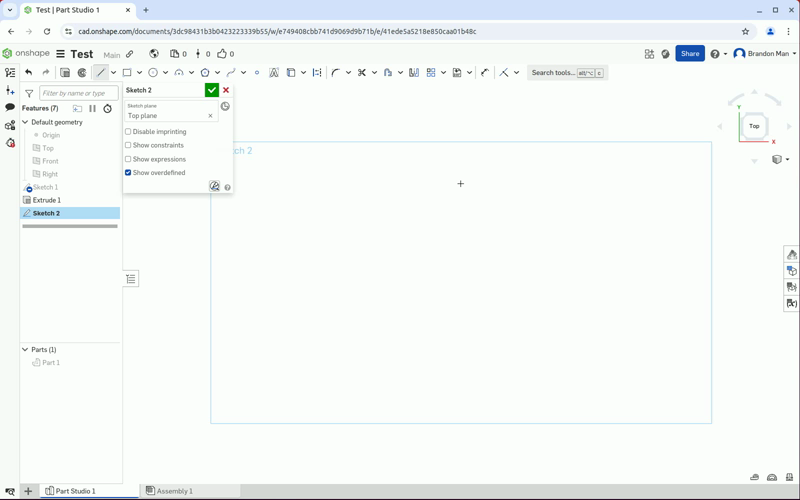
click(460, 183)
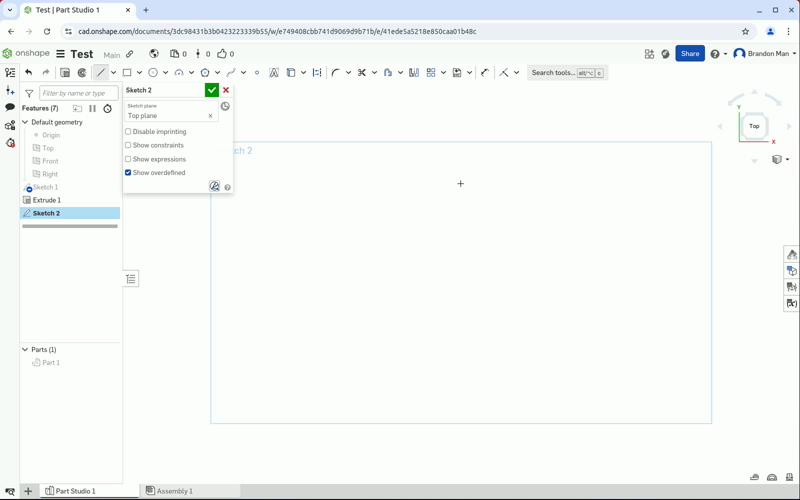
key_up(shift)
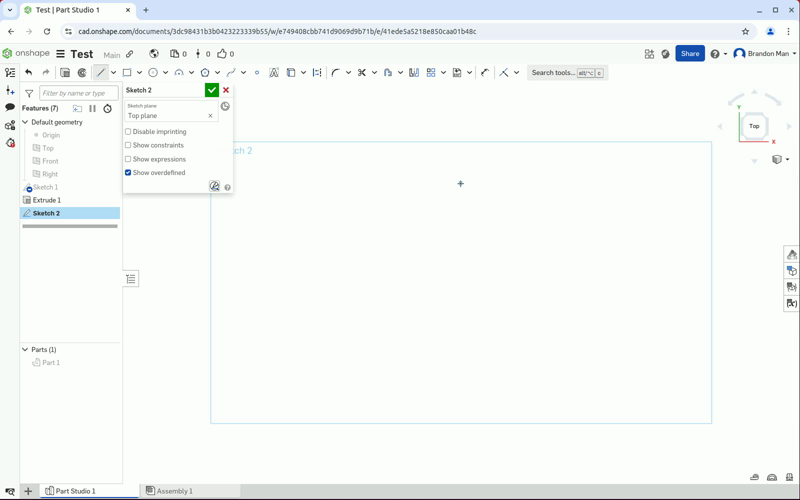
key_down(shift)
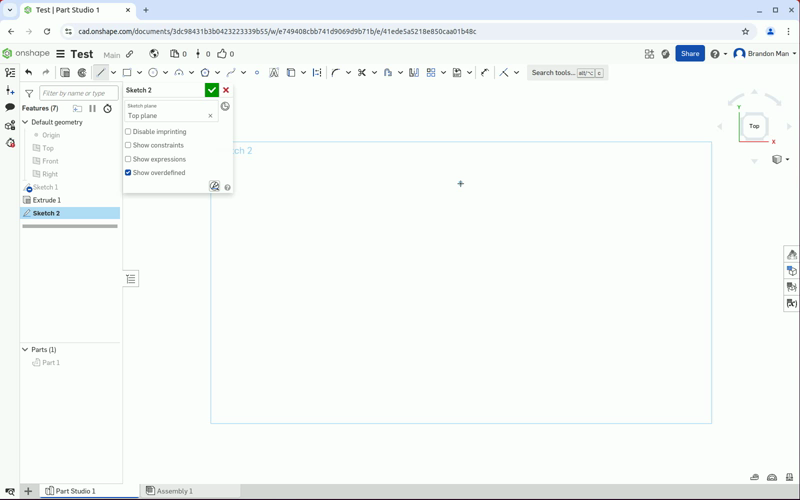
mouse_move(490, 183)
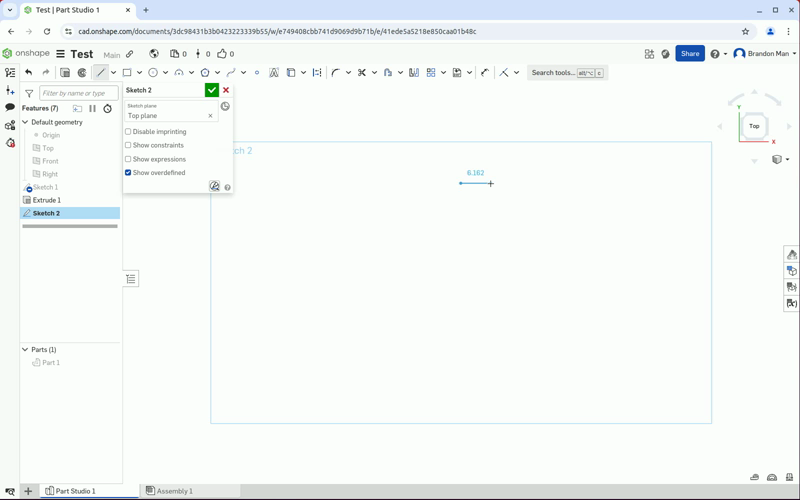
mouse_move(467, 183)
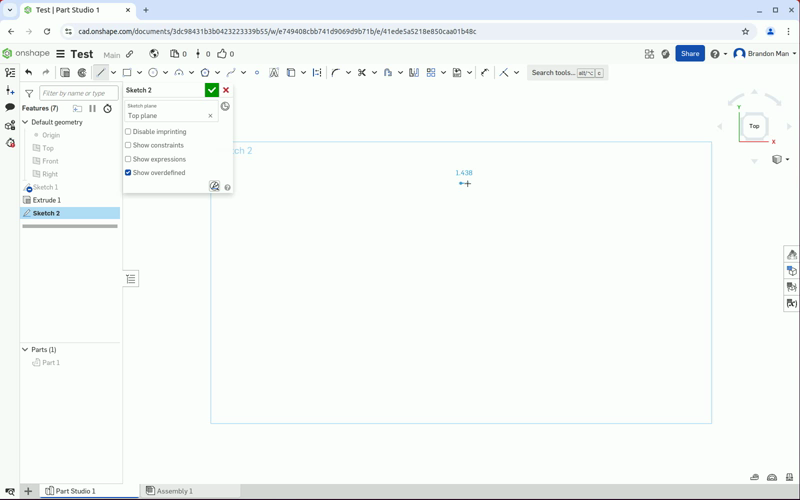
scroll(6)
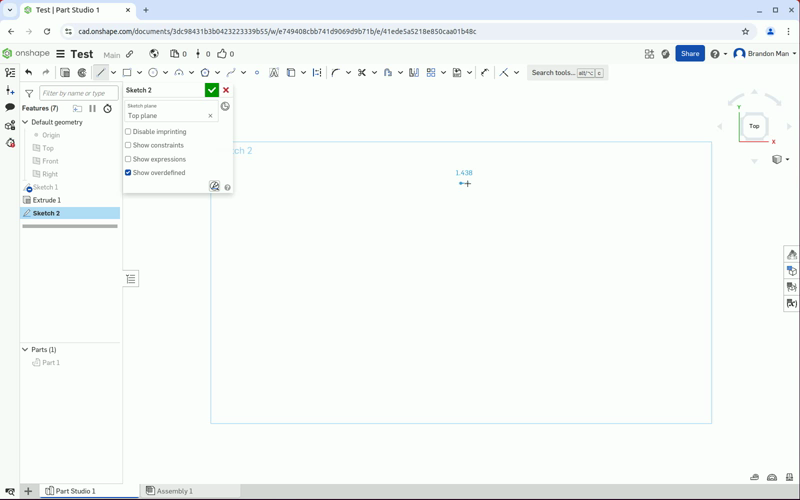
scroll(6)
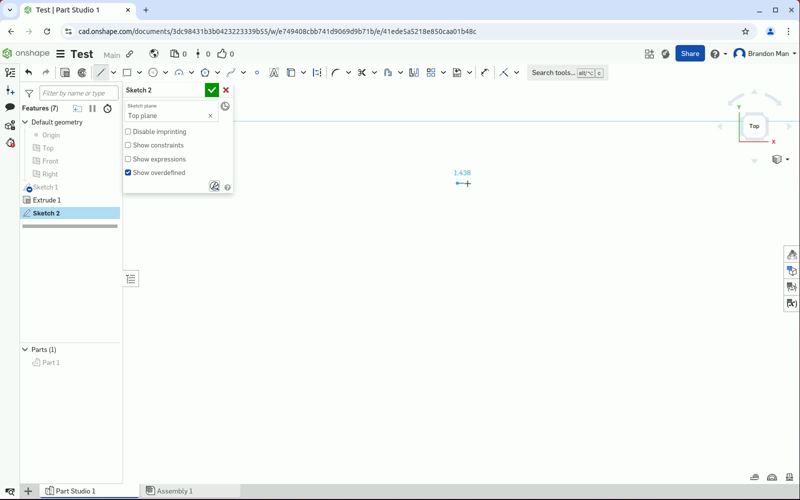
scroll(6)
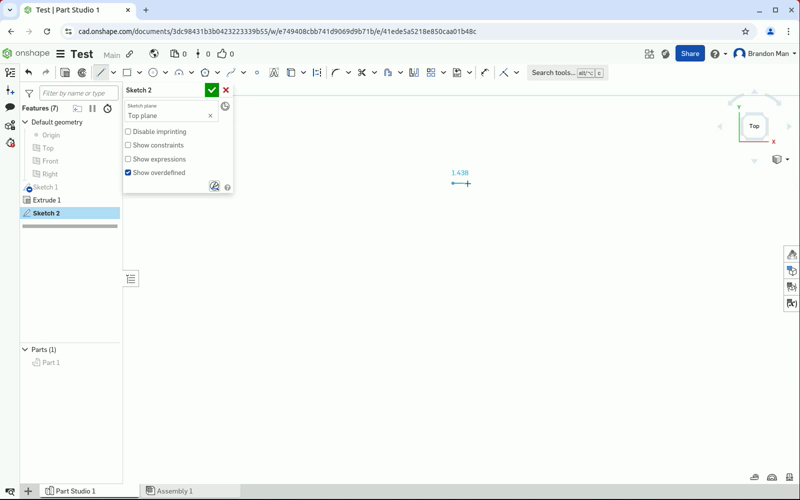
scroll(6)
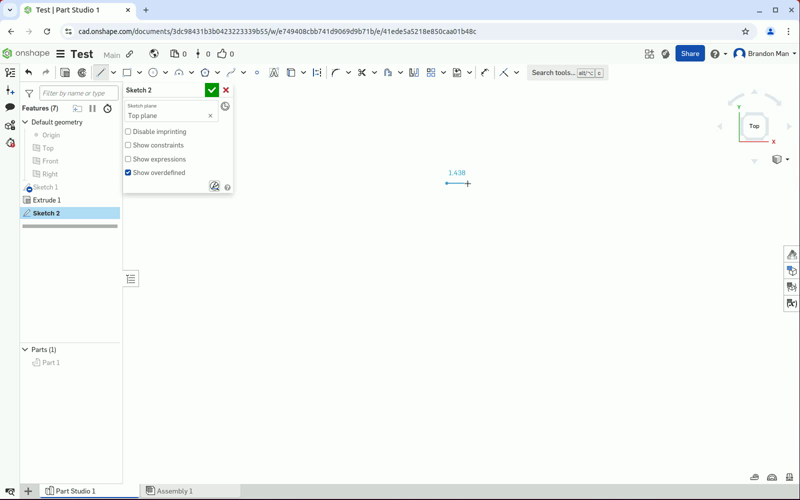
scroll(6)
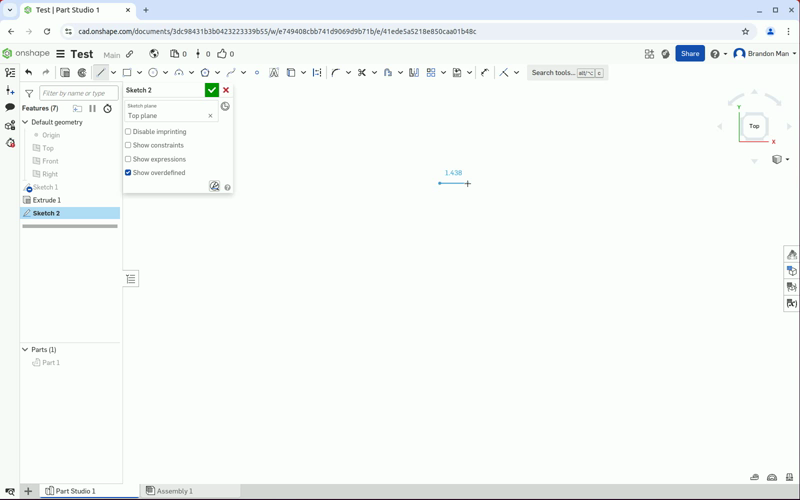
scroll(6)
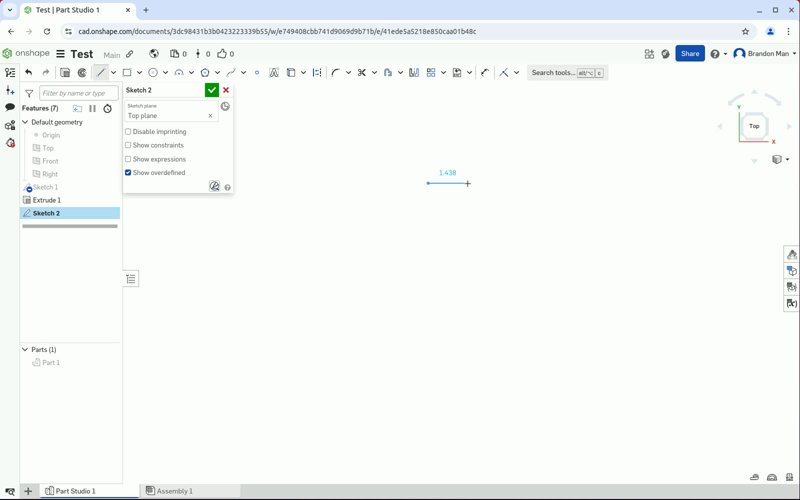
scroll(6)
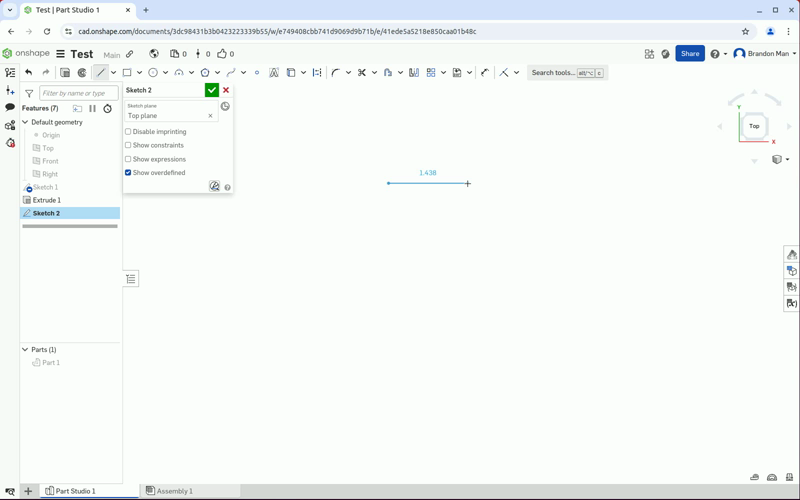
click(467, 183)
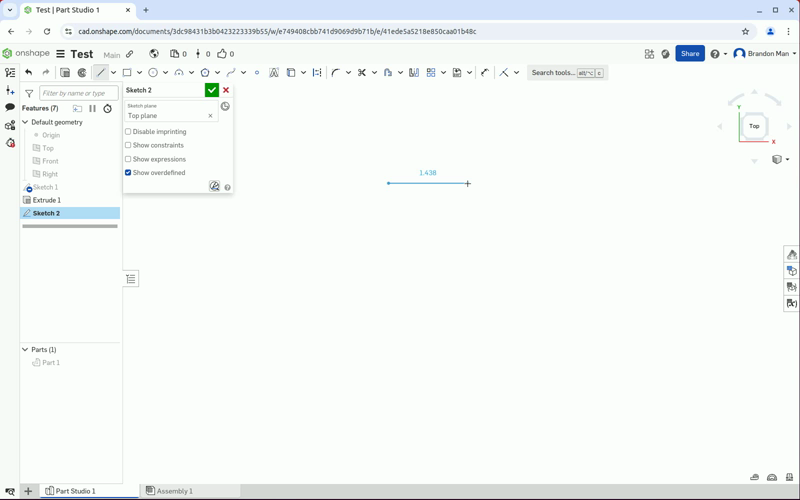
scroll(-6)
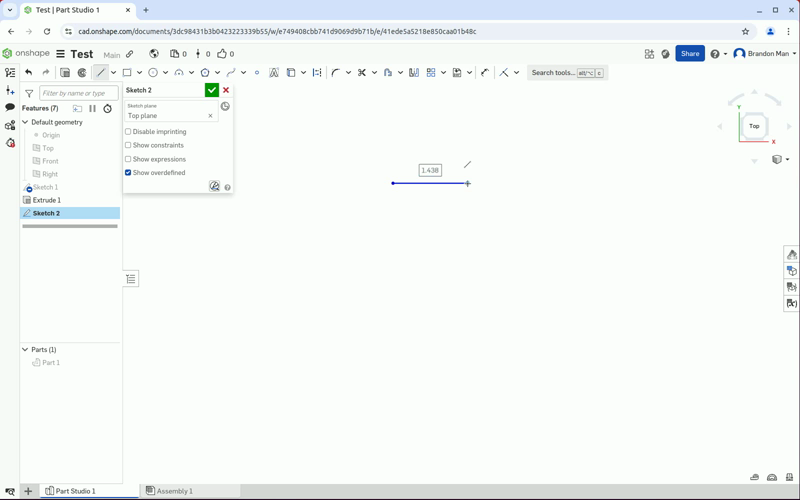
scroll(-6)
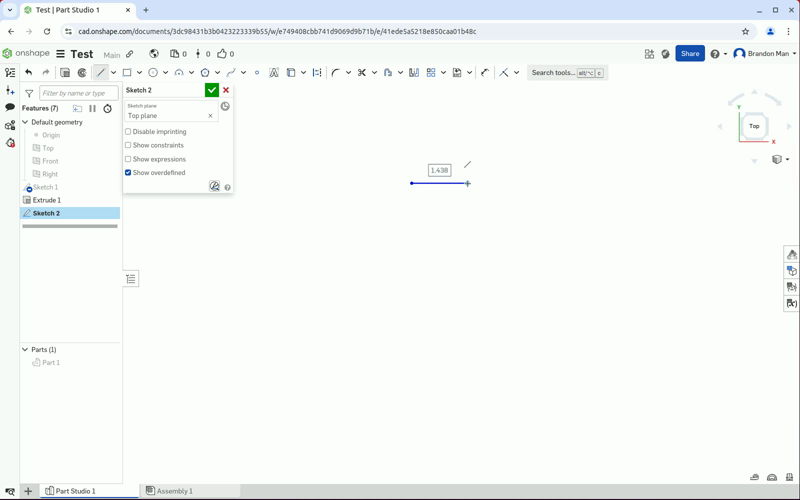
scroll(-6)
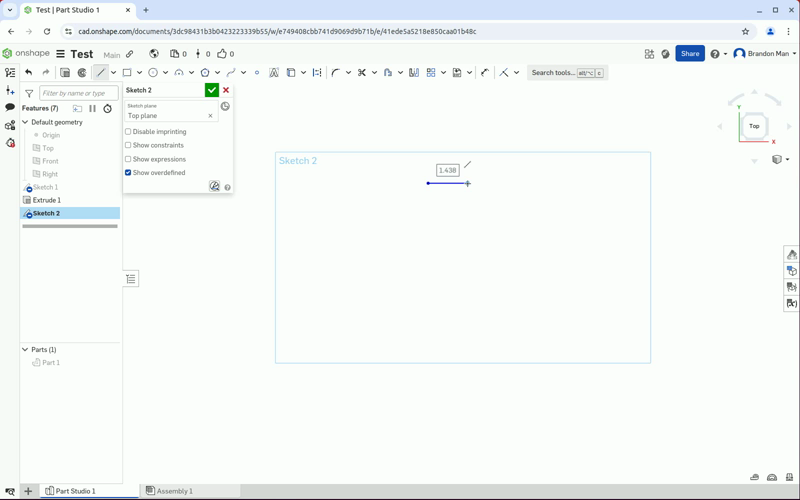
scroll(-6)
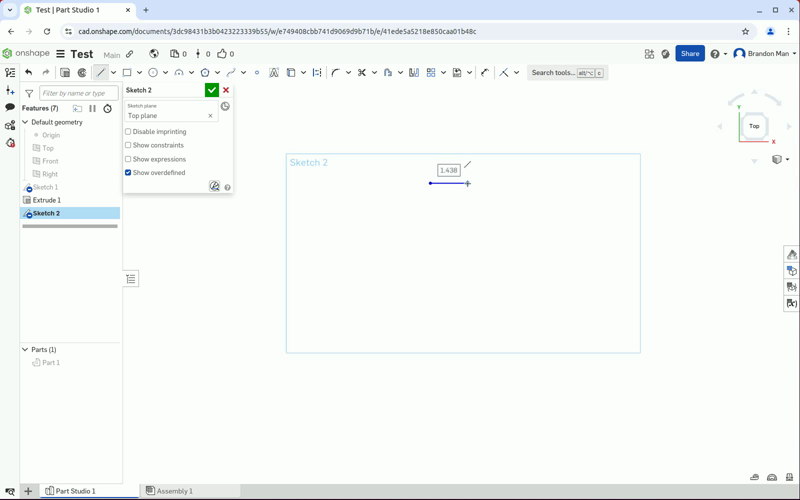
scroll(-6)
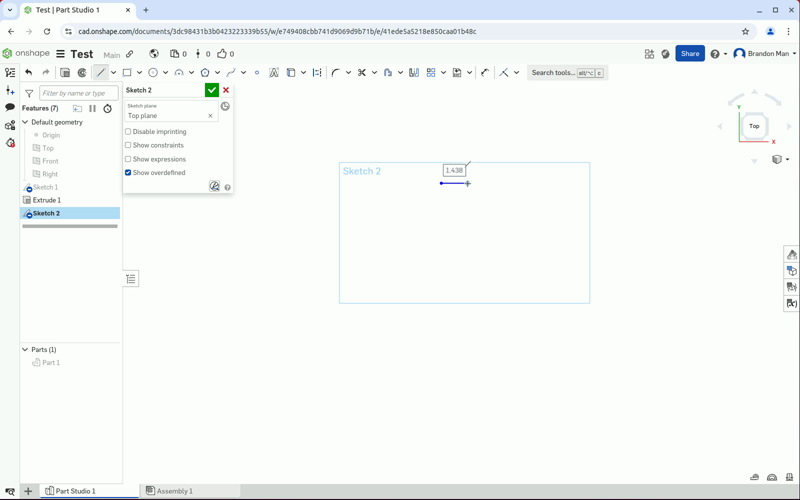
scroll(-6)
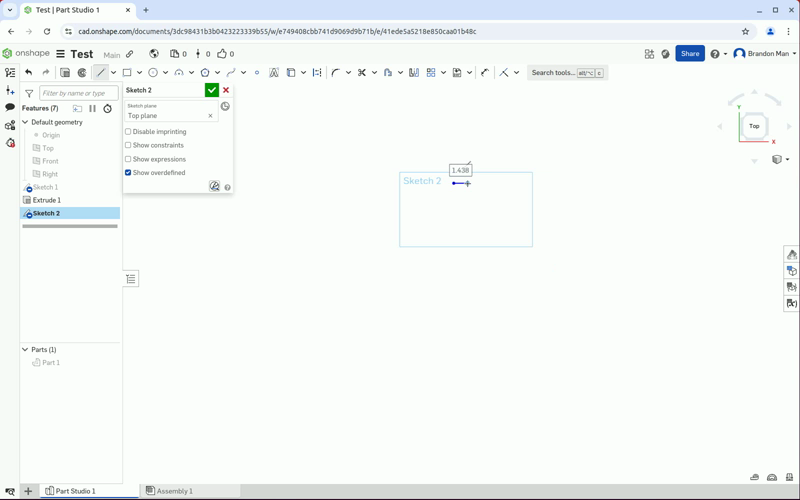
scroll(-6)
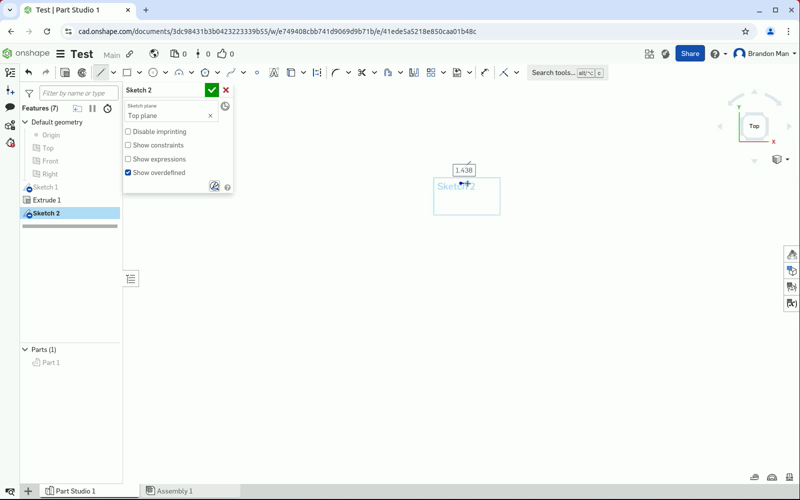
key_up(shift)
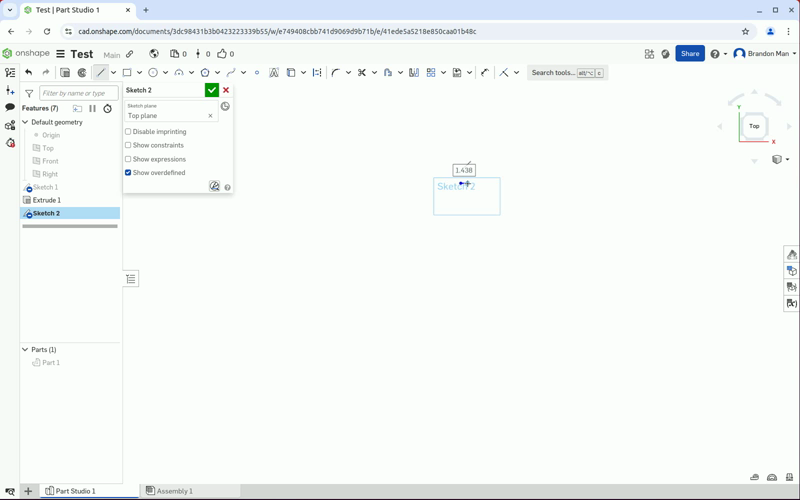
key(esc)
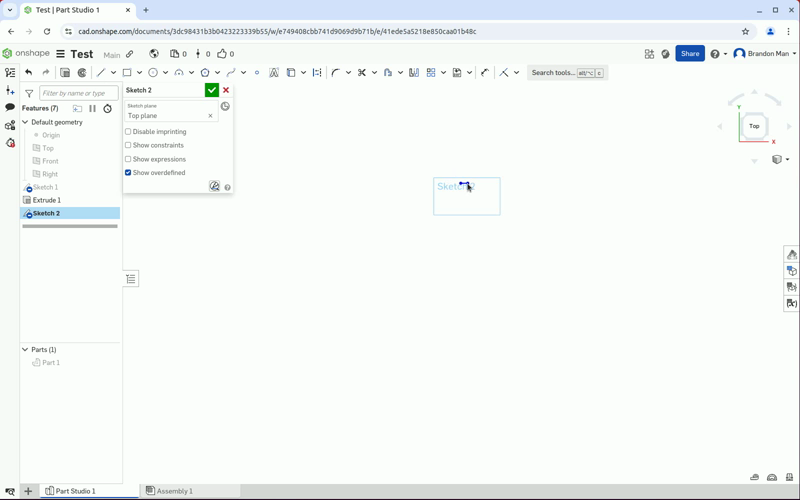
key(a)
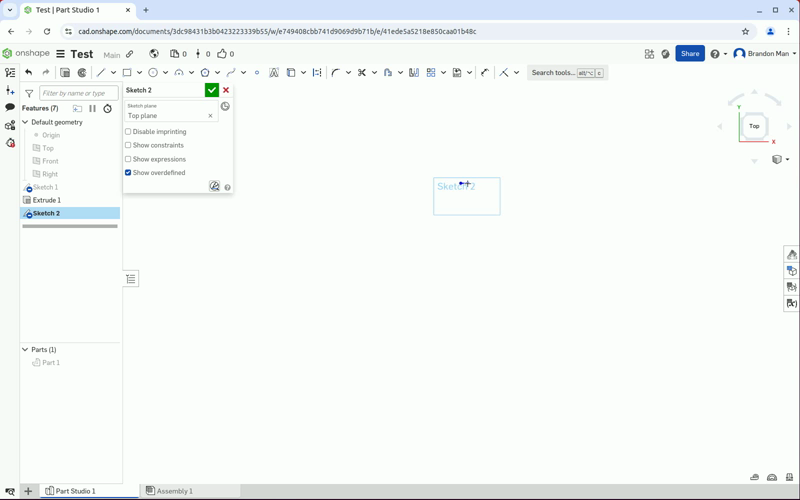
mouse_move(467, 183)
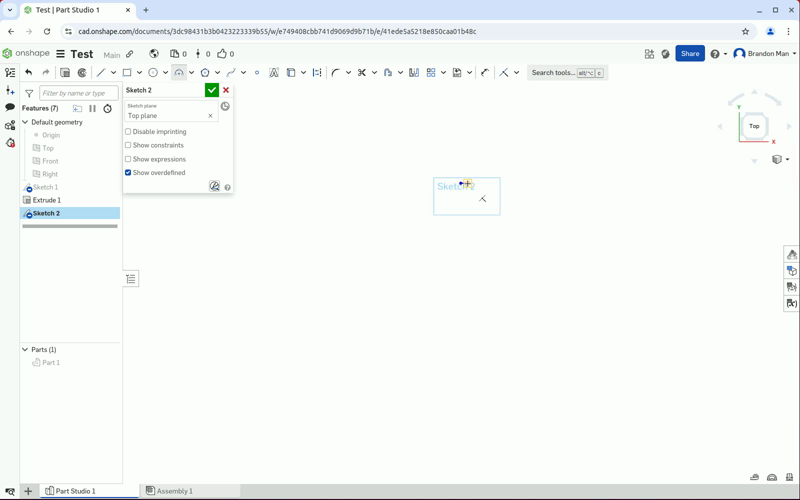
click(467, 183)
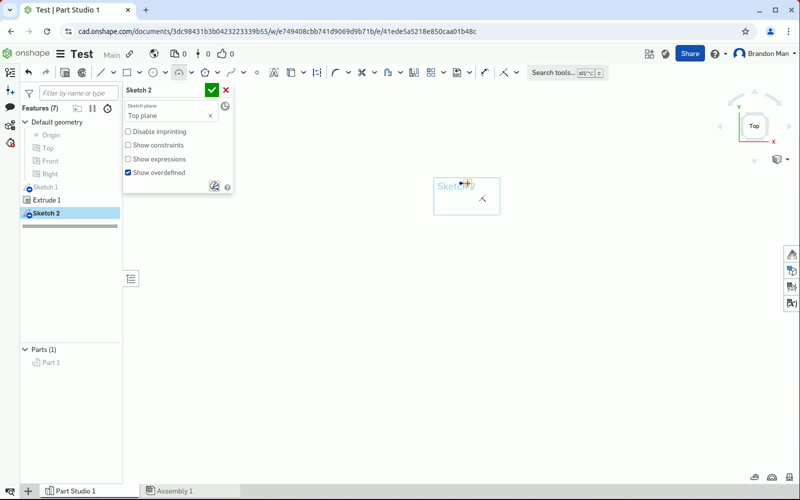
key_down(shift)
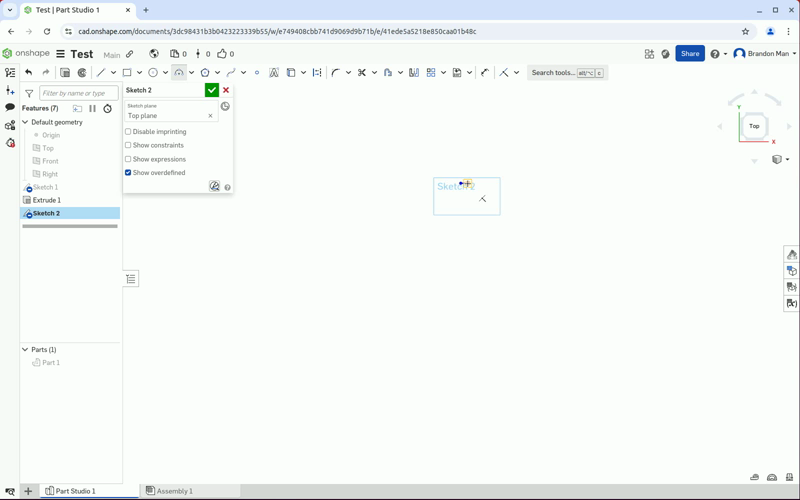
mouse_move(481, 183)
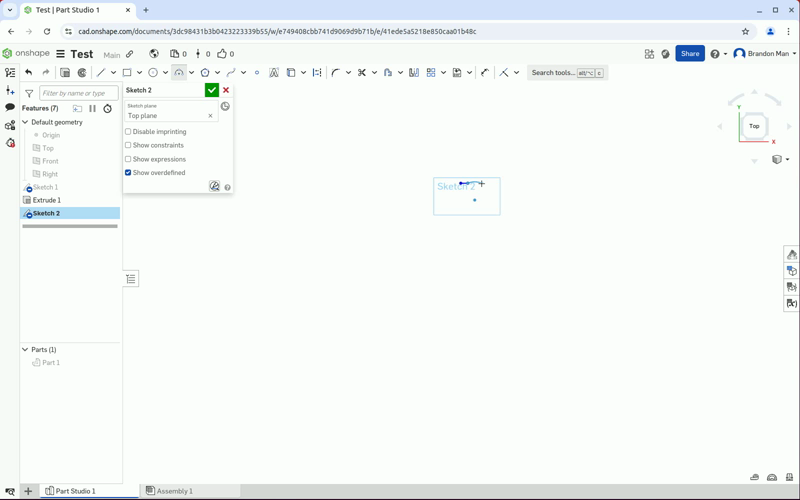
click(481, 183)
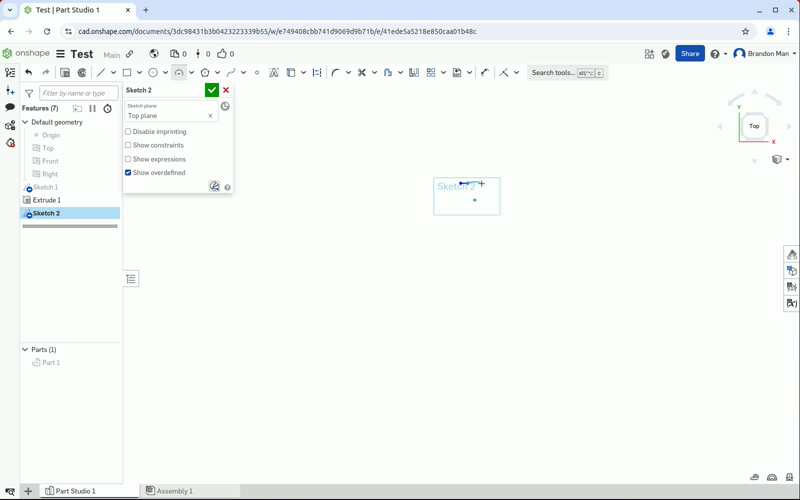
mouse_move(474, 176)
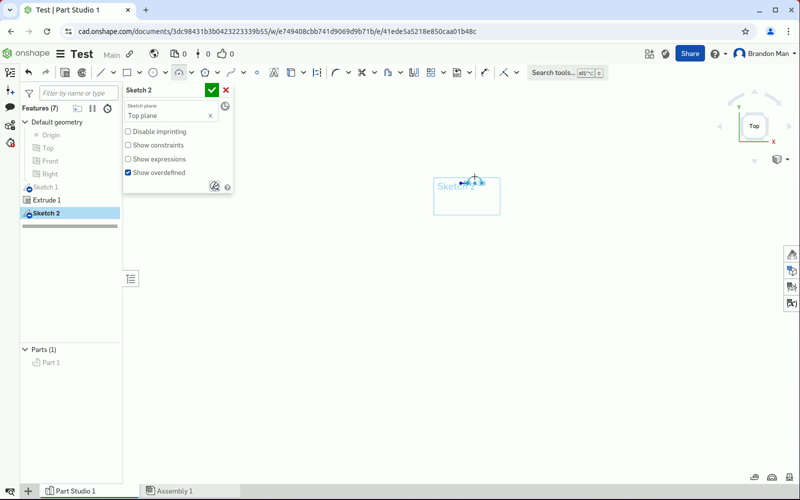
click(474, 176)
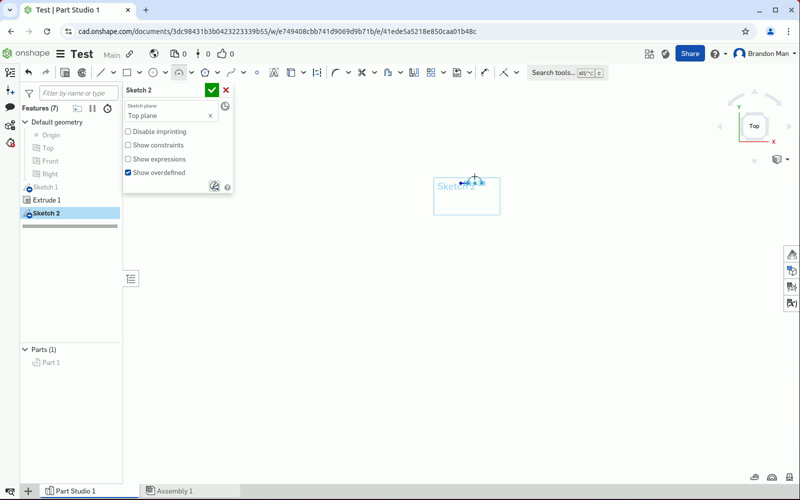
key_up(shift)
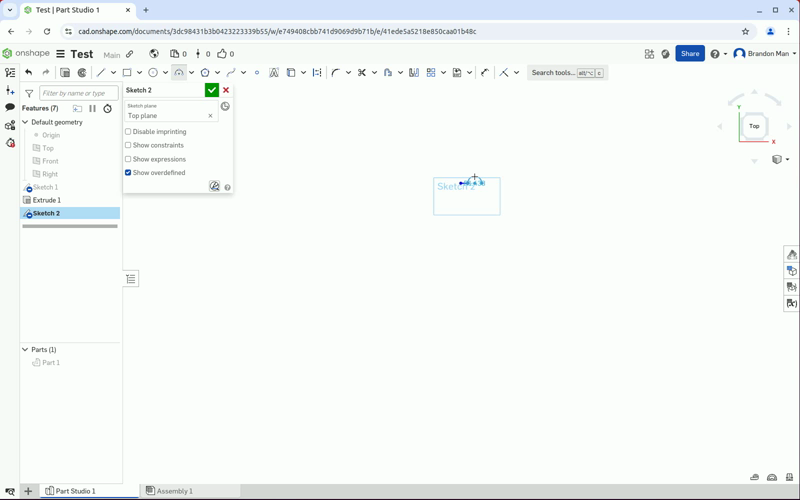
key(esc)
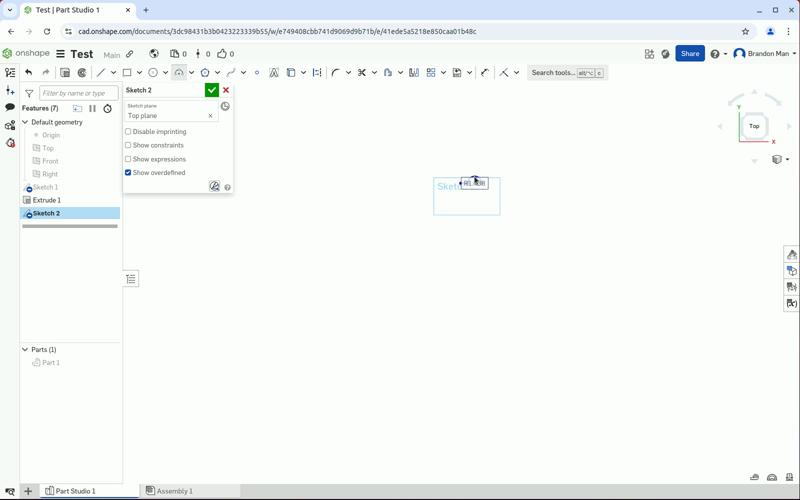
key(l)
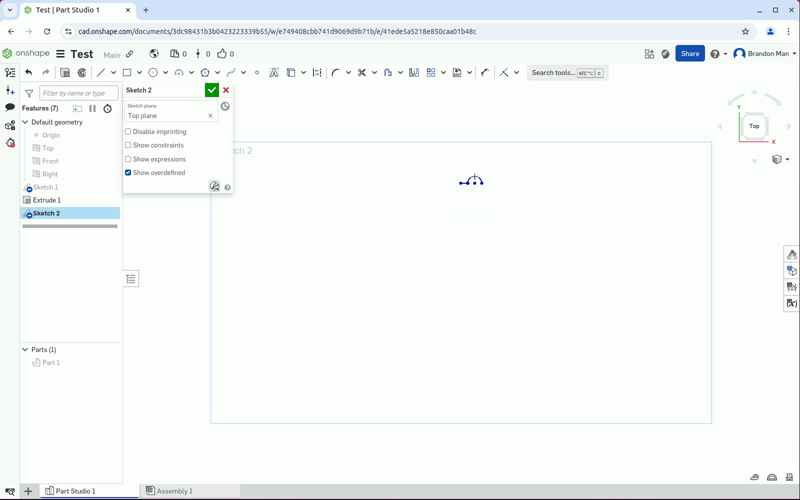
mouse_move(481, 183)
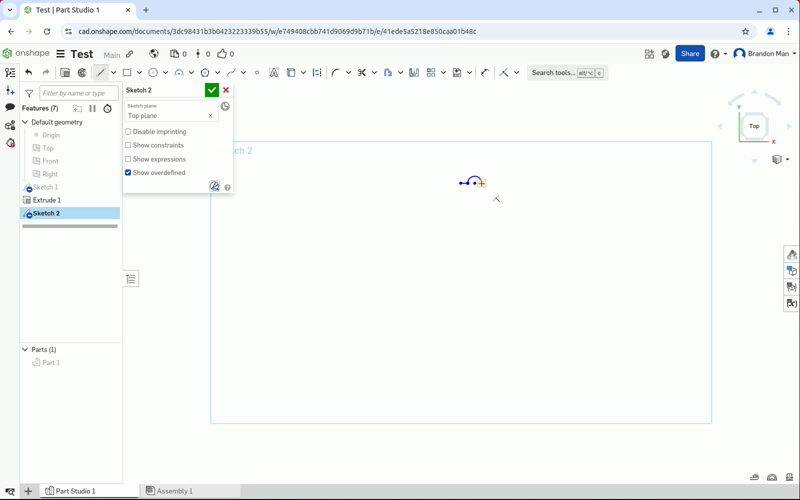
click(481, 183)
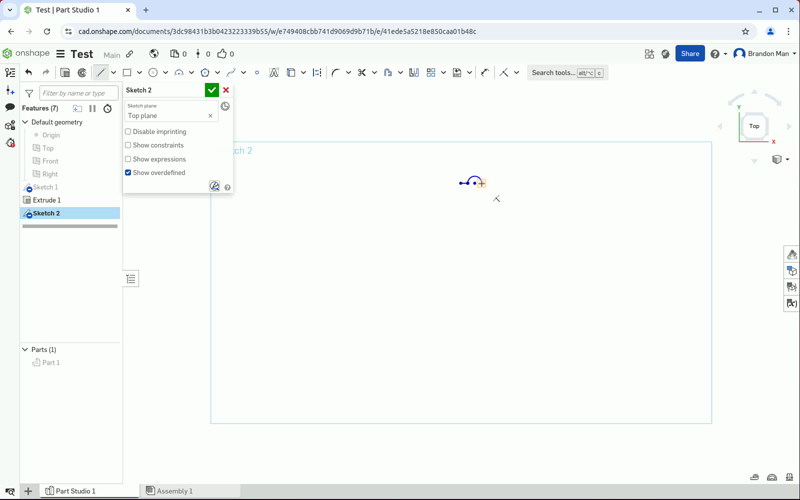
key_down(shift)
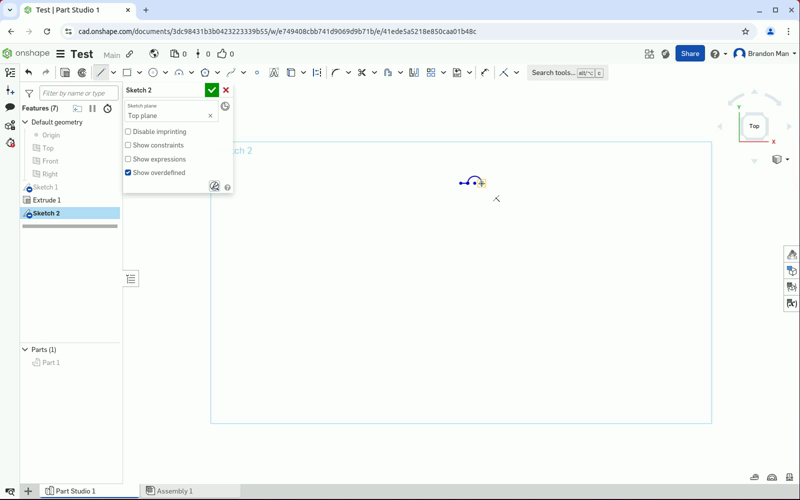
mouse_move(511, 183)
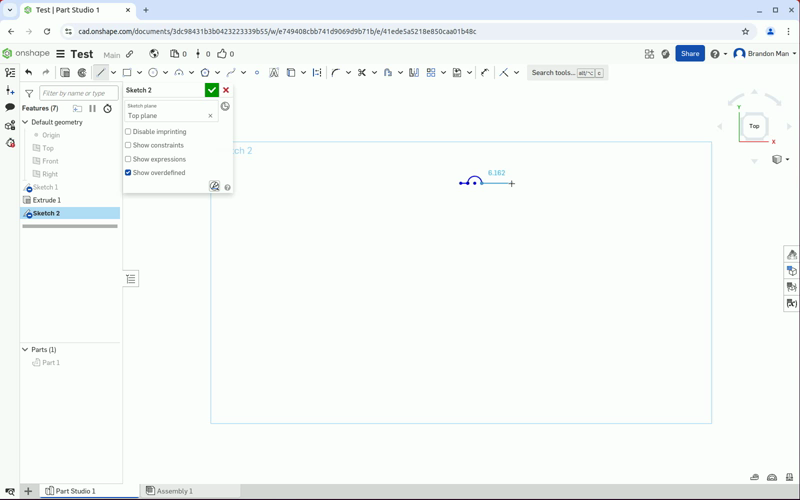
mouse_move(488, 183)
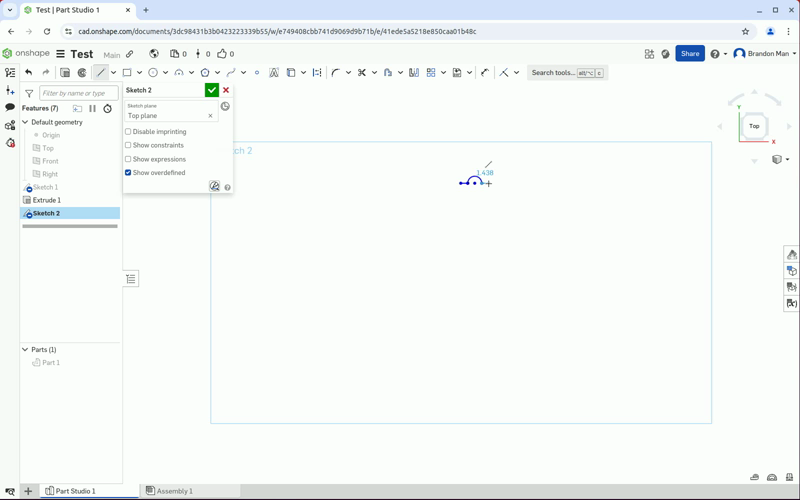
scroll(6)
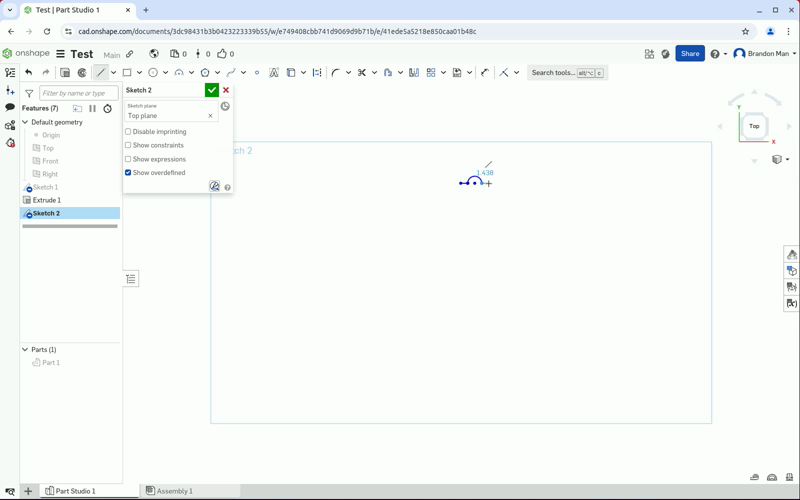
scroll(6)
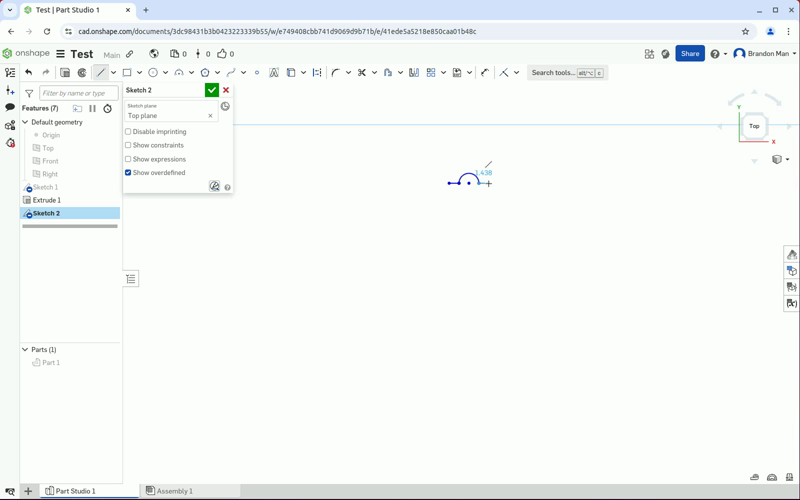
scroll(6)
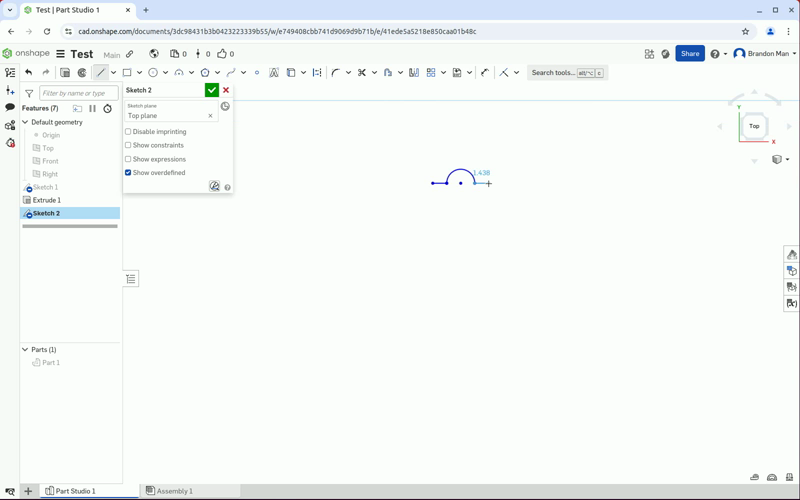
scroll(6)
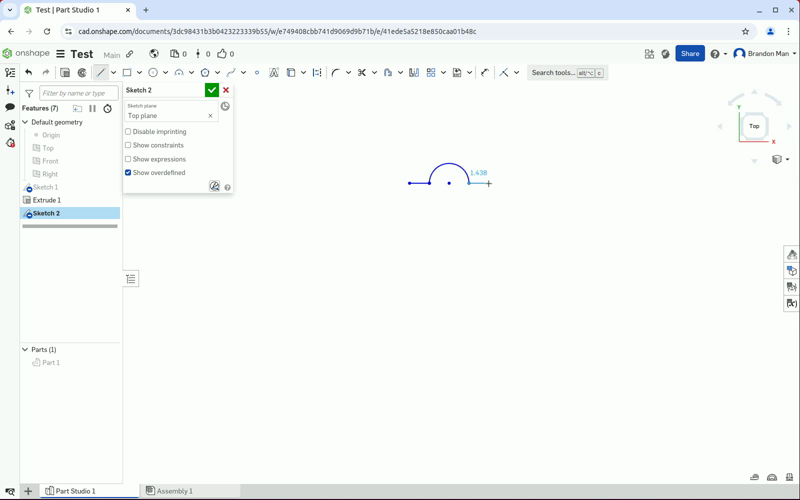
scroll(6)
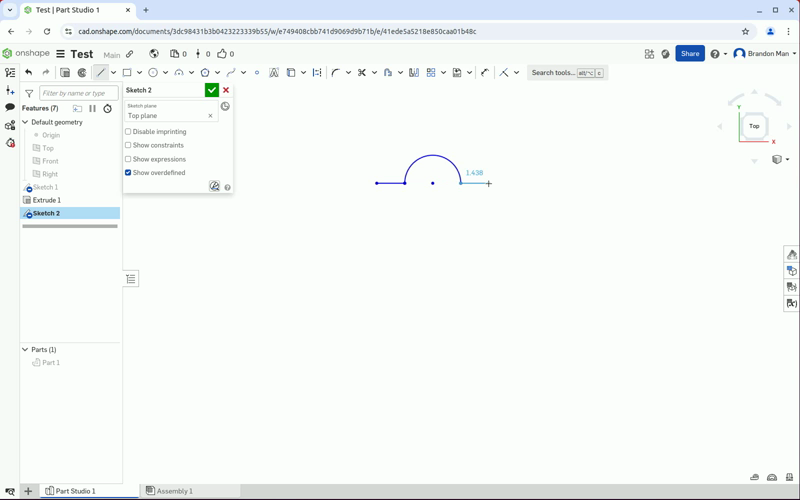
scroll(6)
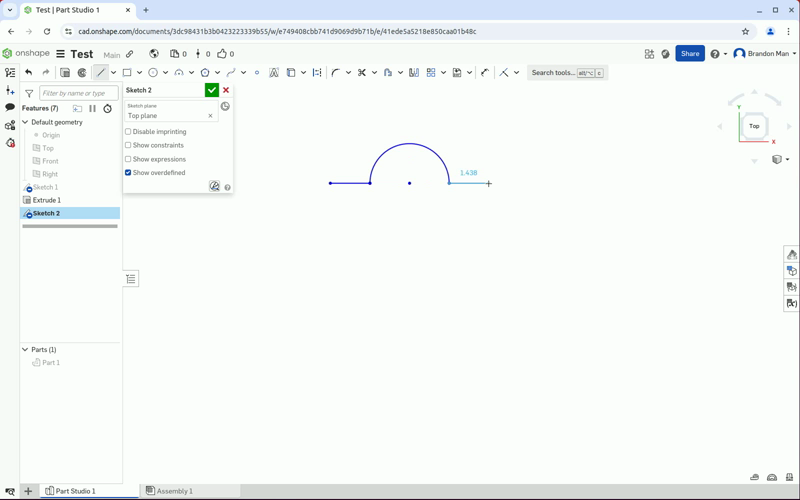
scroll(6)
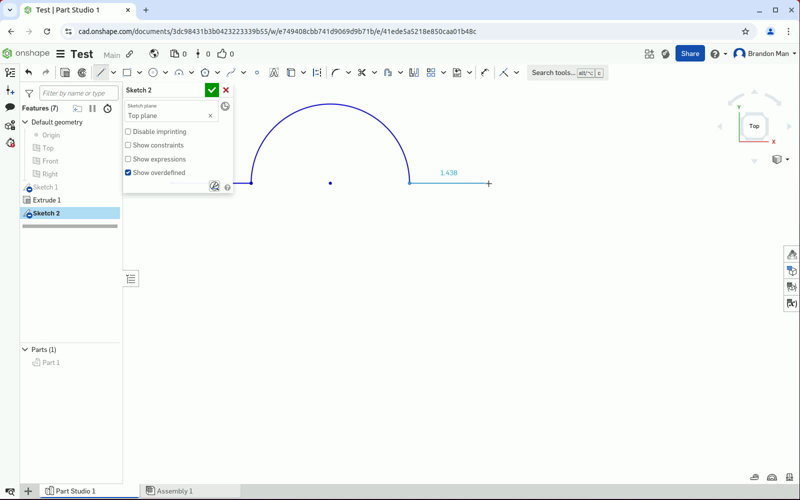
click(488, 183)
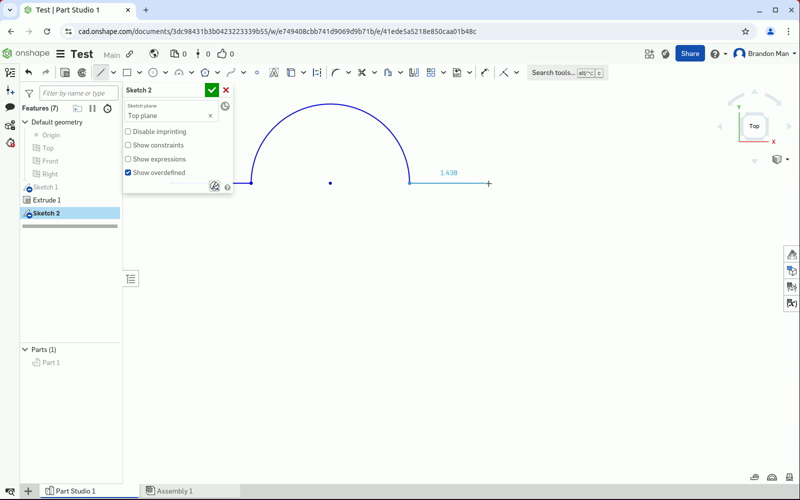
scroll(-6)
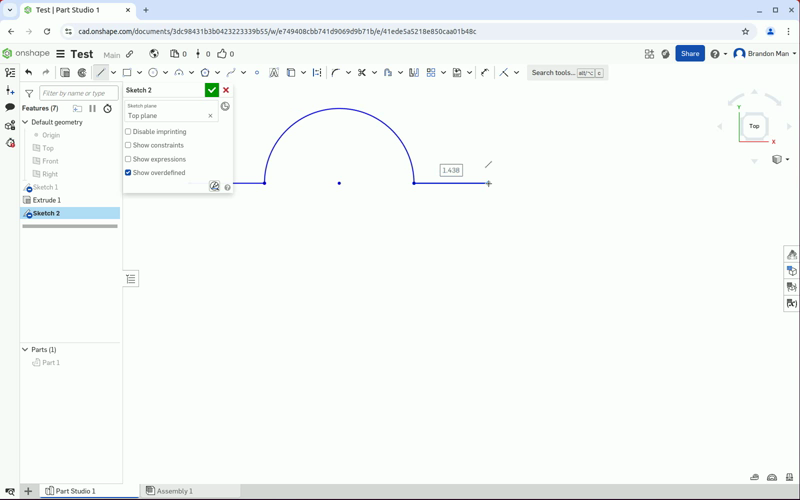
scroll(-6)
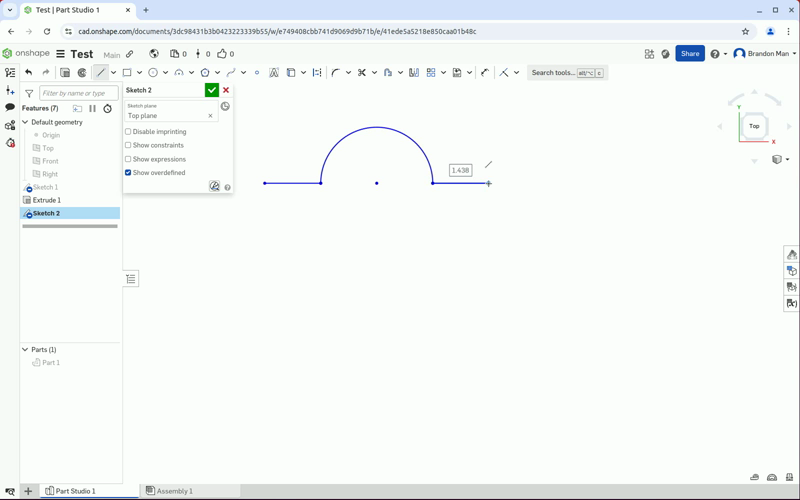
scroll(-6)
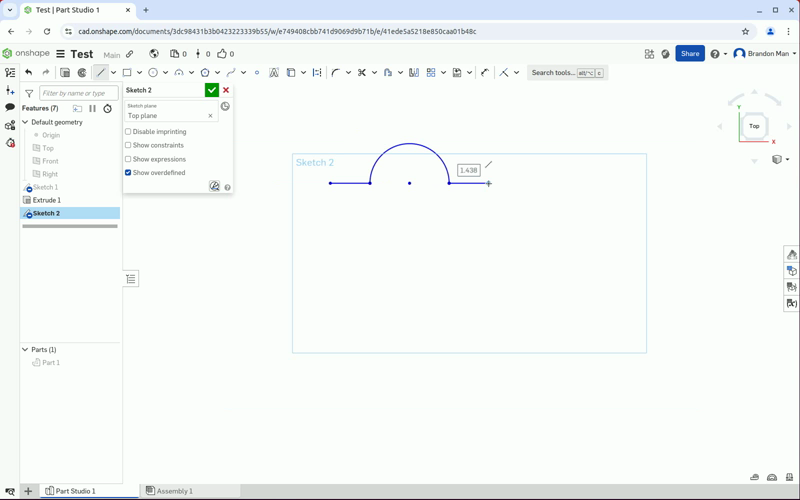
scroll(-6)
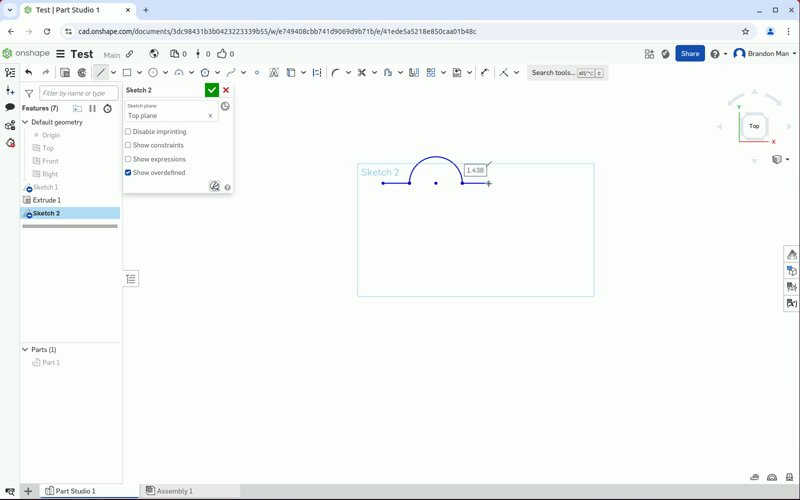
scroll(-6)
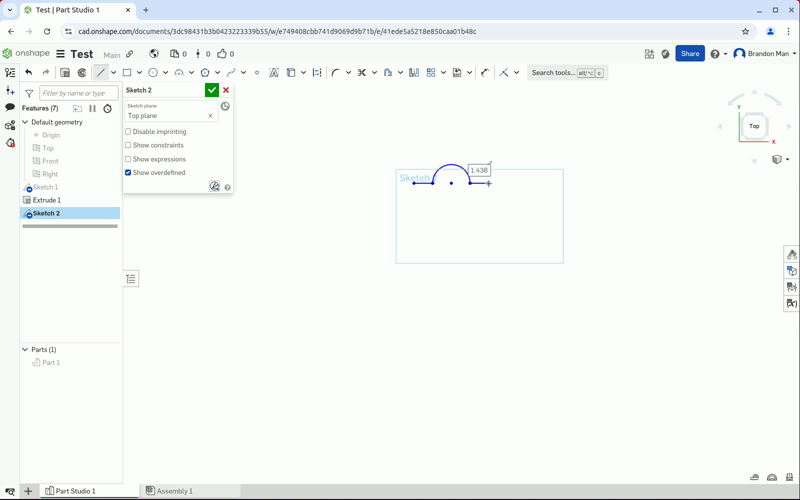
scroll(-6)
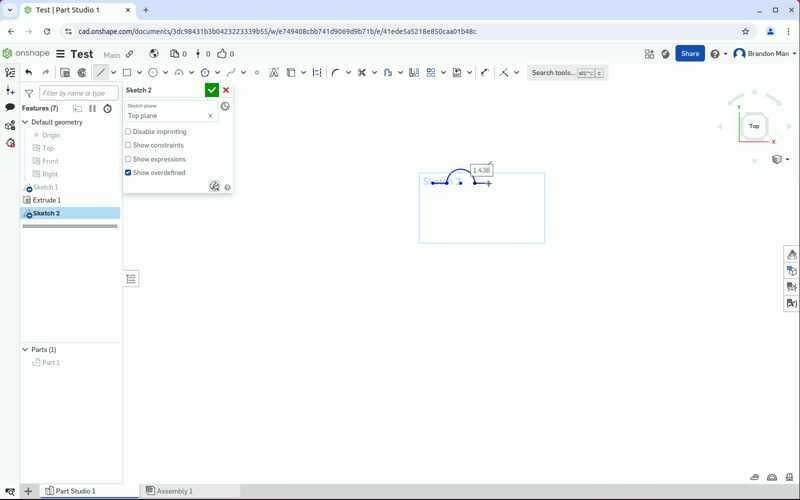
scroll(-6)
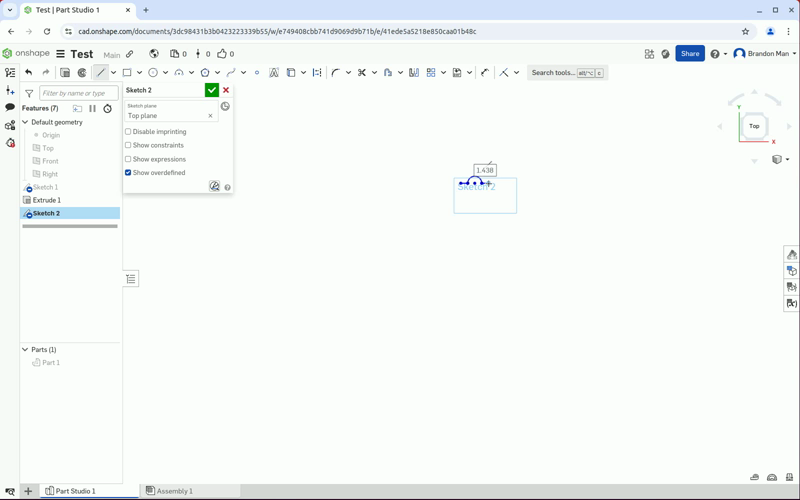
key_up(shift)
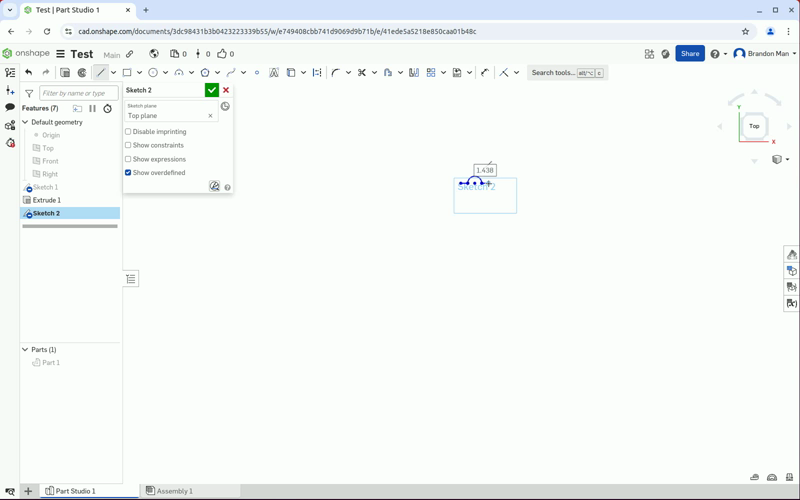
key(esc)
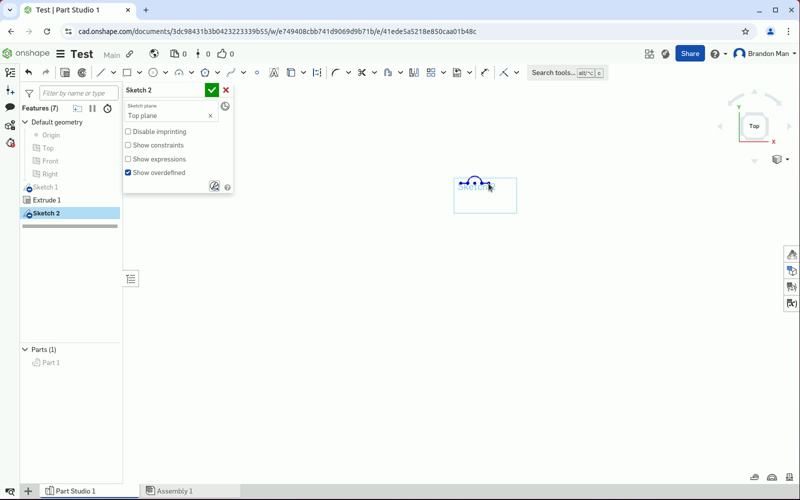
key(a)
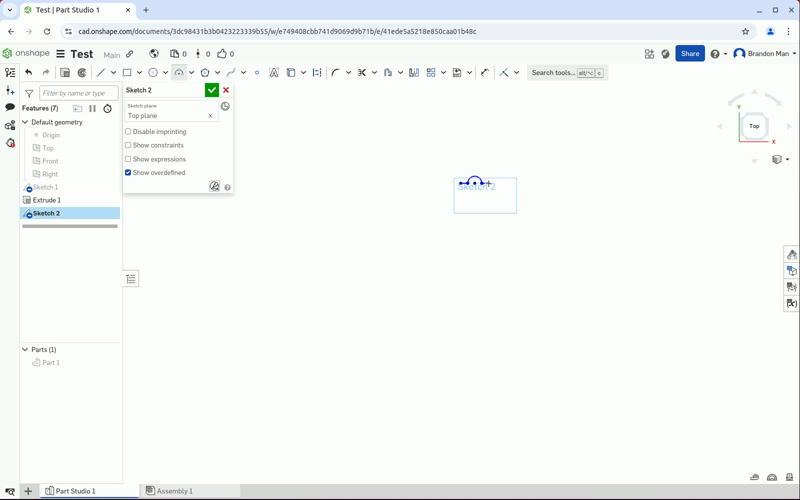
mouse_move(488, 183)
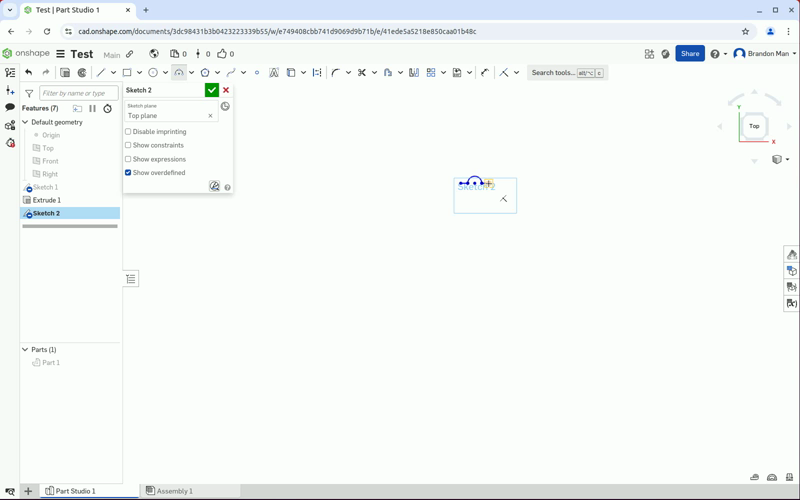
click(488, 183)
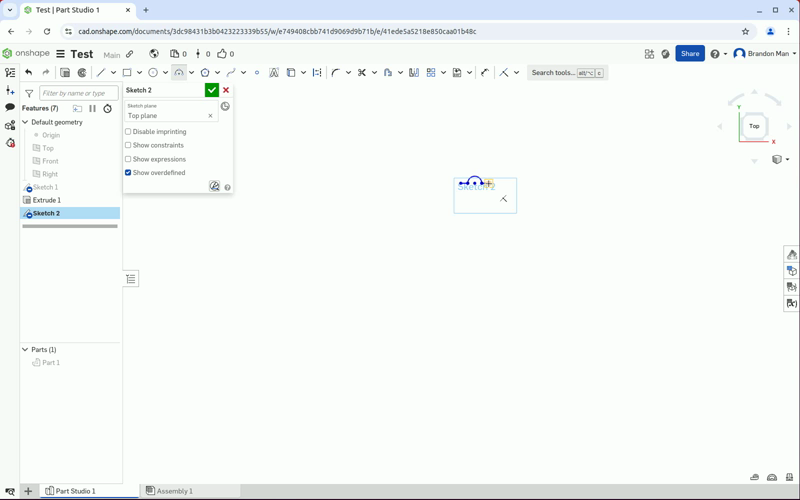
mouse_move(460, 183)
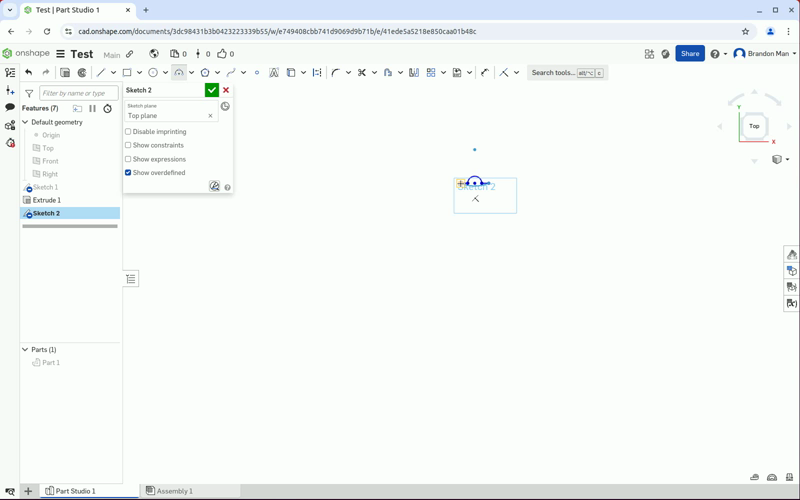
click(460, 183)
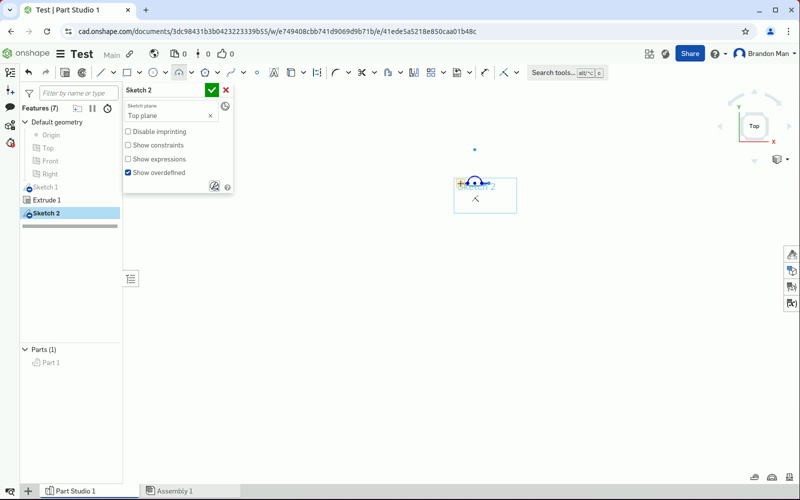
key_down(shift)
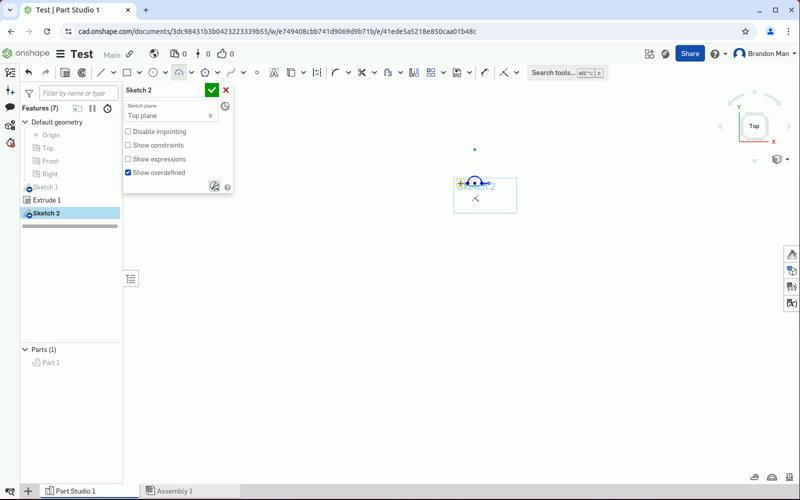
mouse_move(474, 169)
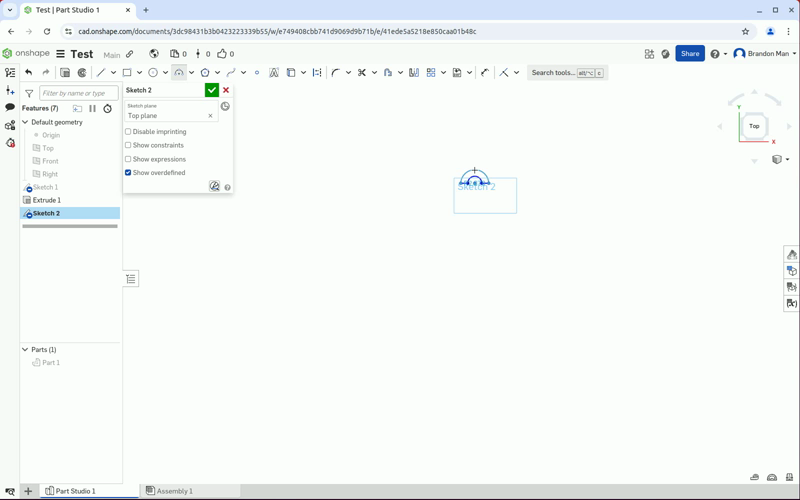
click(474, 169)
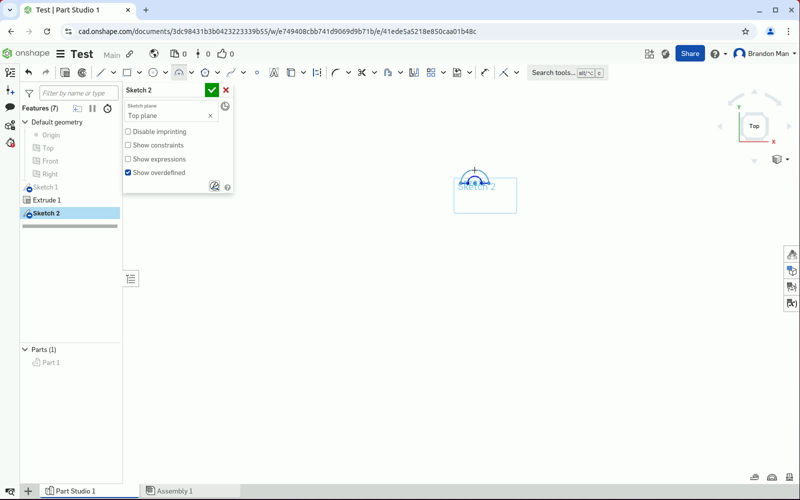
key_up(shift)
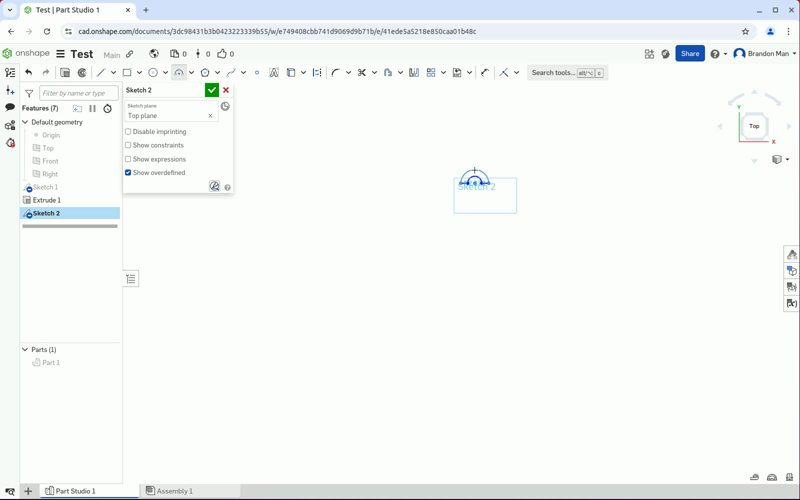
key(esc)
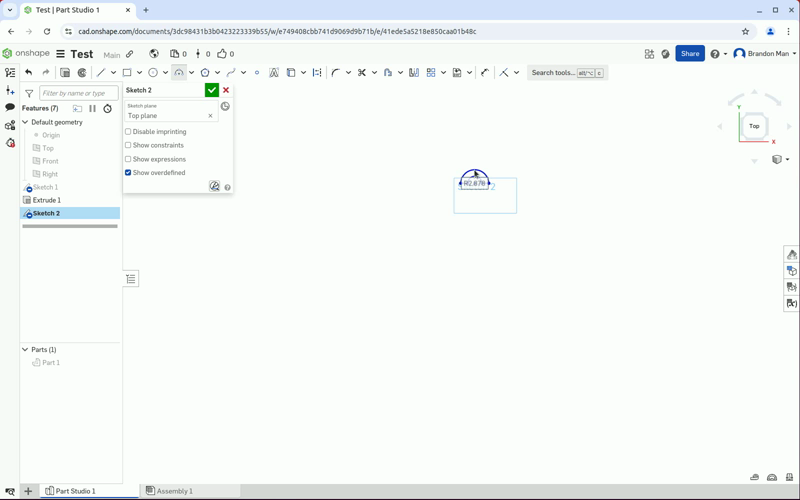
mouse_move(467, 180)
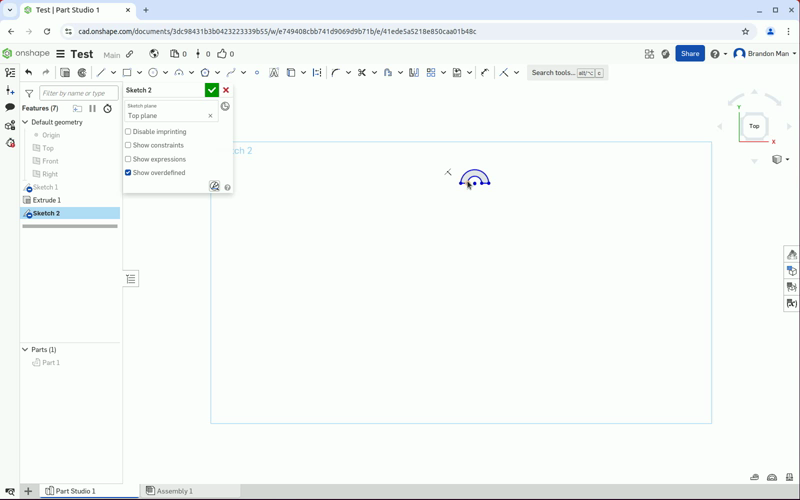
scroll(6)
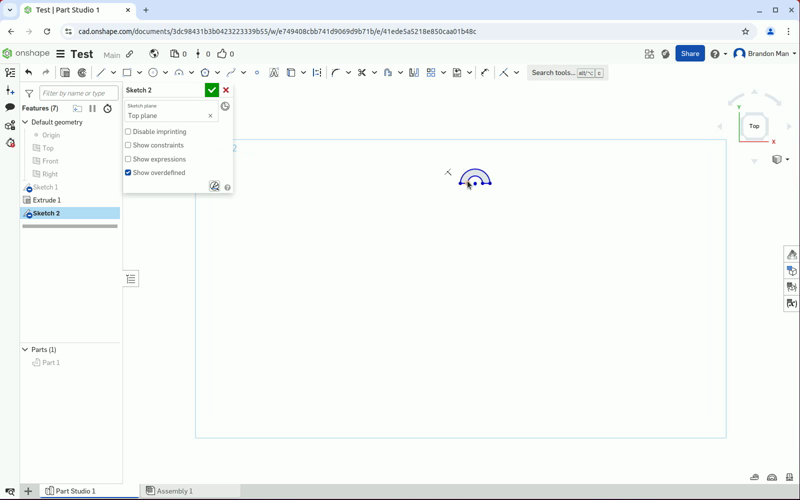
scroll(6)
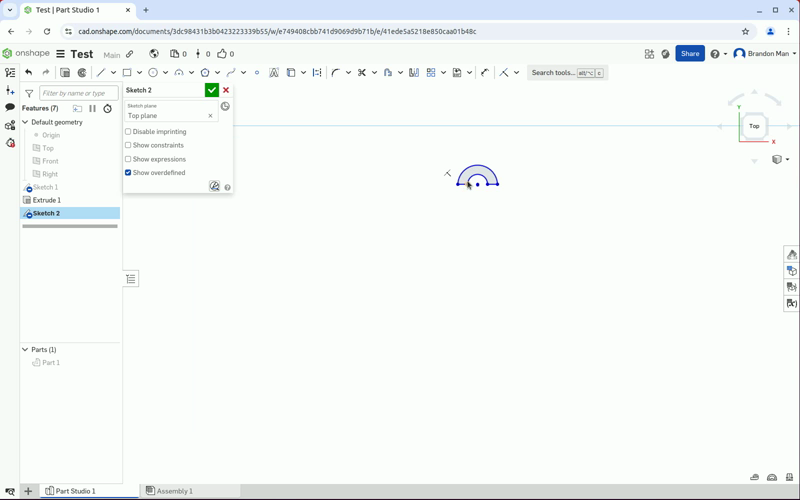
scroll(6)
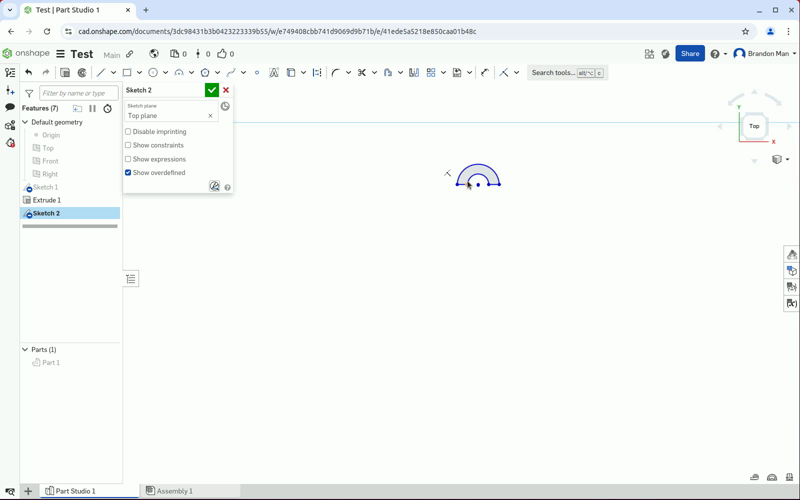
scroll(6)
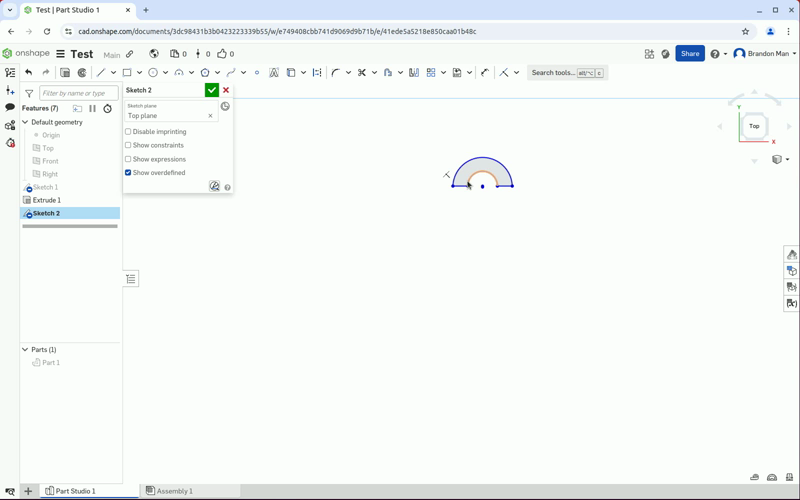
scroll(6)
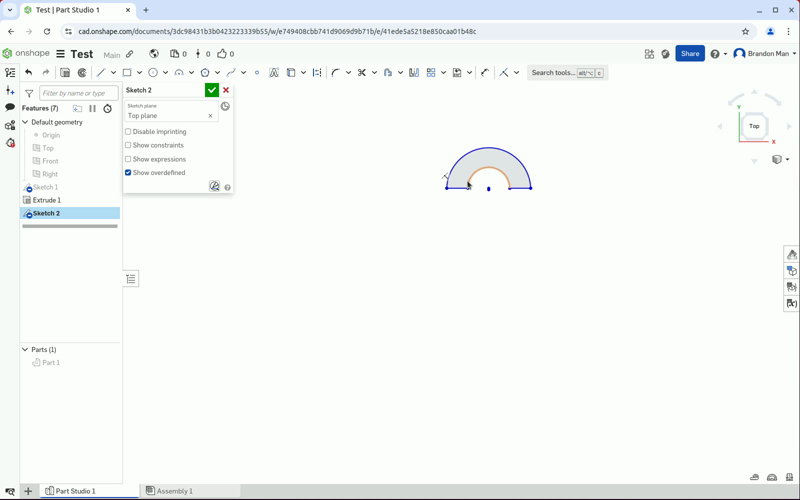
scroll(6)
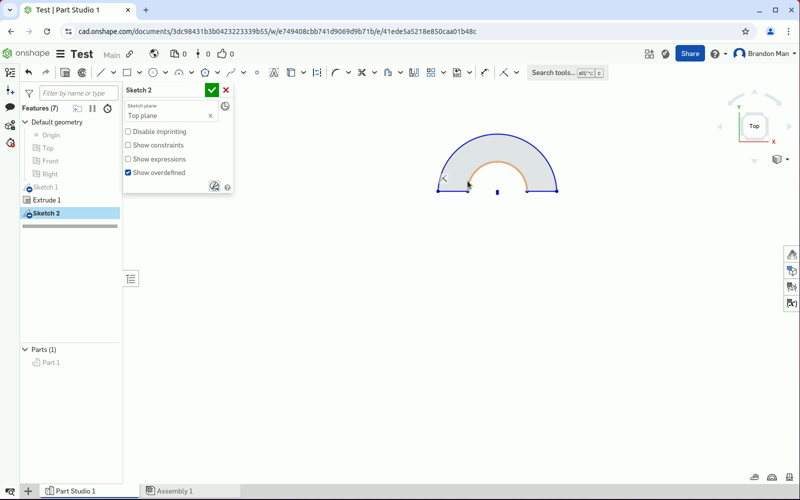
scroll(6)
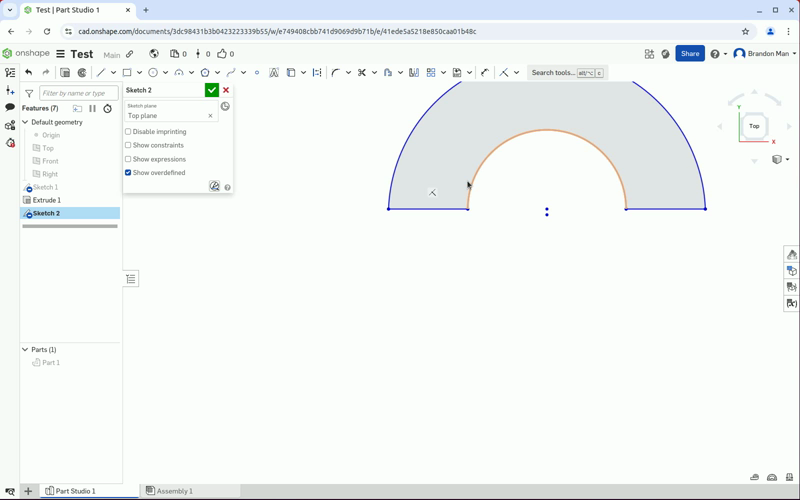
click(467, 180)
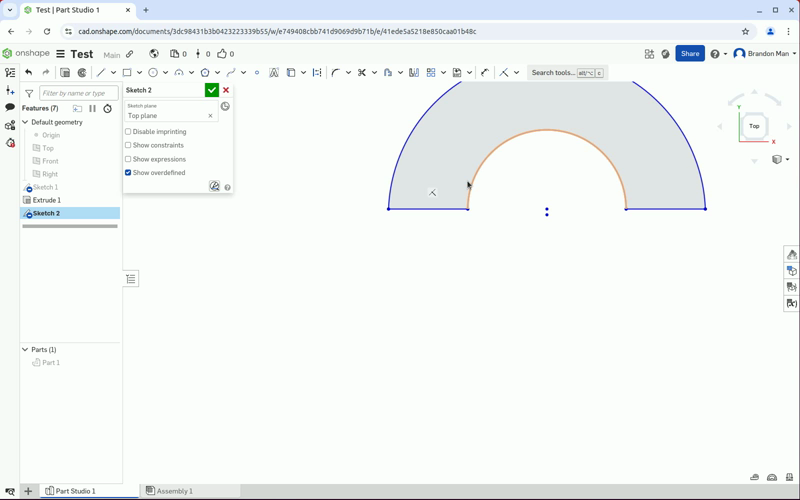
scroll(-6)
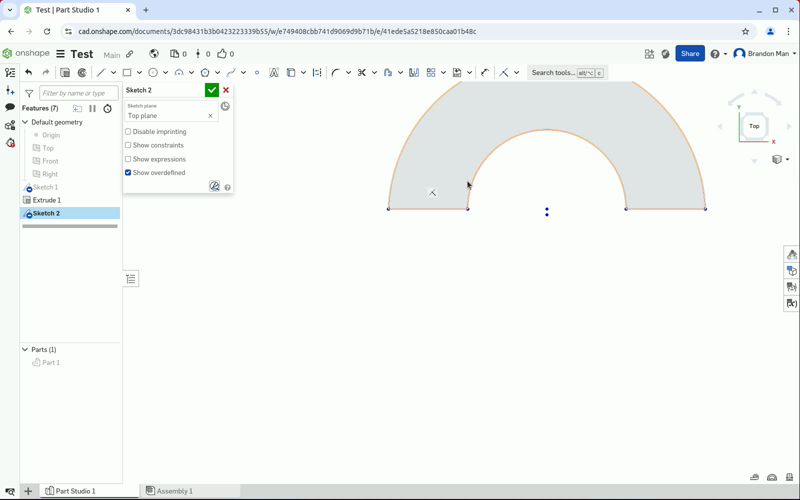
scroll(-6)
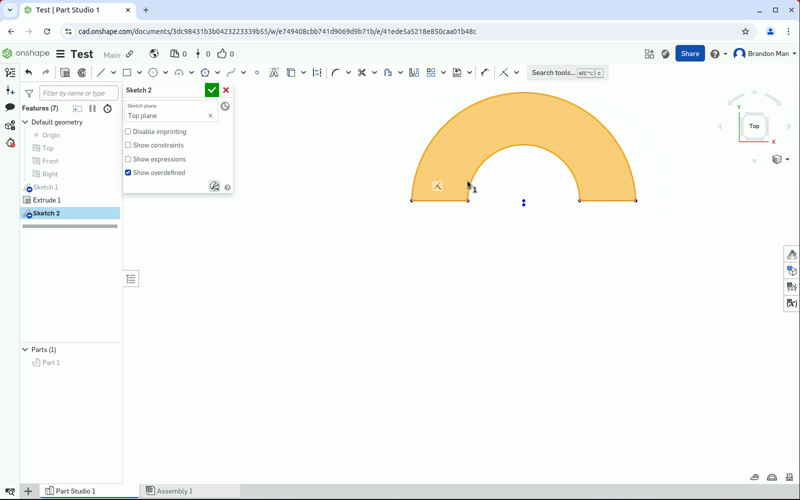
scroll(-6)
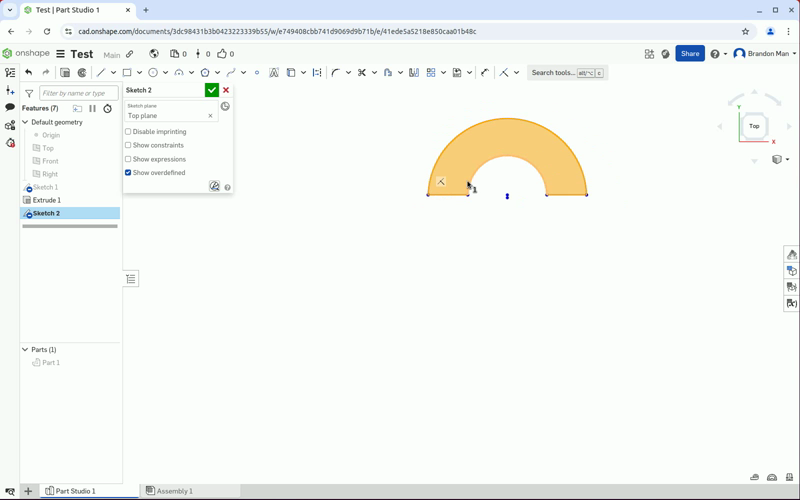
scroll(-6)
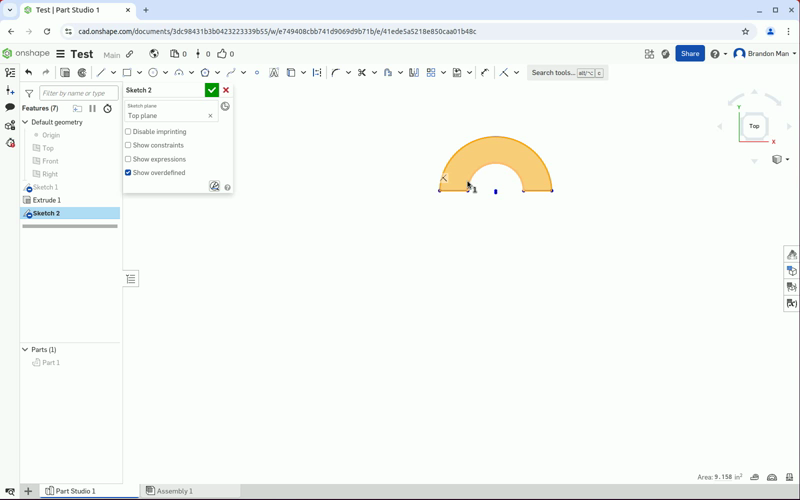
scroll(-6)
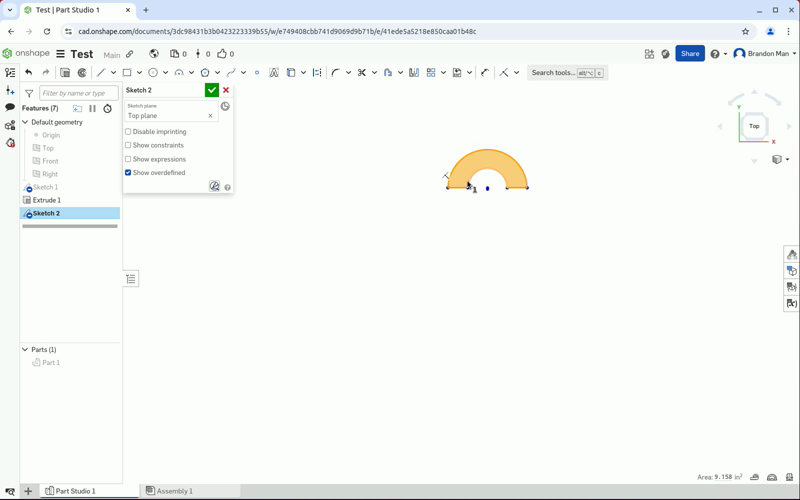
scroll(-6)
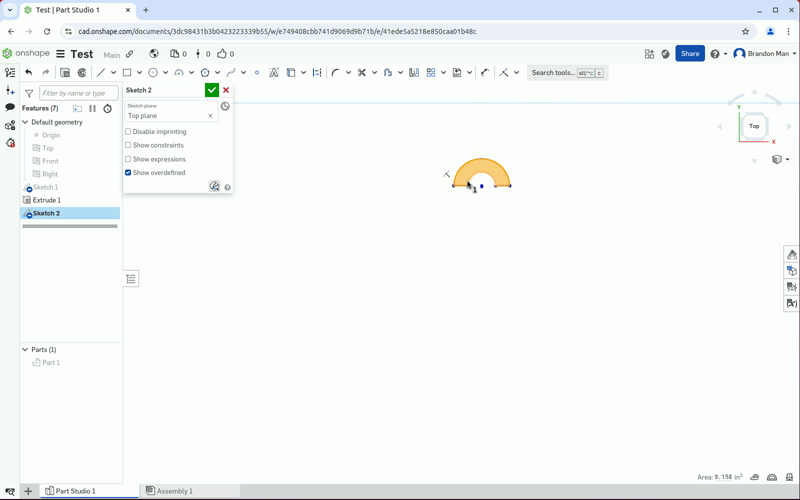
scroll(-6)
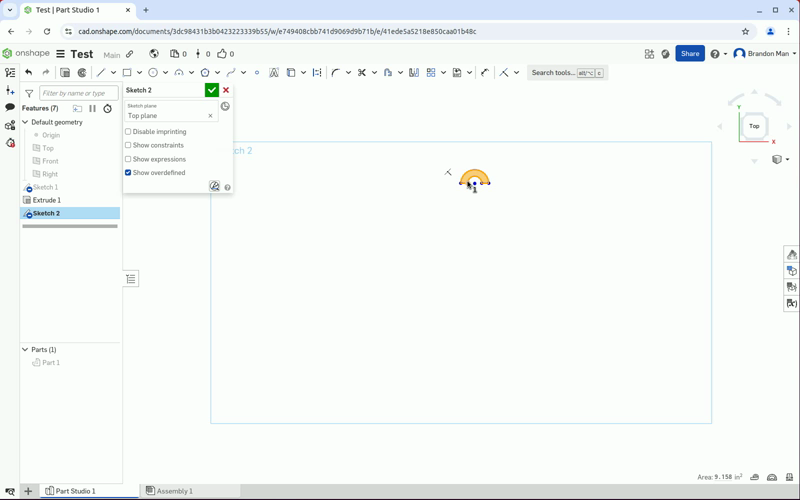
mouse_move(73, 352)
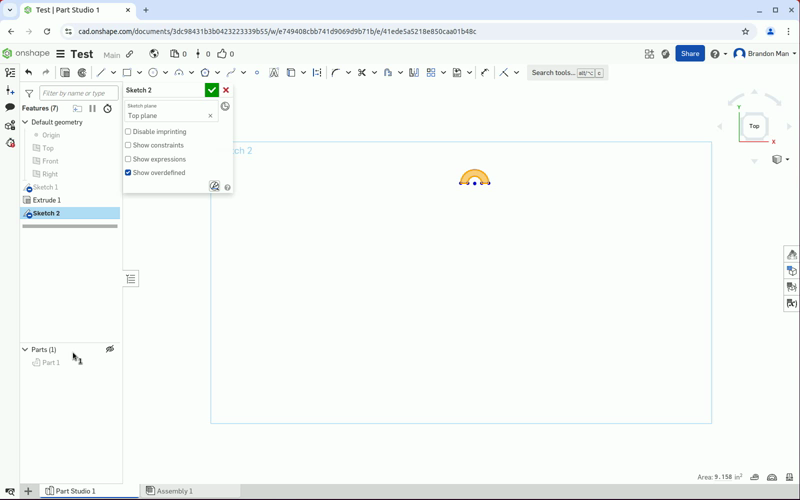
key(shift+y)
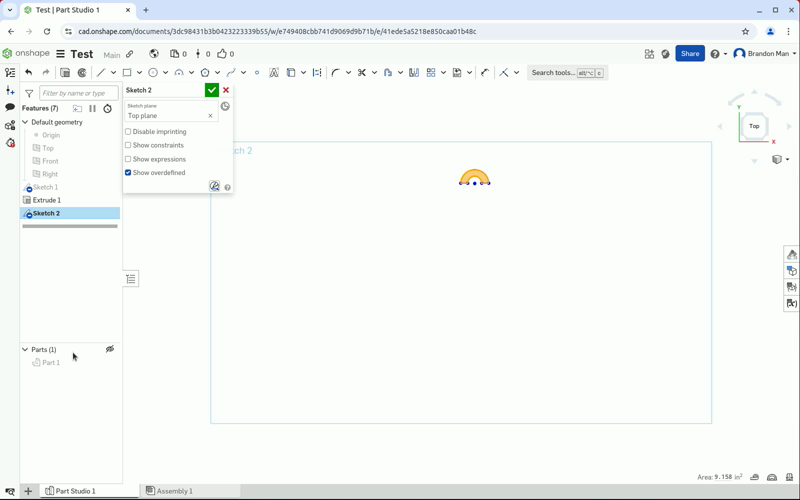
key(shift+e)
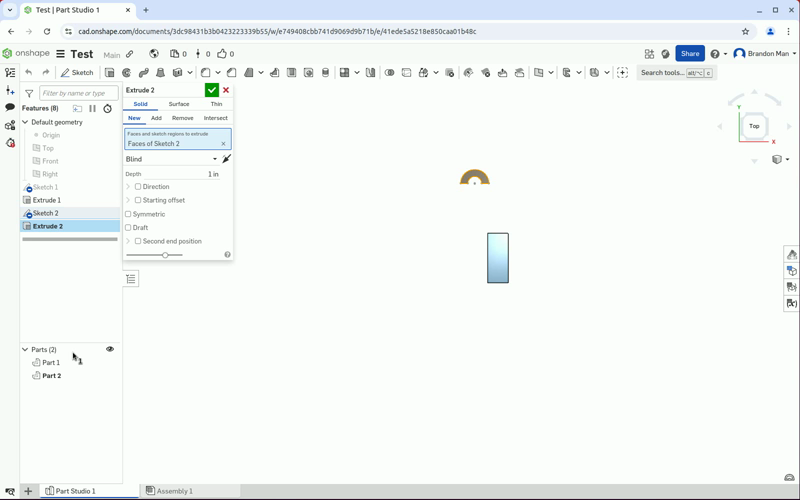
mouse_move(143, 106)
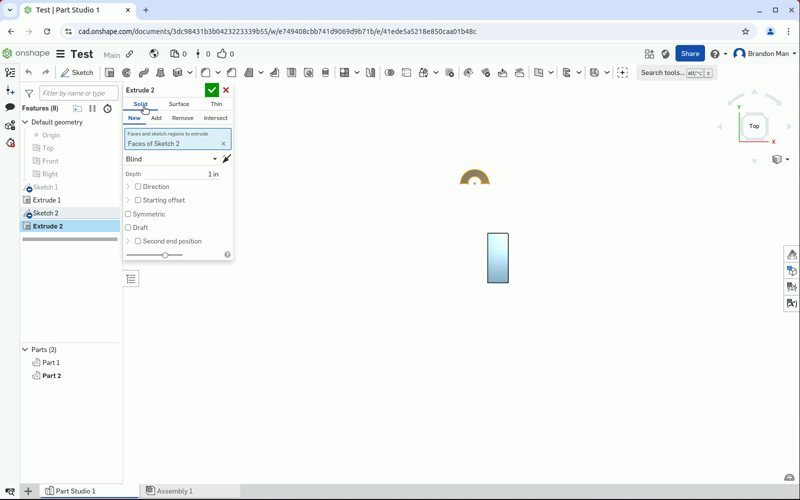
click(143, 106)
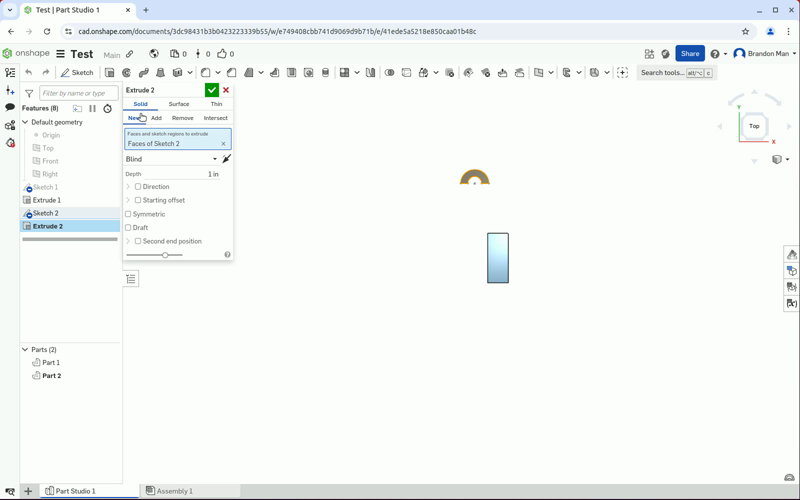
mouse_move(137, 120)
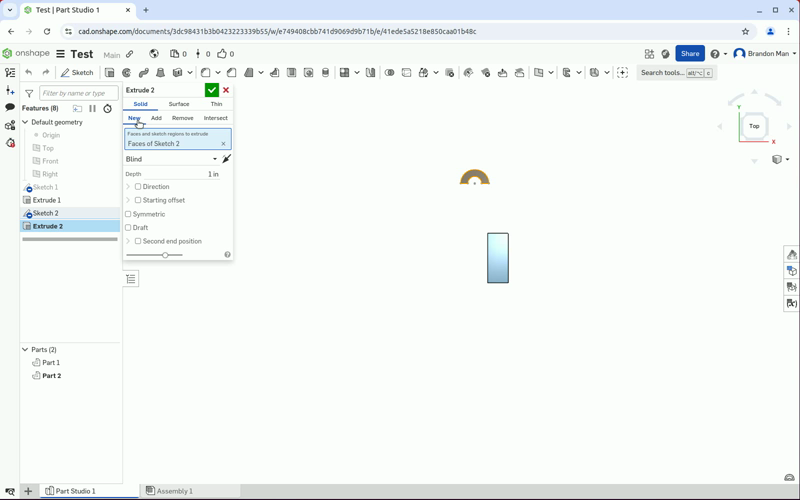
click(137, 120)
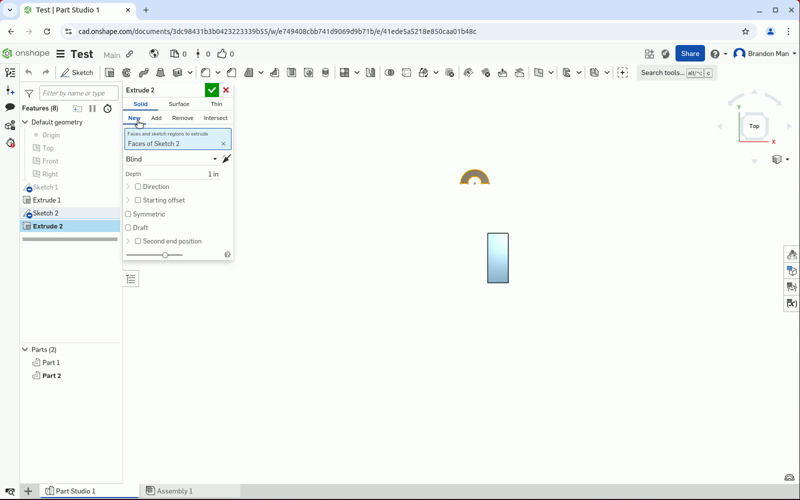
key(tab, 4)
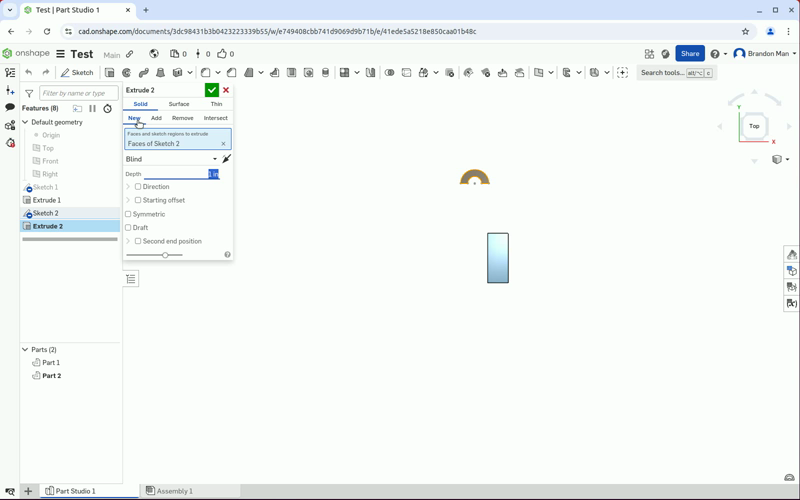
text(0.722)
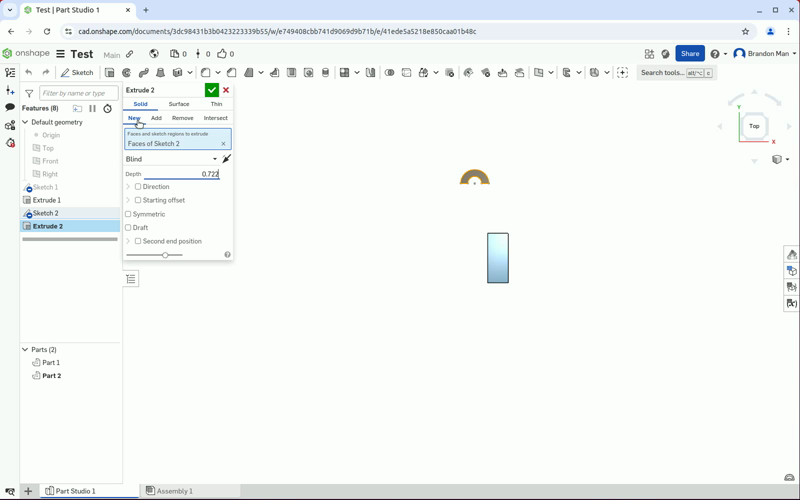
key(enter)
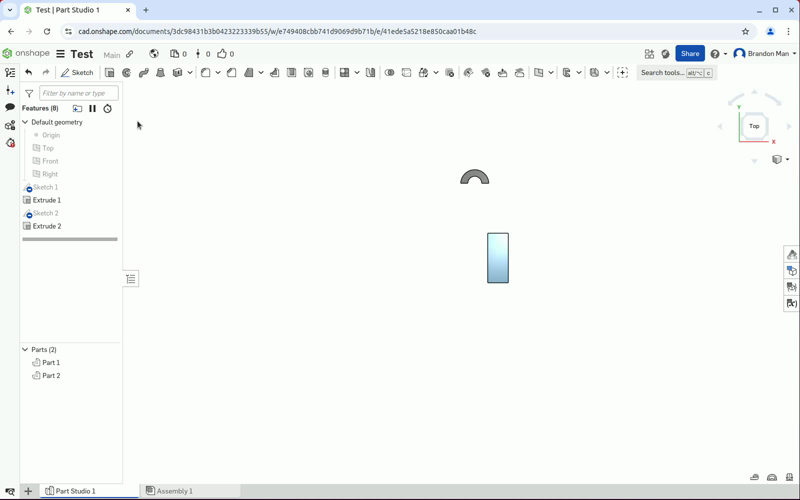
key(shift+h)
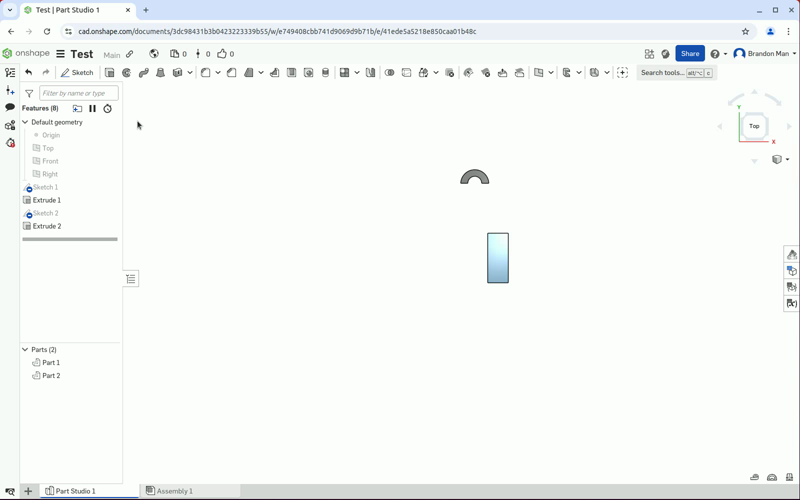
key(shift+h)
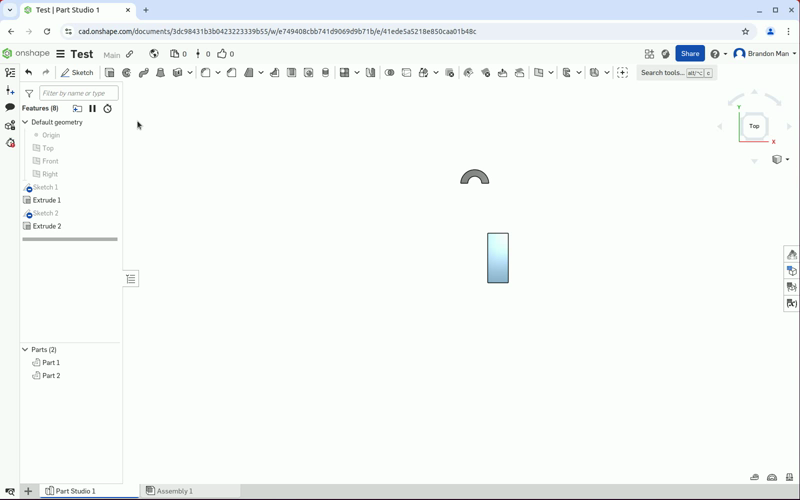
mouse_move(73, 189)
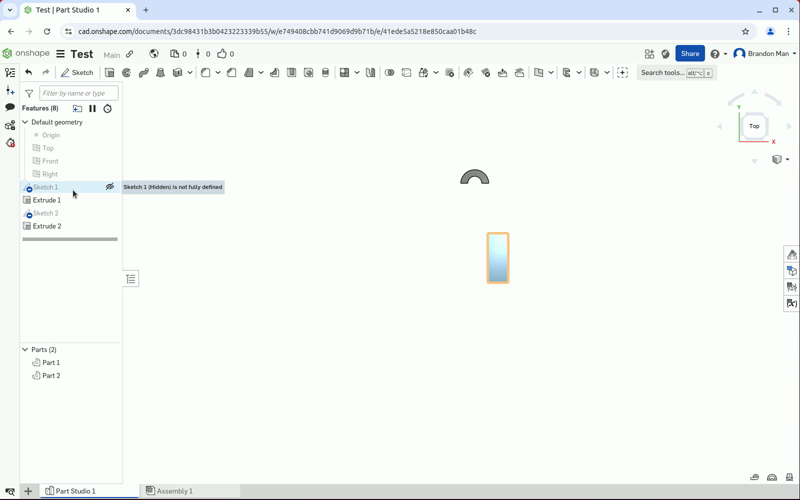
click(73, 189)
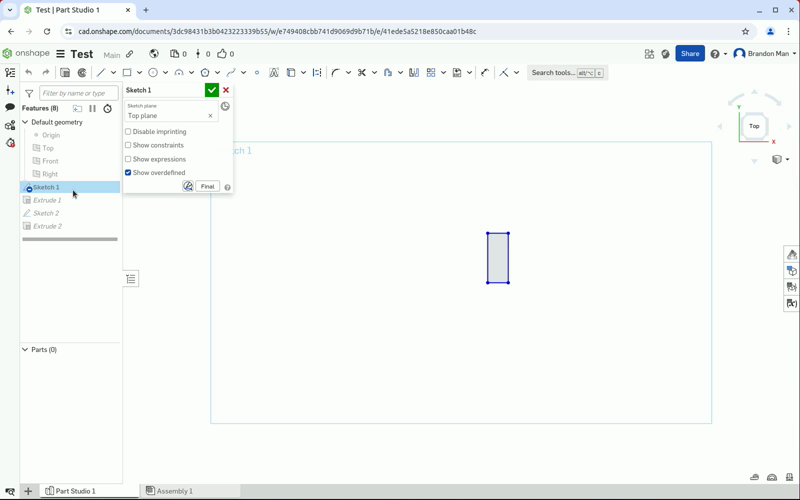
mouse_move(229, 92)
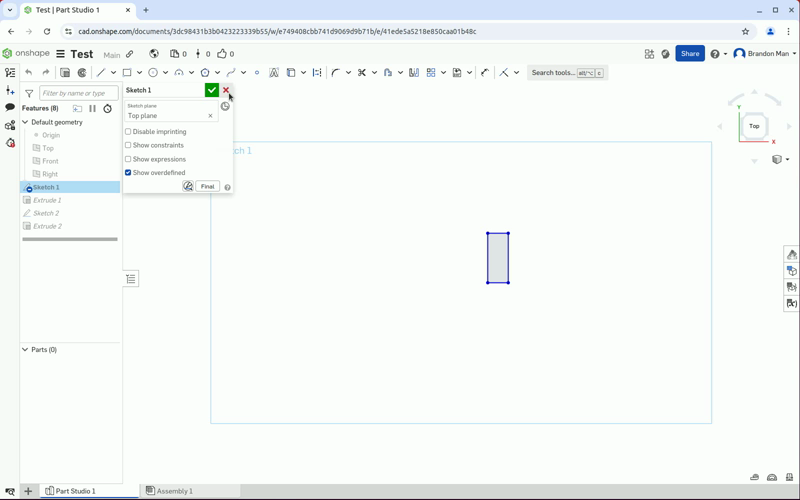
click(229, 92)
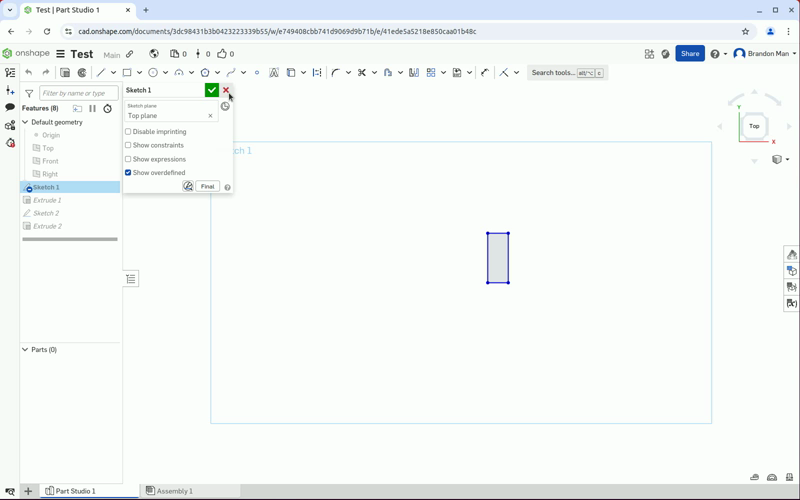
key(shift+s)
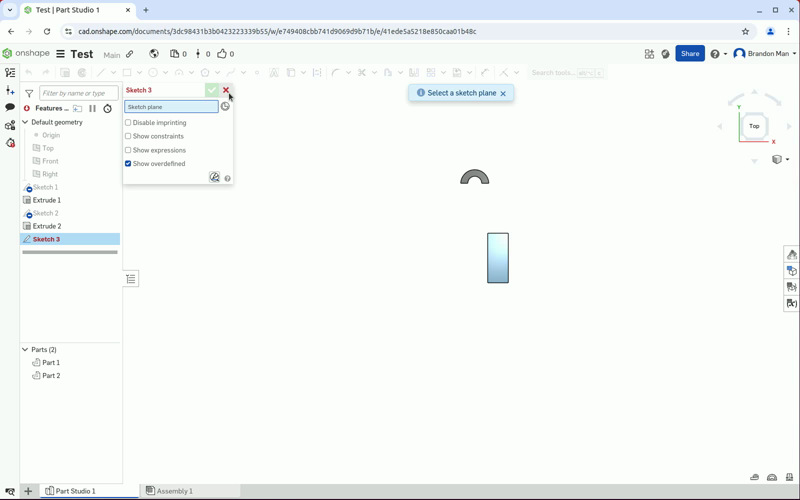
mouse_move(73, 150)
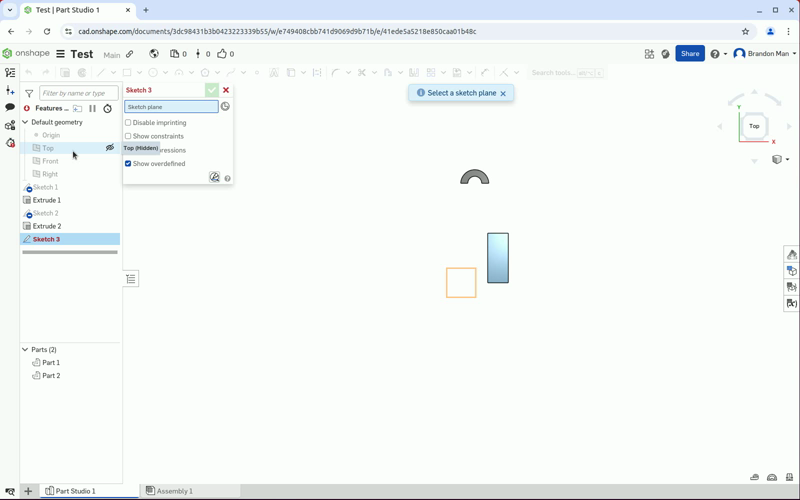
click(73, 150)
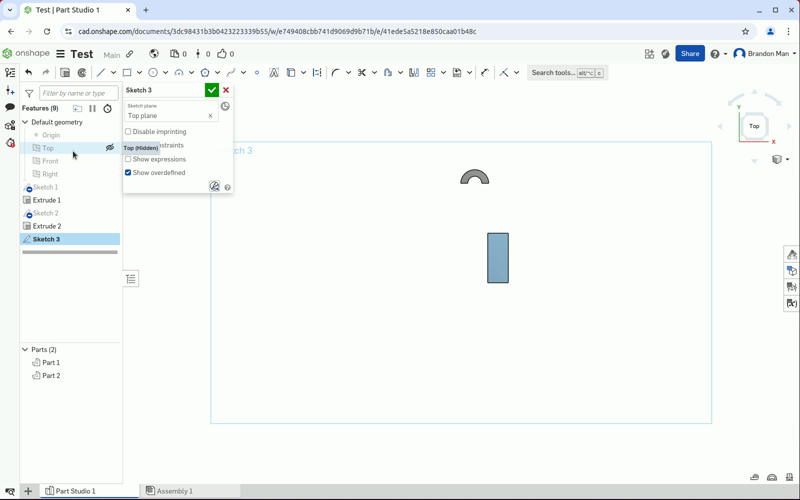
mouse_move(73, 352)
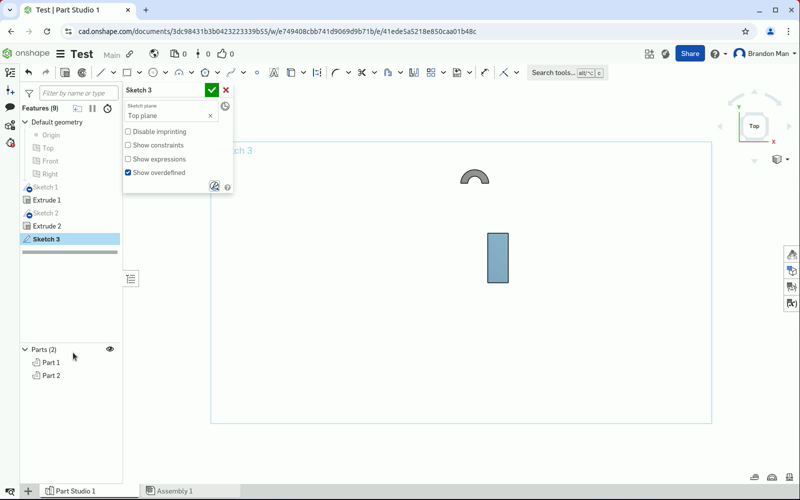
key(y)
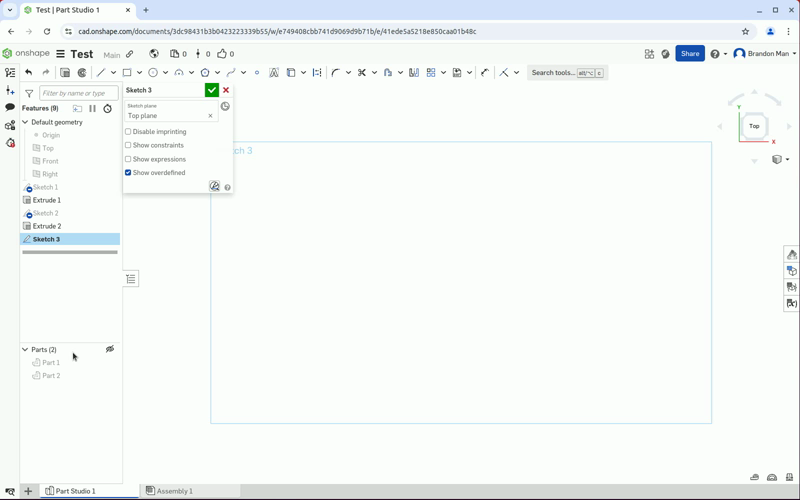
key(l)
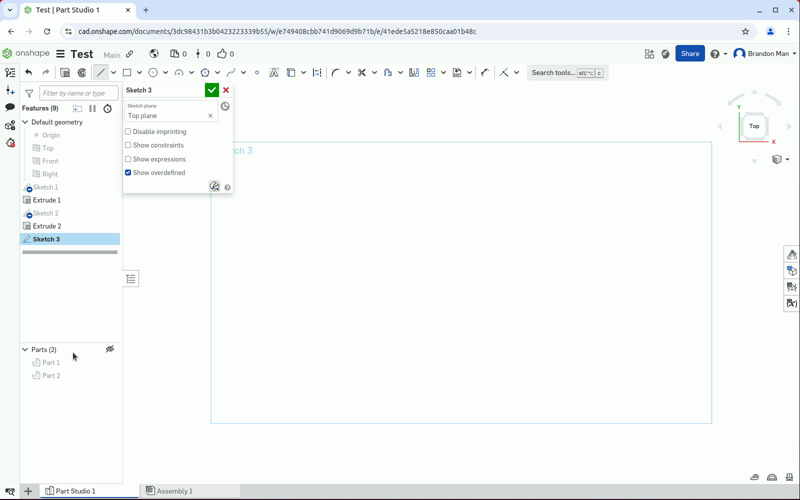
key_down(shift)
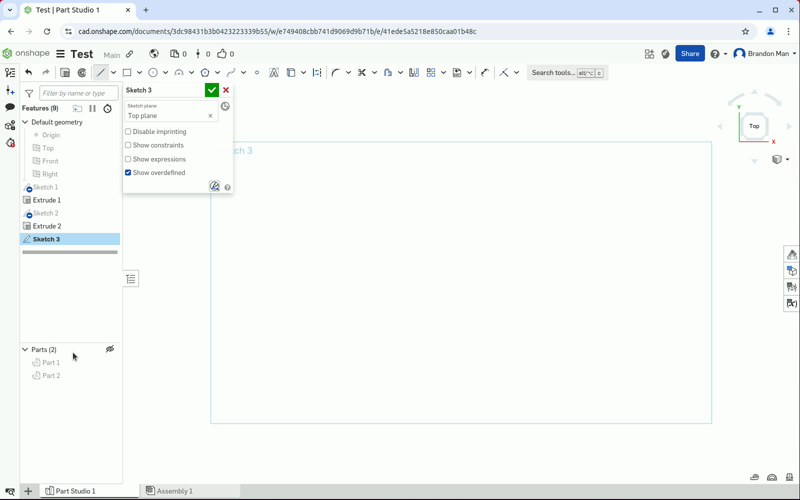
mouse_move(460, 282)
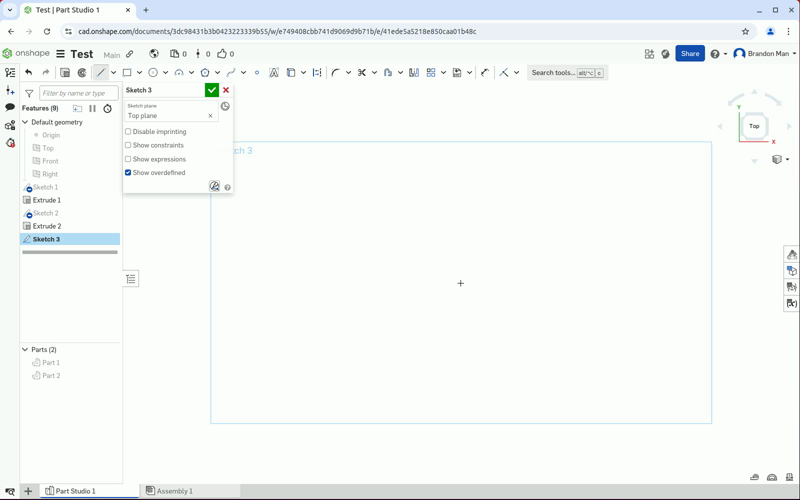
click(460, 282)
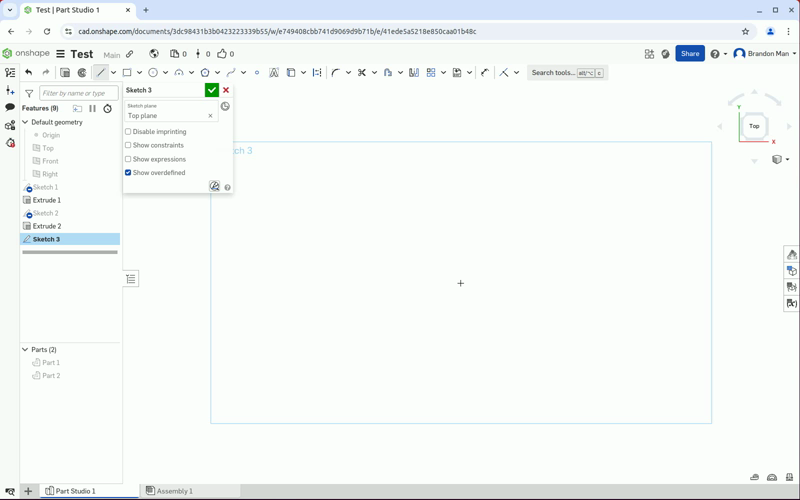
key_up(shift)
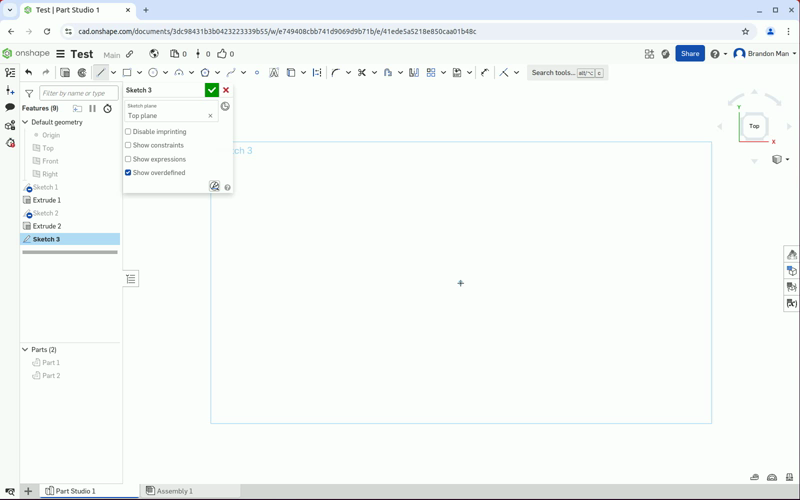
key_down(shift)
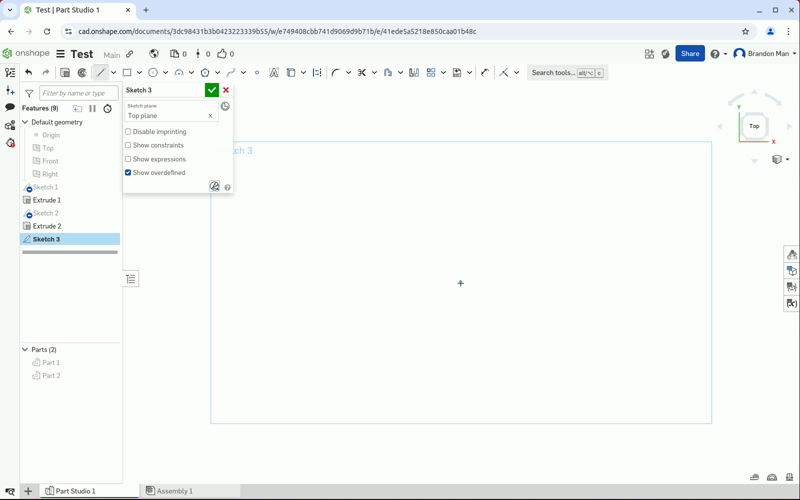
mouse_move(490, 282)
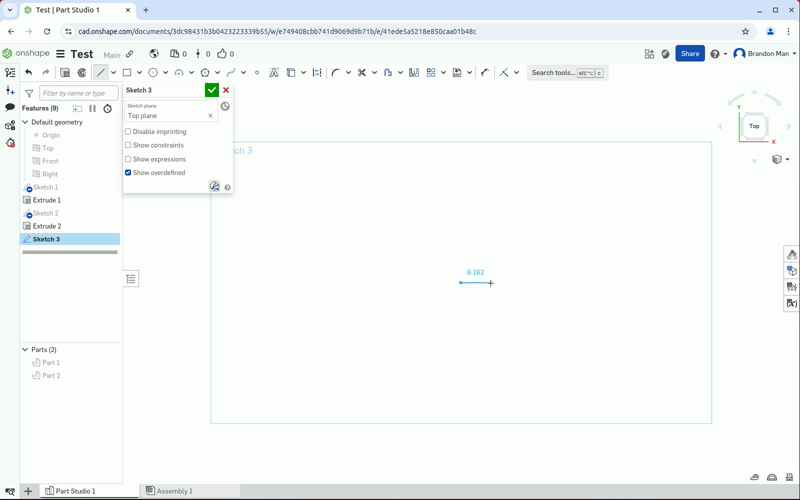
mouse_move(486, 282)
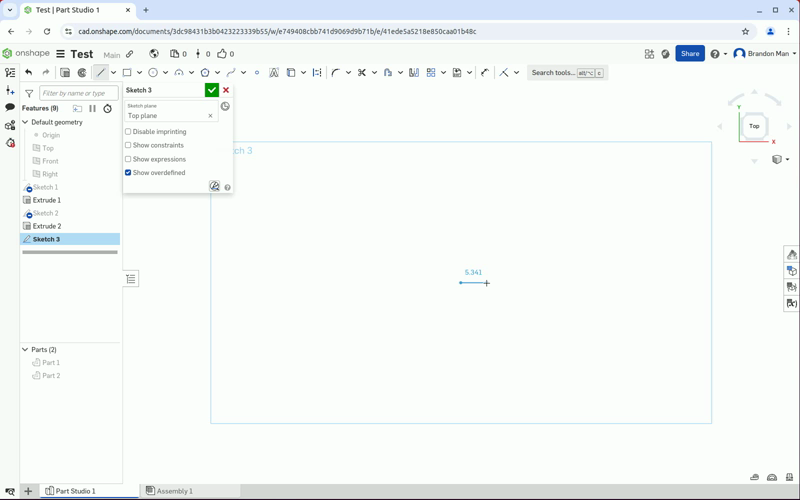
click(486, 282)
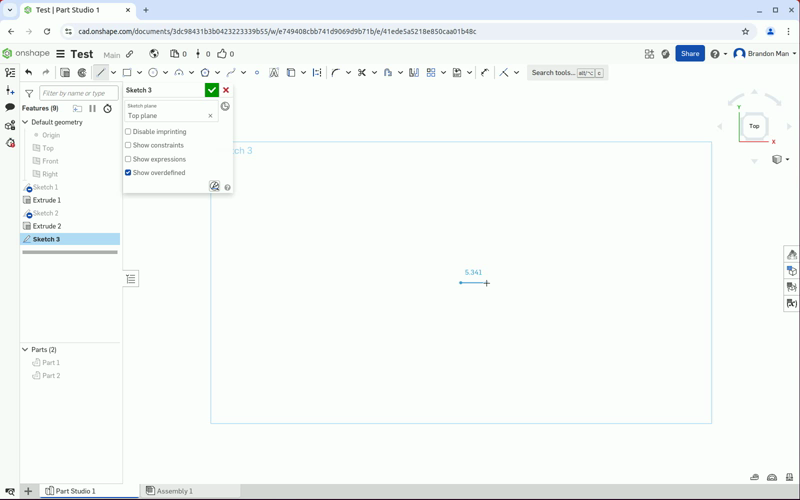
key_up(shift)
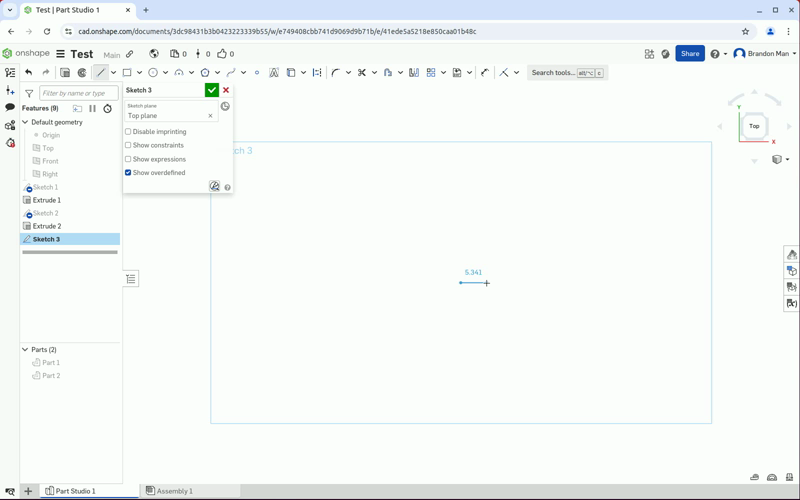
key_down(shift)
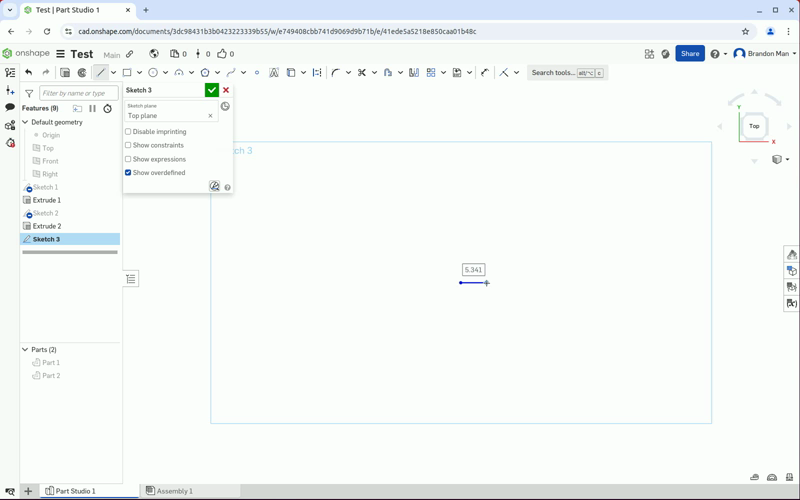
mouse_move(516, 282)
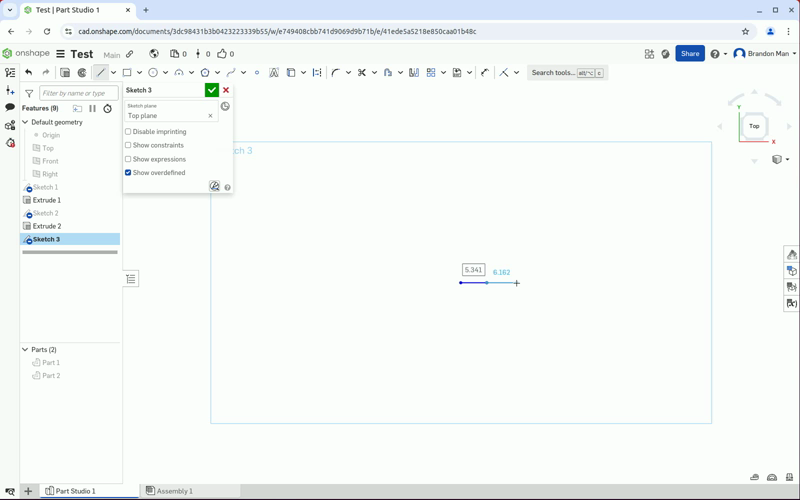
mouse_move(486, 232)
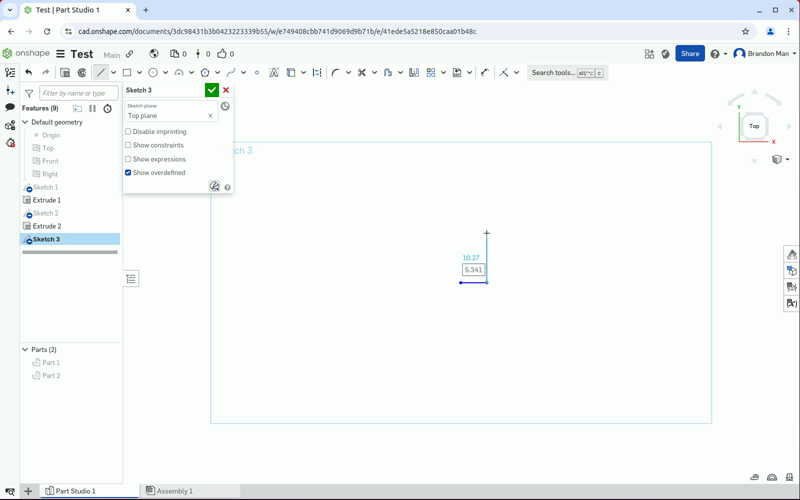
click(486, 232)
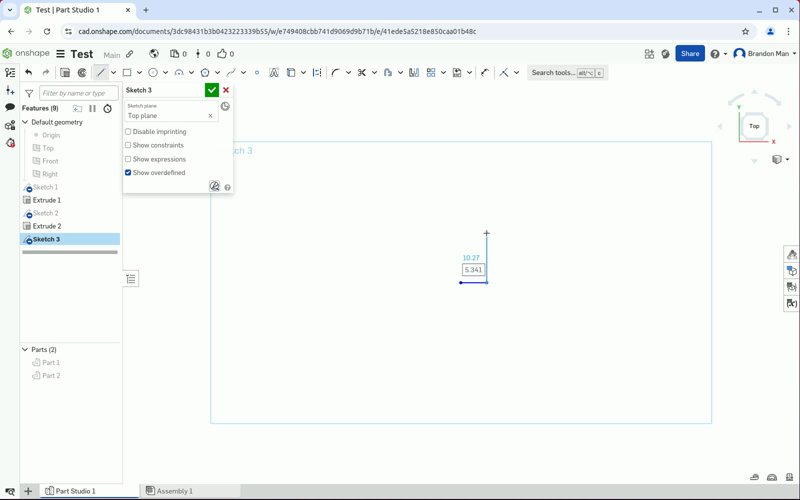
key_up(shift)
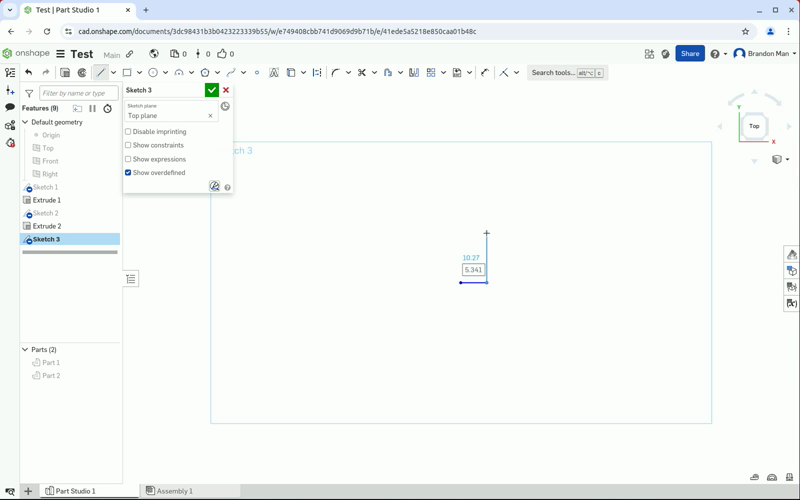
key_down(shift)
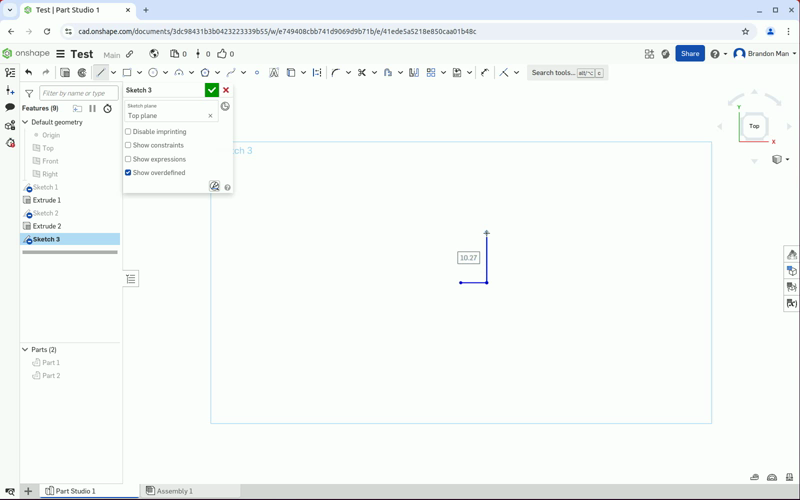
mouse_move(516, 232)
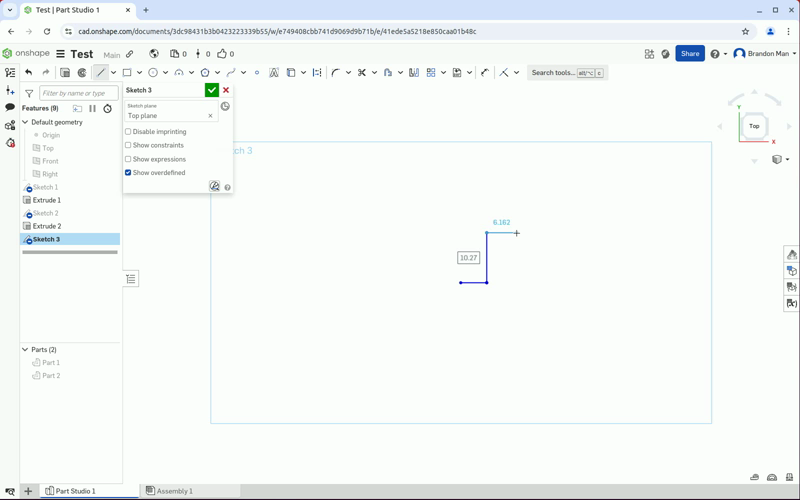
mouse_move(486, 183)
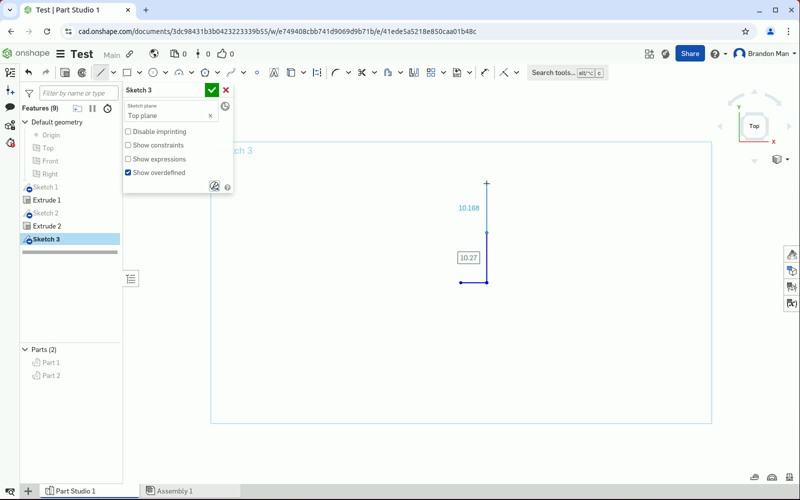
click(486, 183)
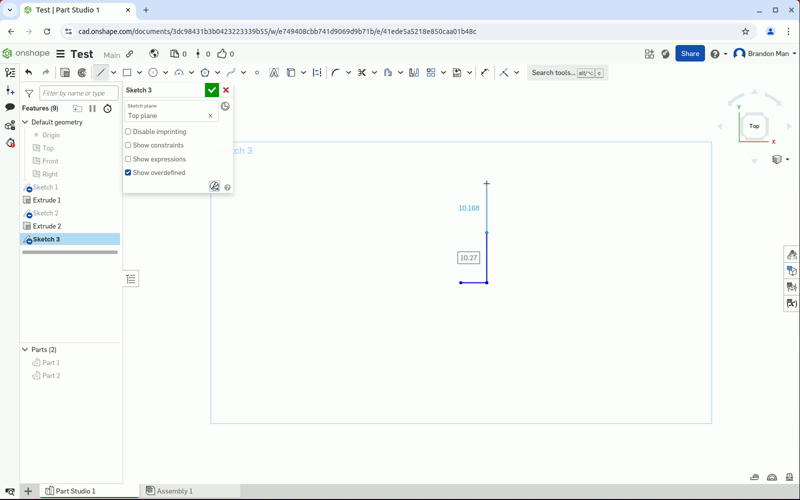
key_up(shift)
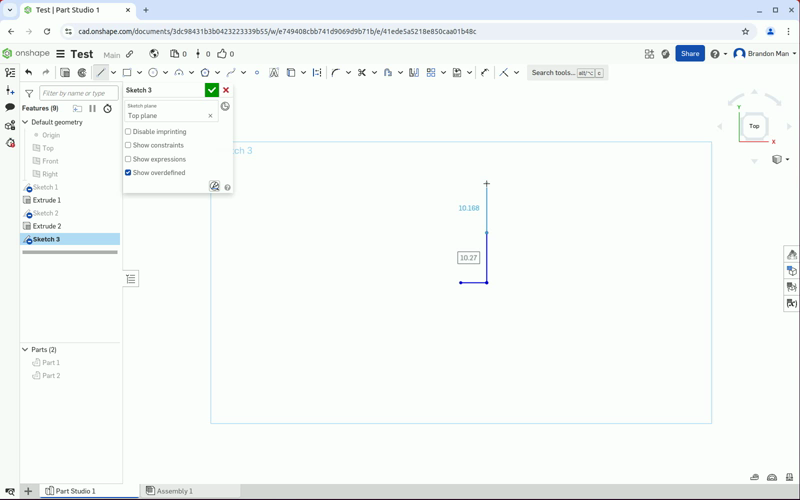
key(esc)
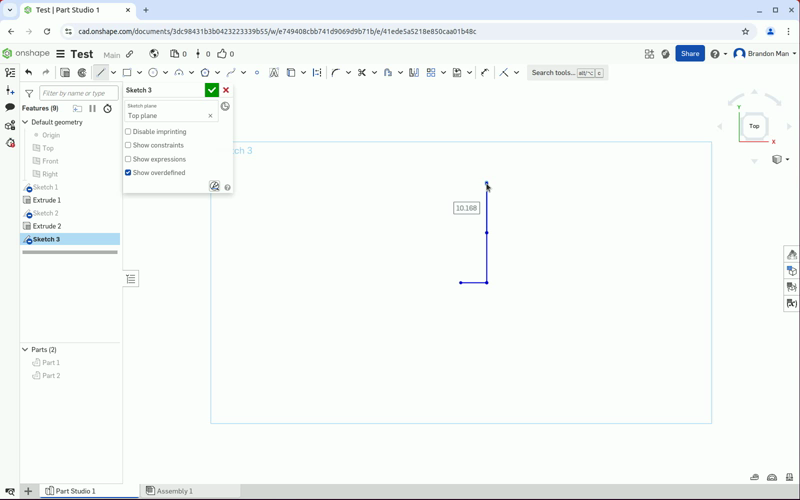
key(a)
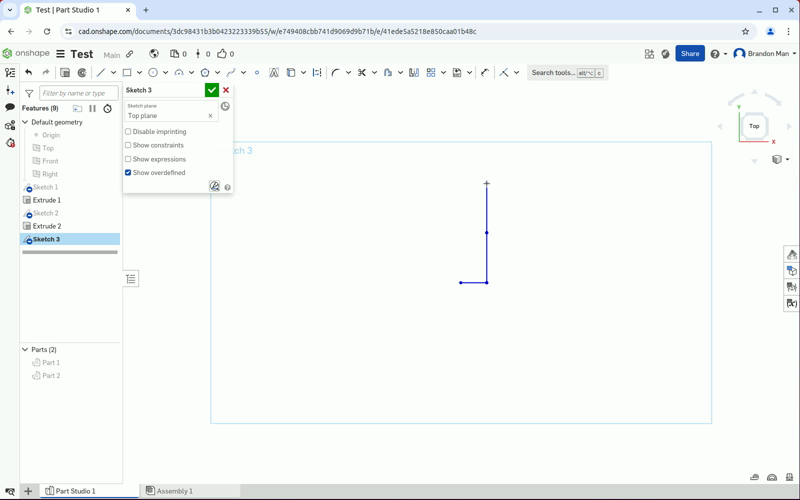
mouse_move(486, 183)
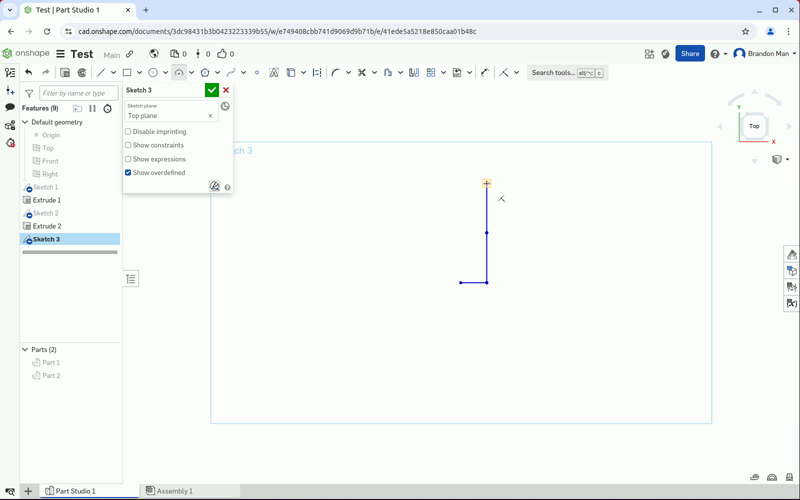
click(486, 183)
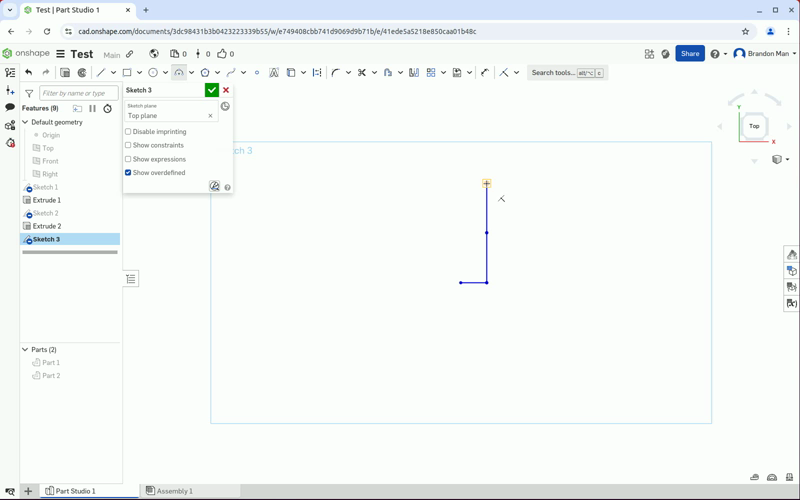
key_down(shift)
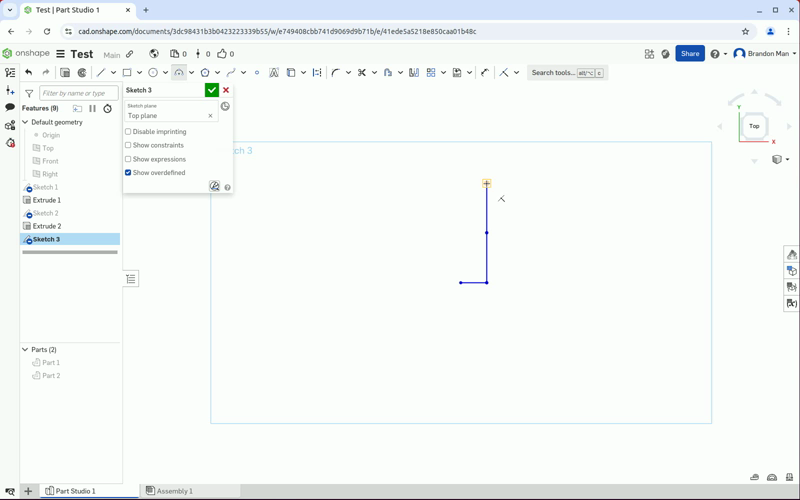
mouse_move(460, 183)
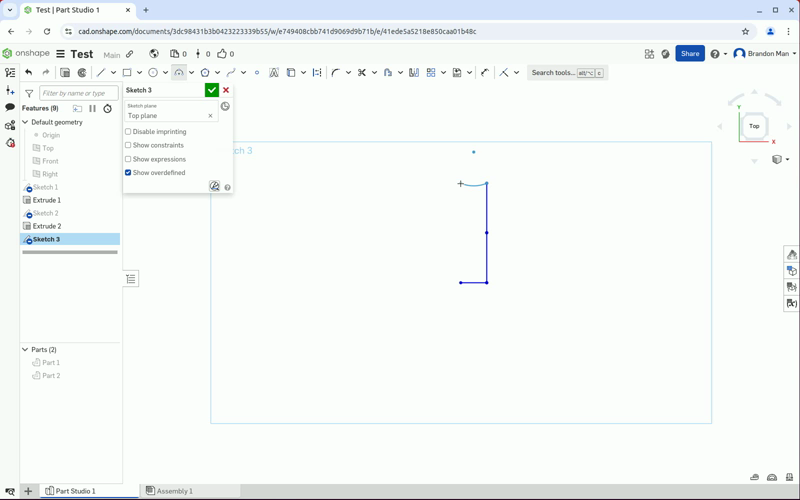
click(460, 183)
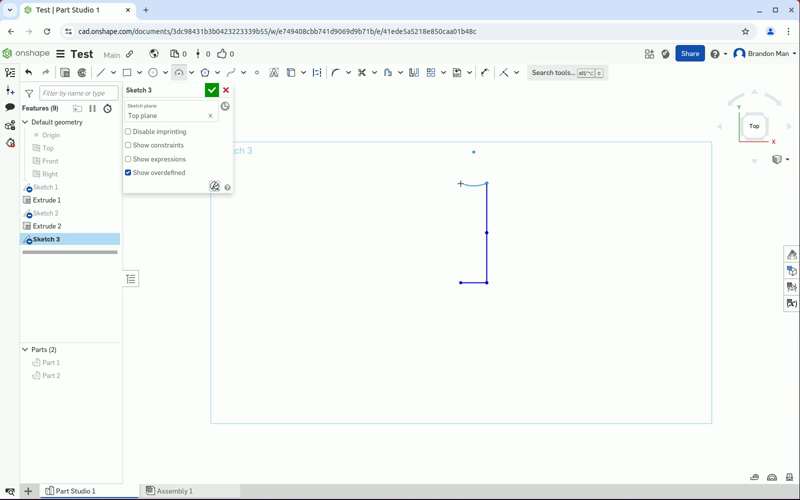
mouse_move(474, 196)
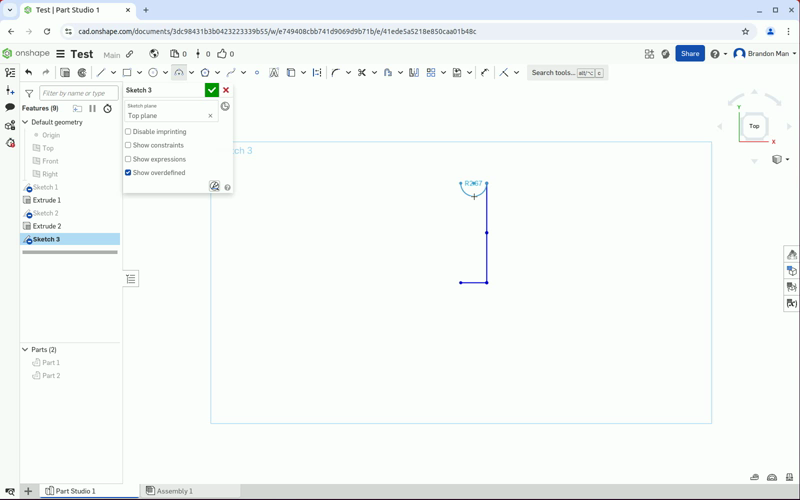
click(474, 196)
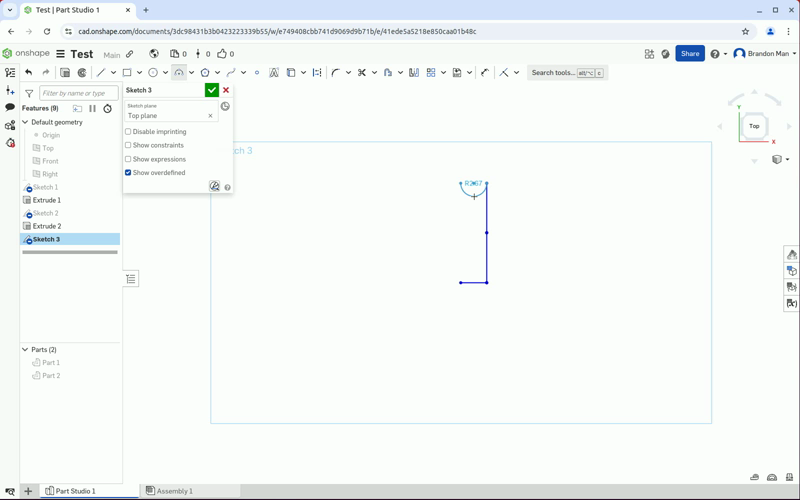
key_up(shift)
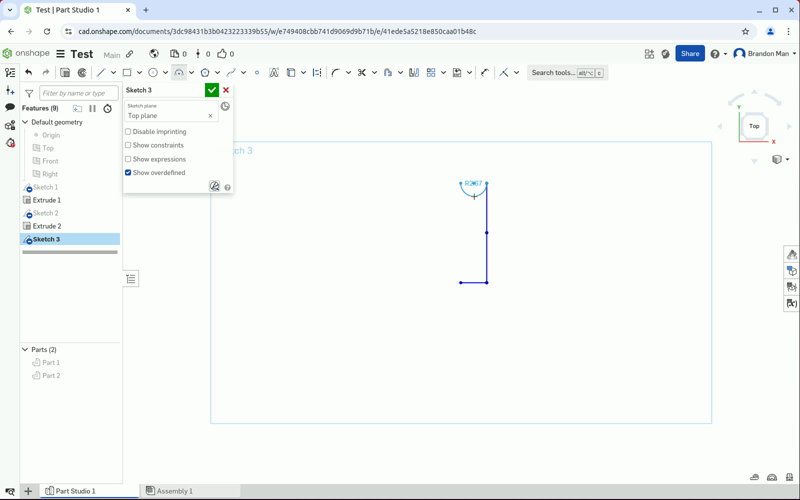
key(esc)
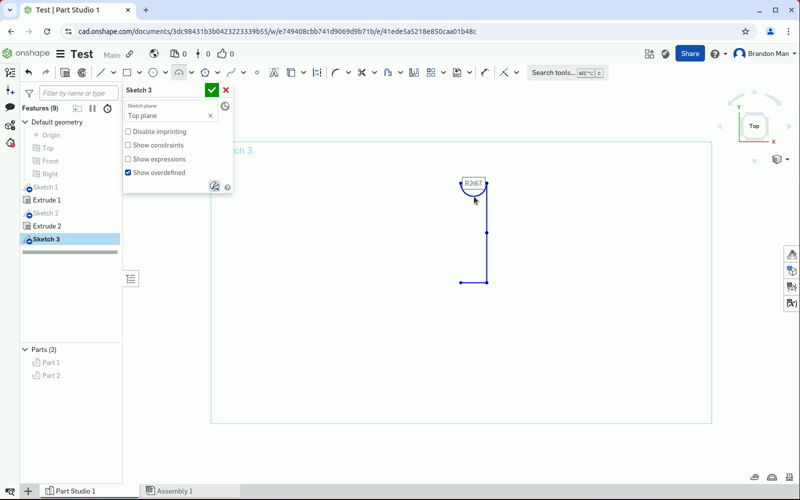
key(l)
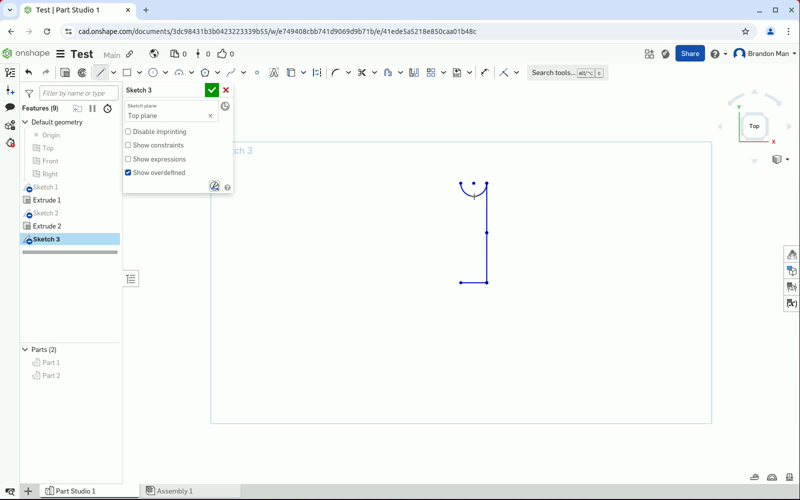
mouse_move(460, 183)
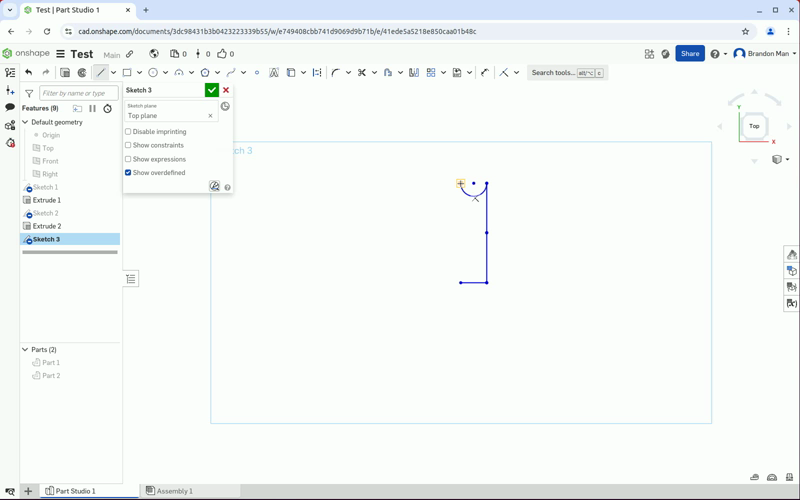
click(460, 183)
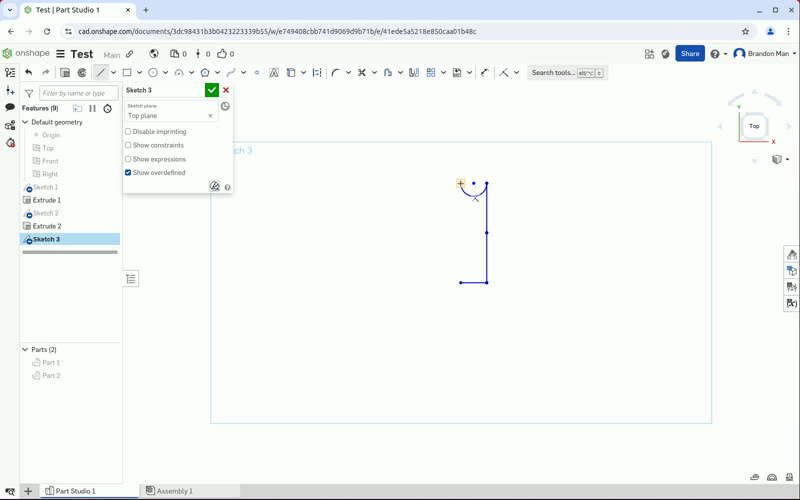
key_down(shift)
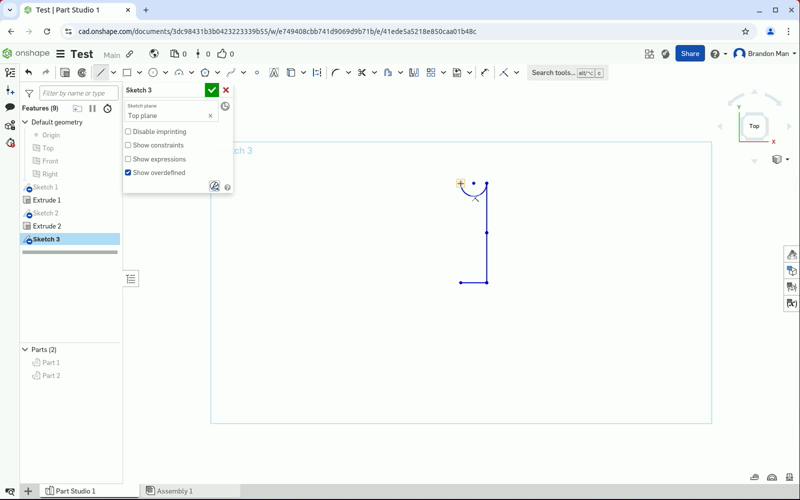
mouse_move(460, 282)
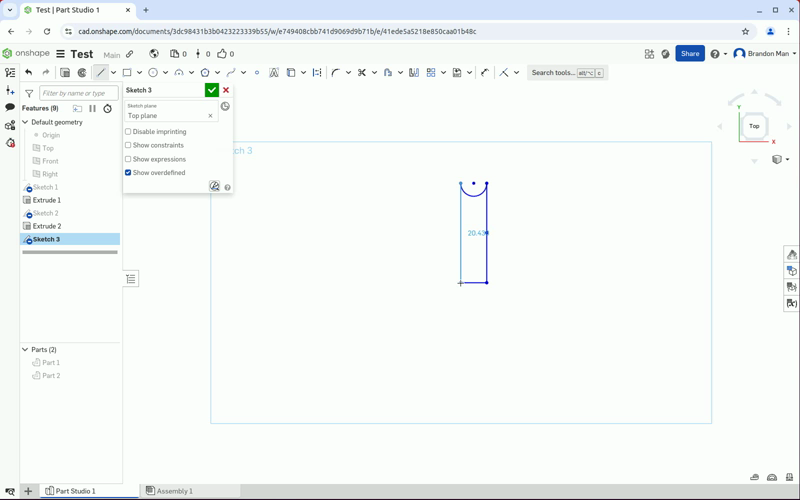
key_up(shift)
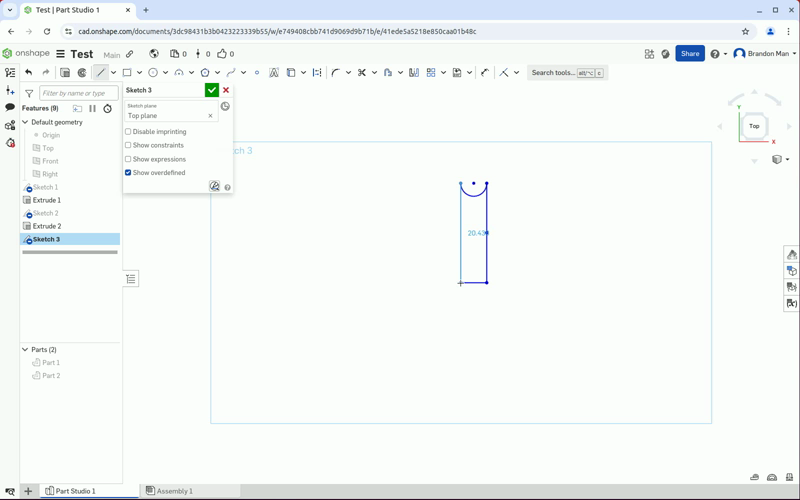
click(460, 282)
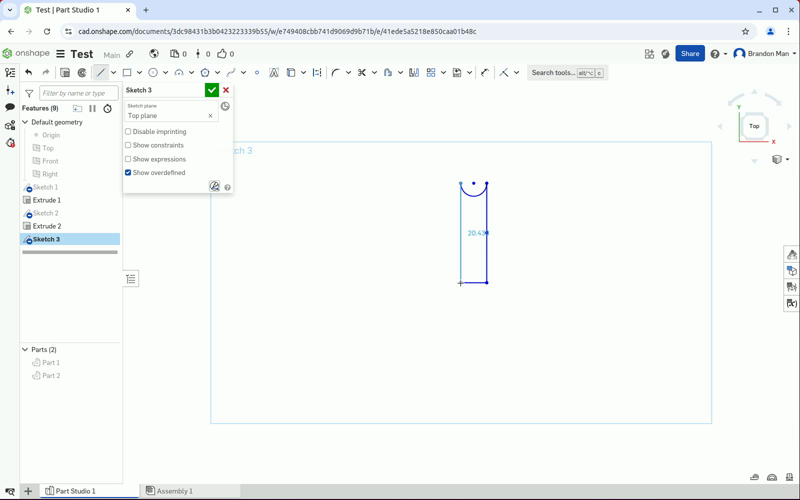
key(esc)
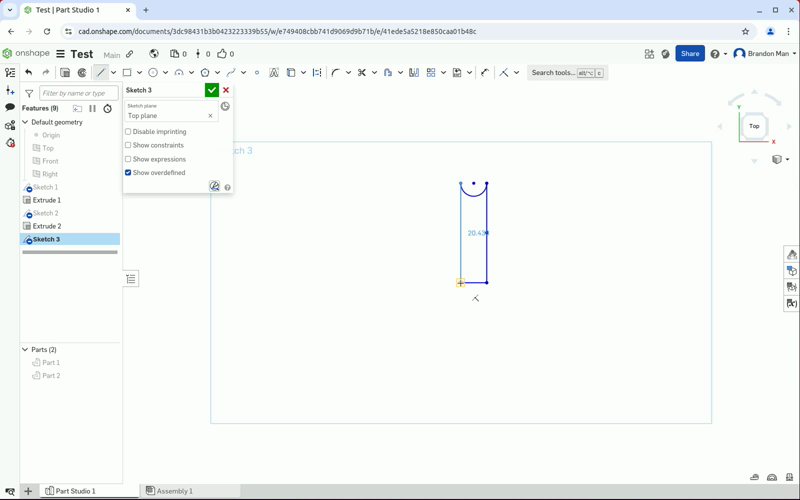
key(c)
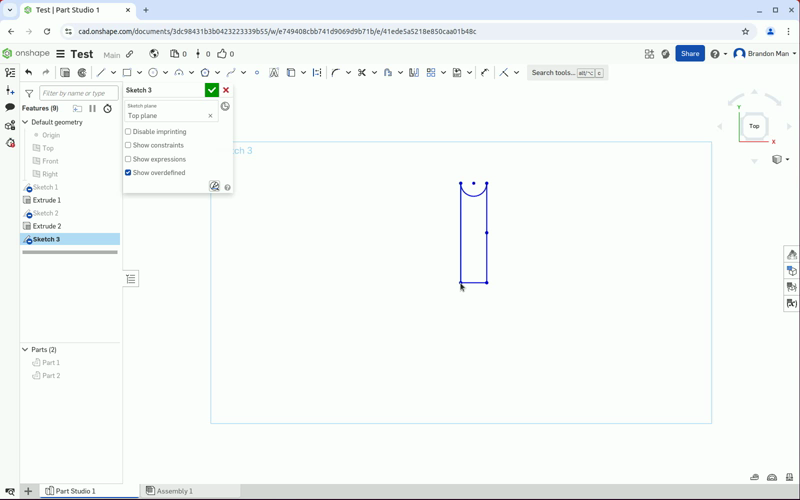
key_down(shift)
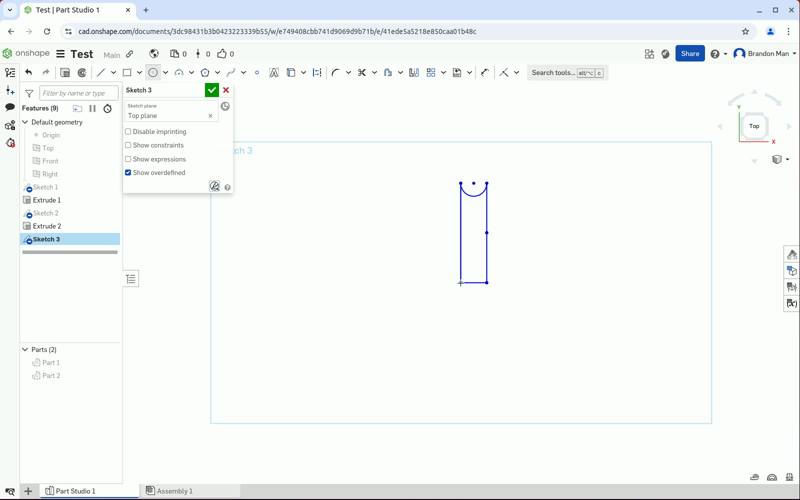
mouse_move(474, 267)
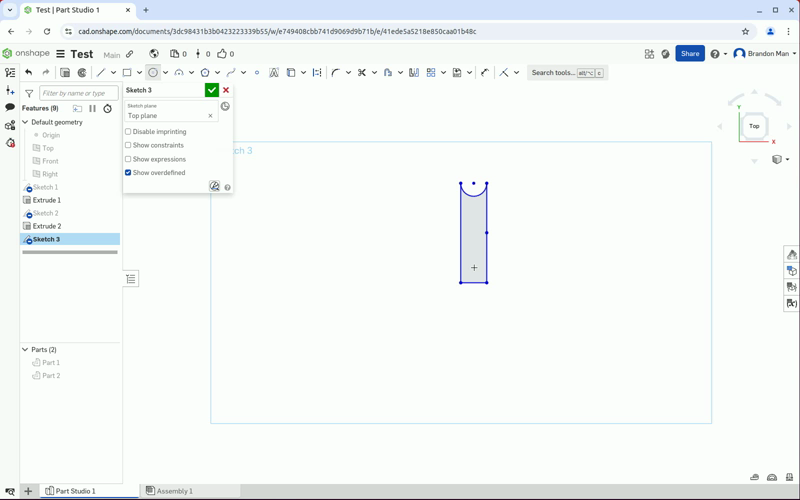
click(474, 267)
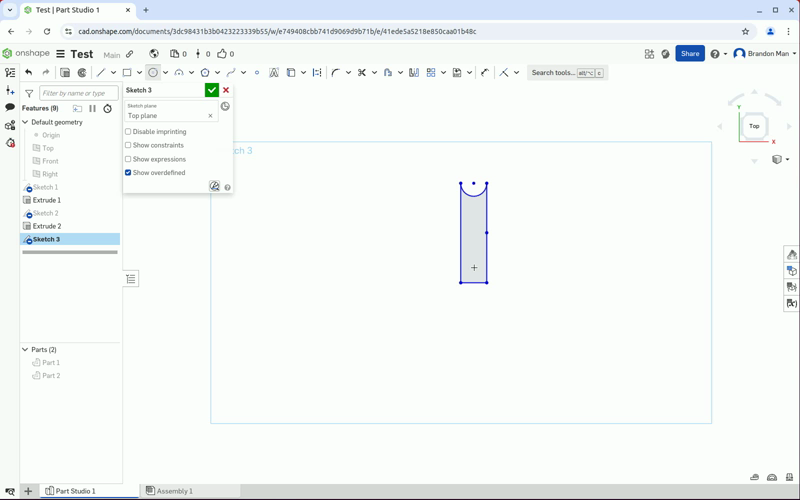
key_up(shift)
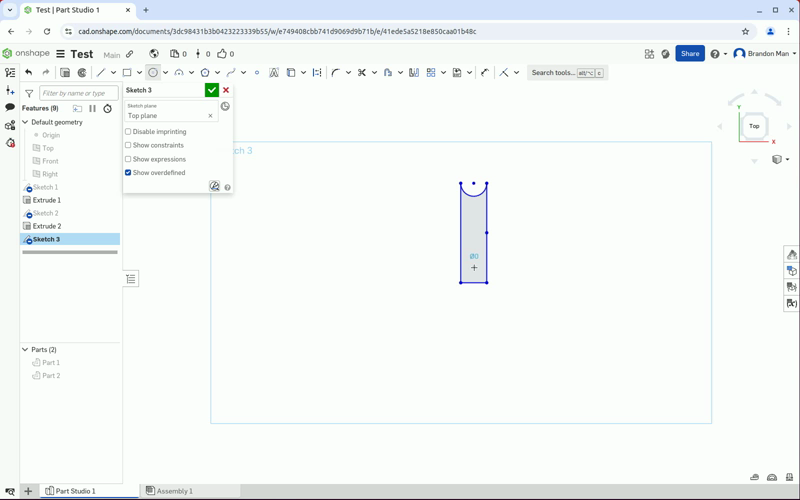
mouse_move(480, 267)
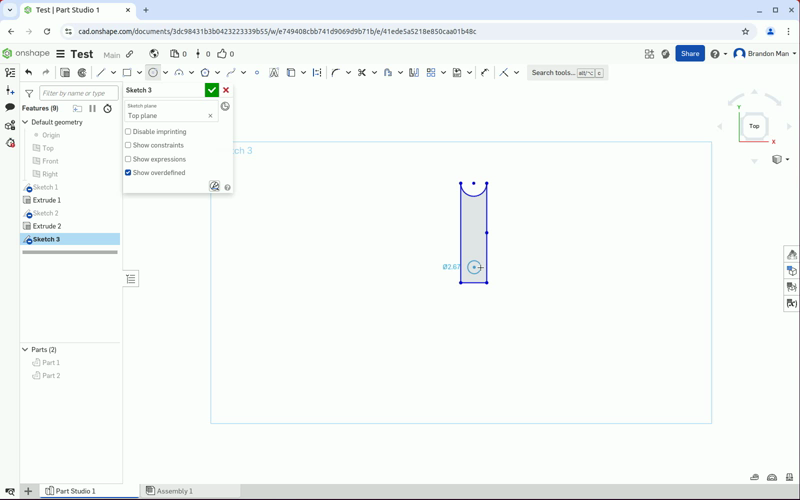
click(480, 267)
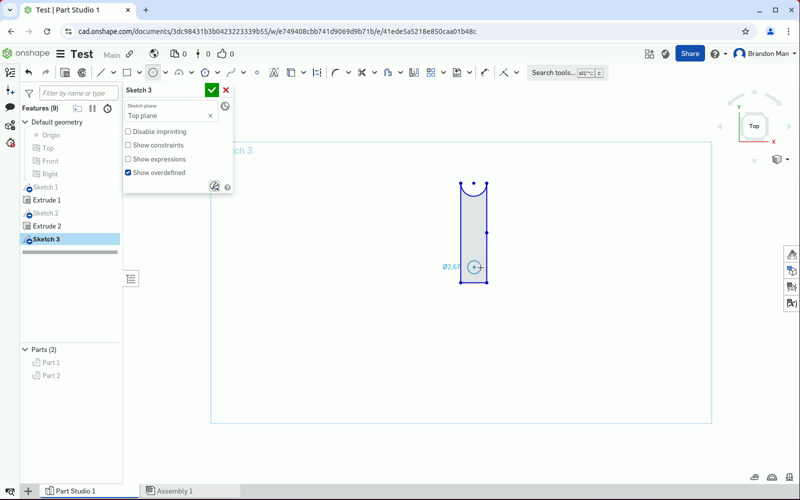
key(esc)
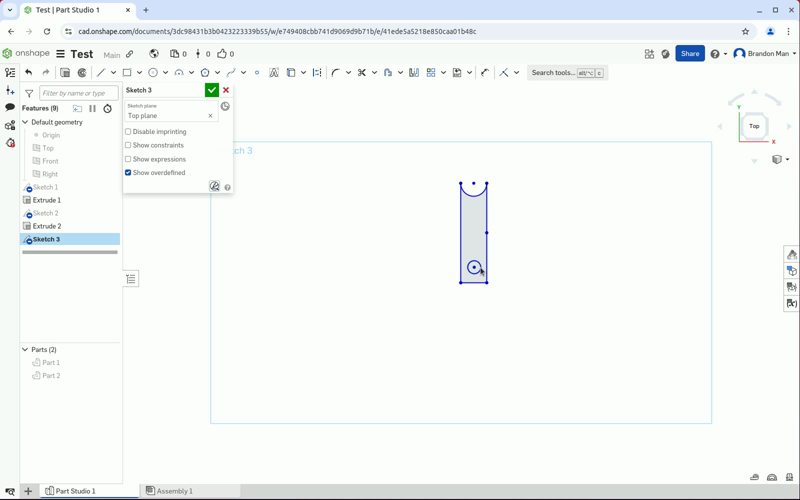
mouse_move(480, 238)
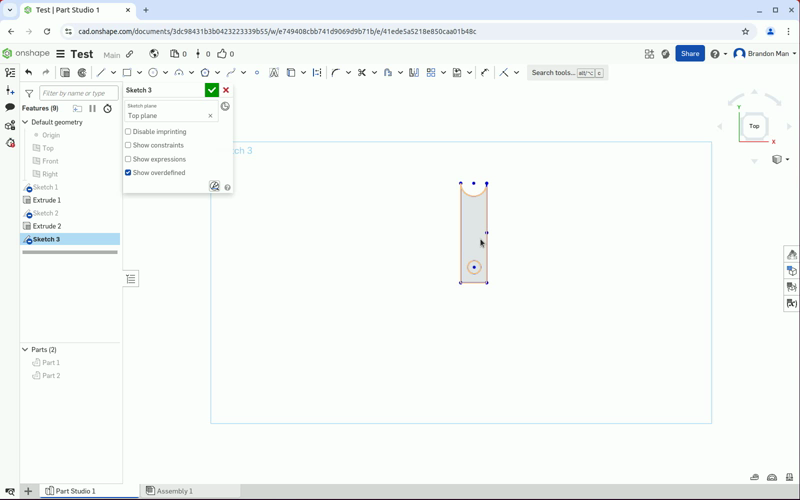
click(480, 238)
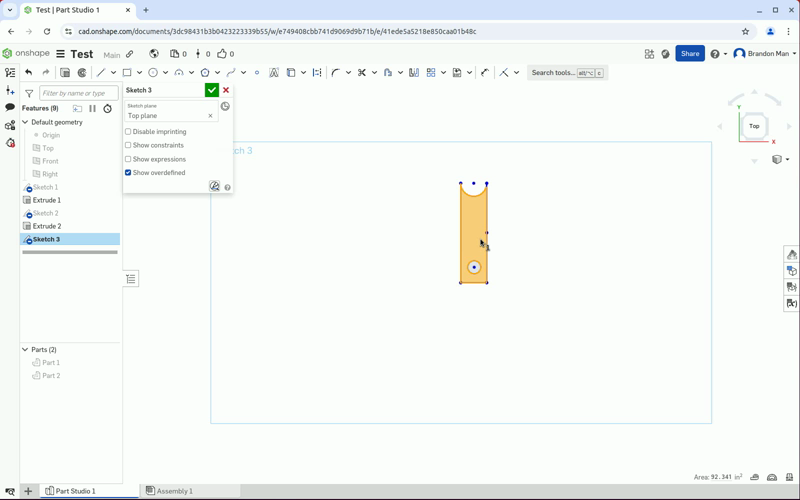
mouse_move(73, 352)
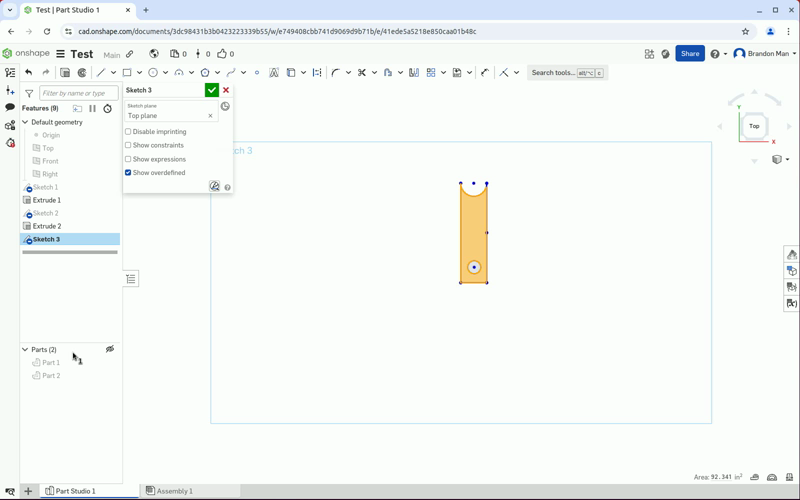
key(shift+y)
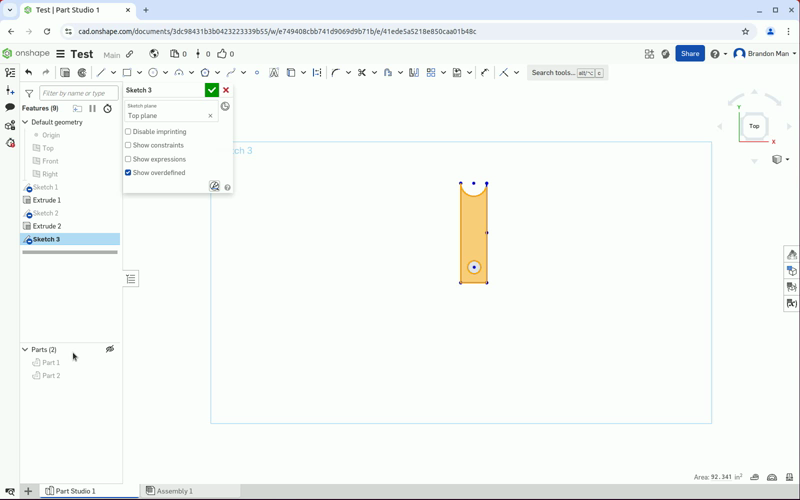
key(shift+e)
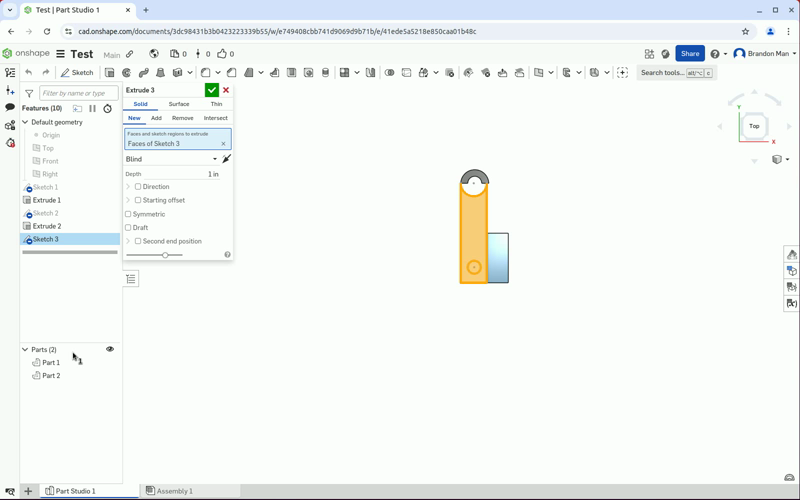
mouse_move(143, 106)
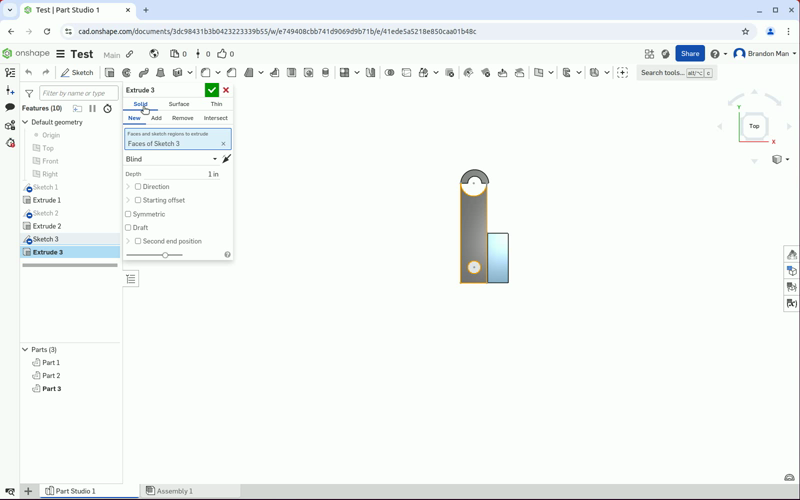
click(143, 106)
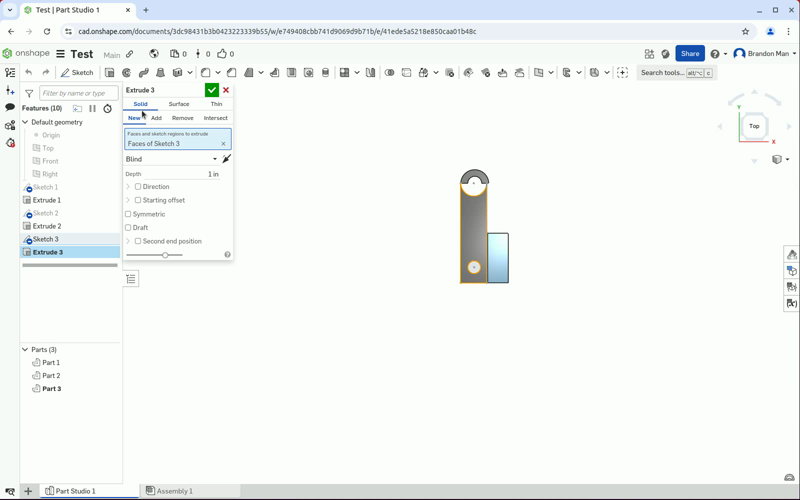
mouse_move(137, 120)
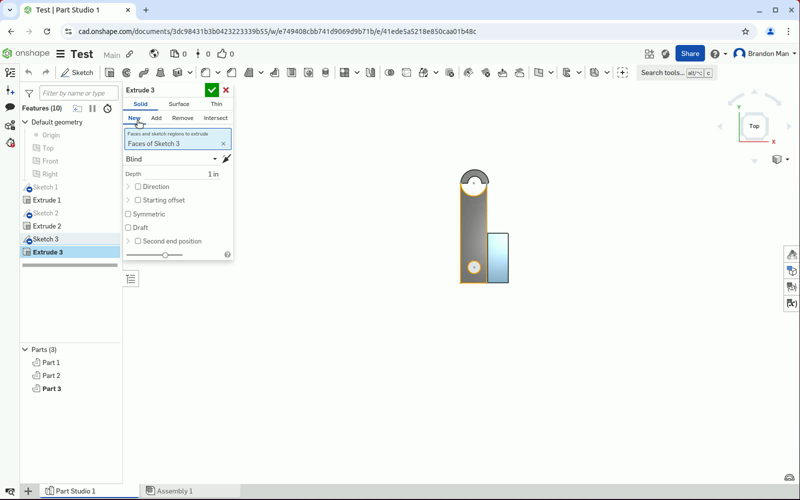
click(137, 120)
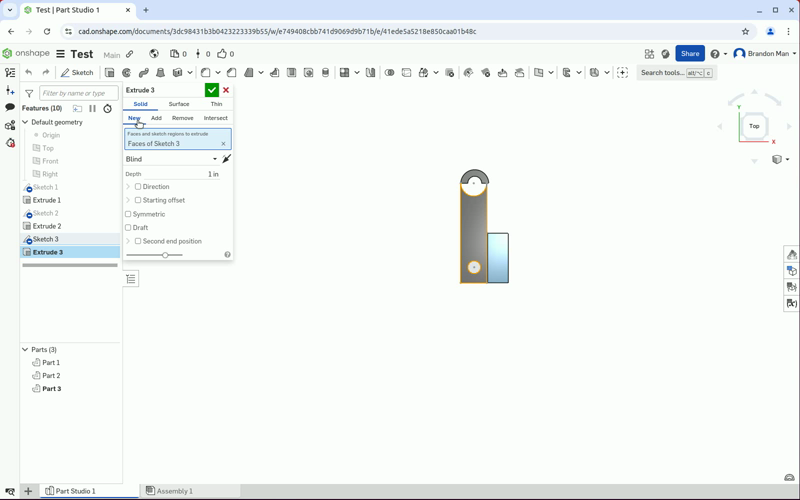
key(tab, 4)
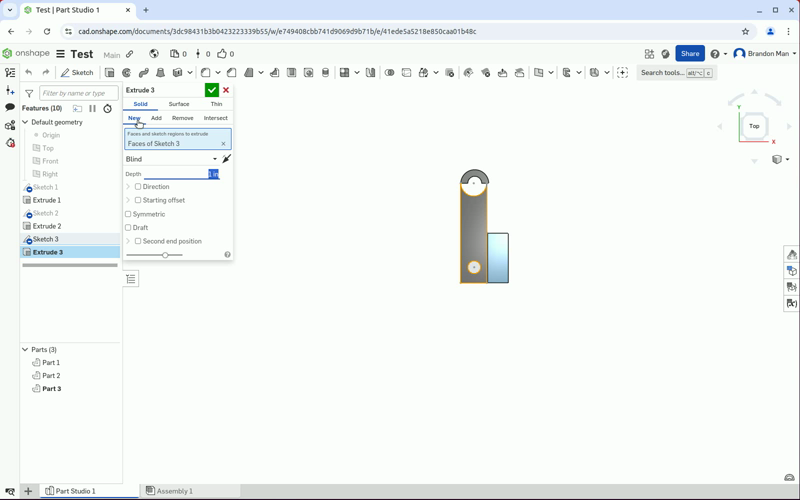
text(0.722)
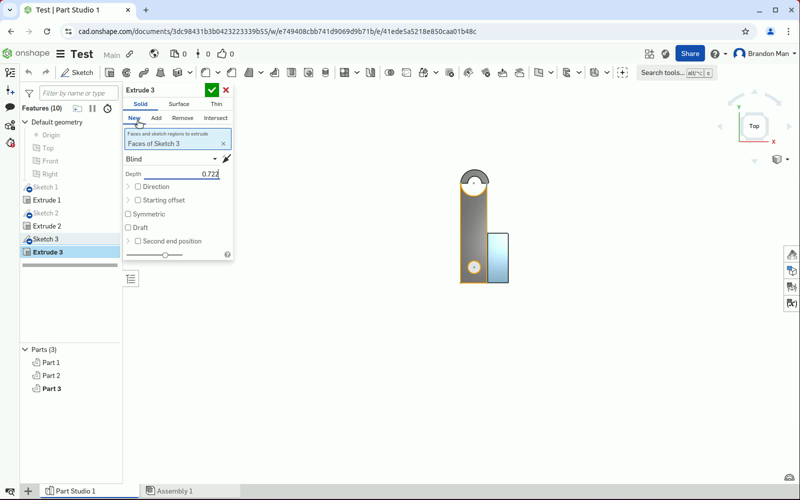
key(enter)
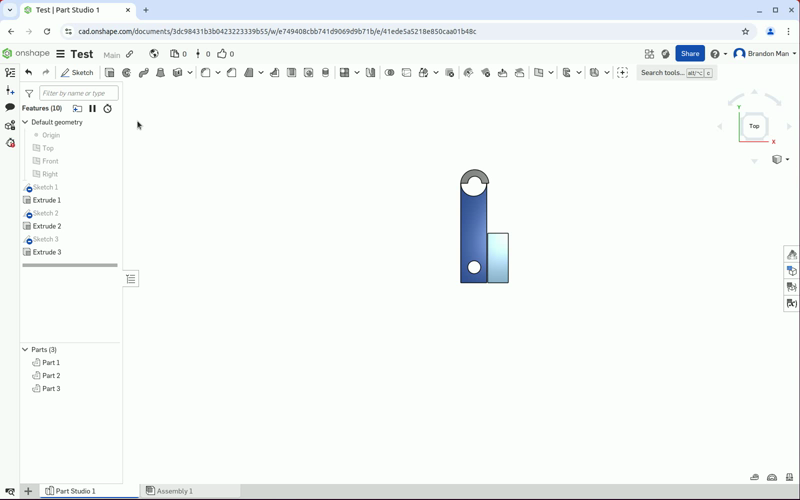
key(shift+h)
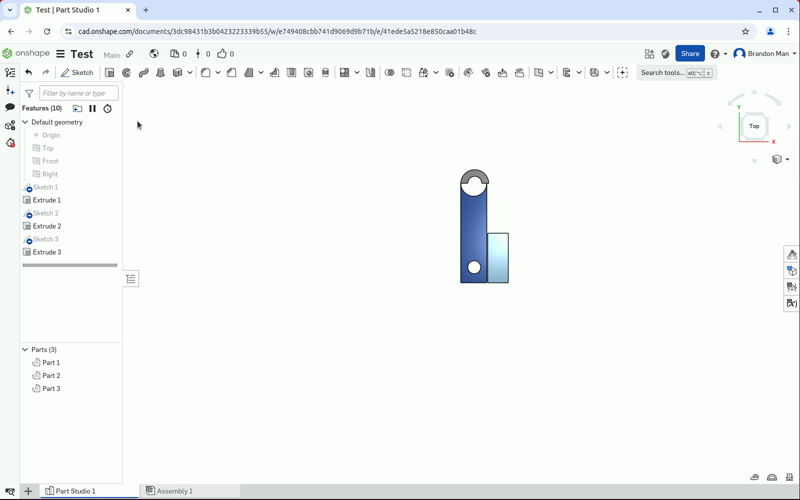
key(shift+h)
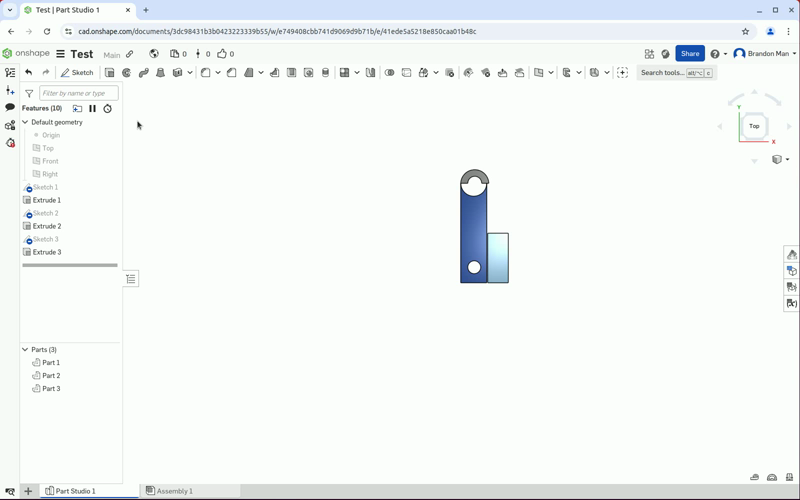
mouse_move(73, 189)
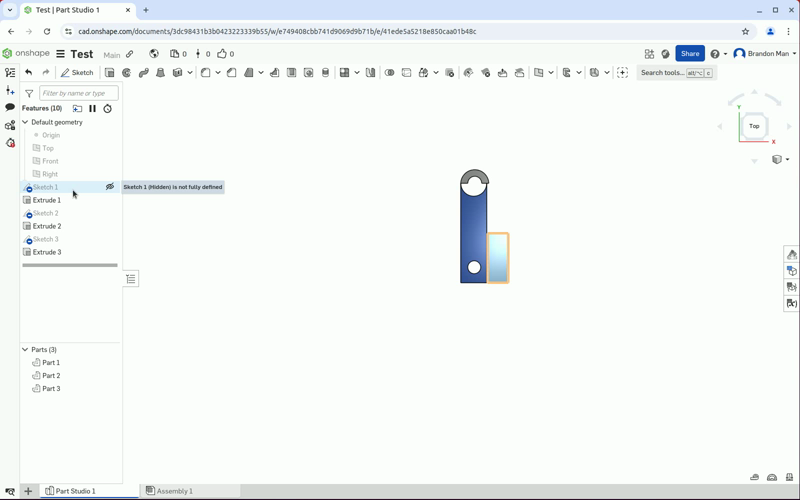
click(73, 189)
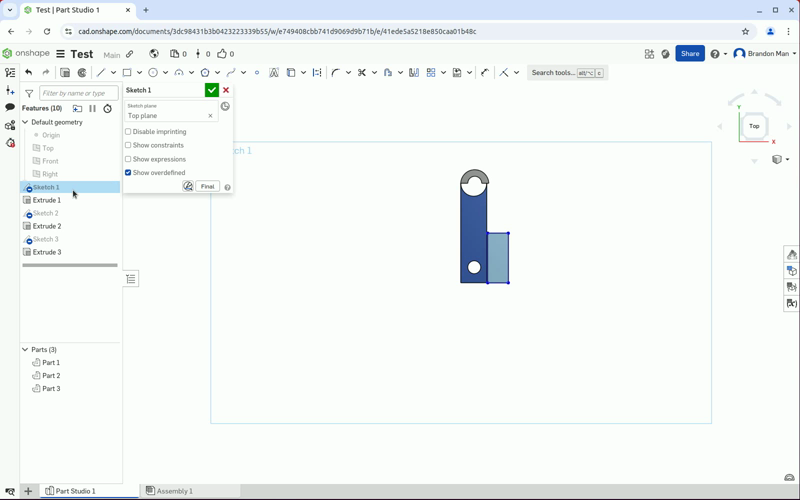
mouse_move(229, 92)
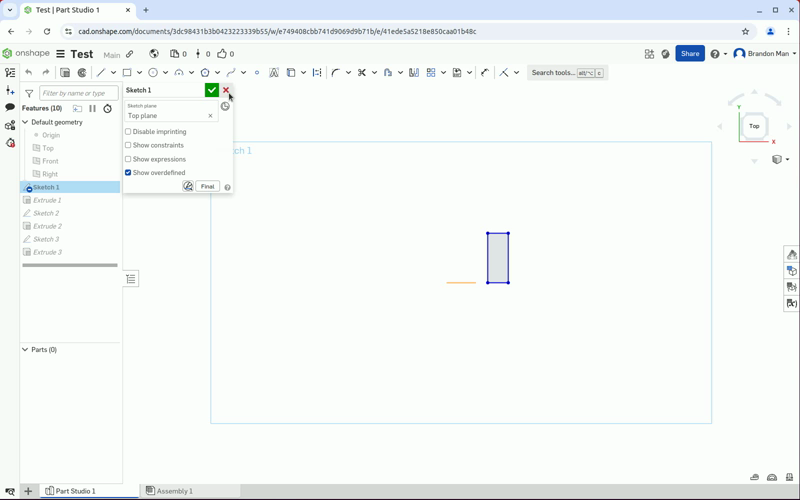
click(229, 92)
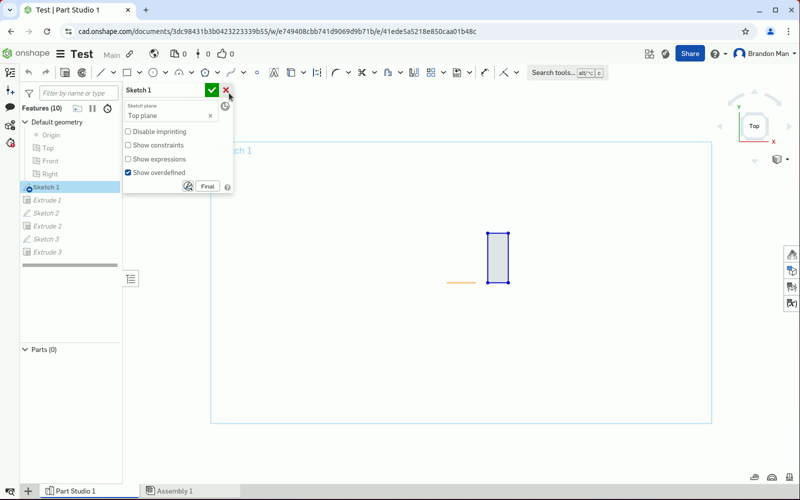
key(shift+s)
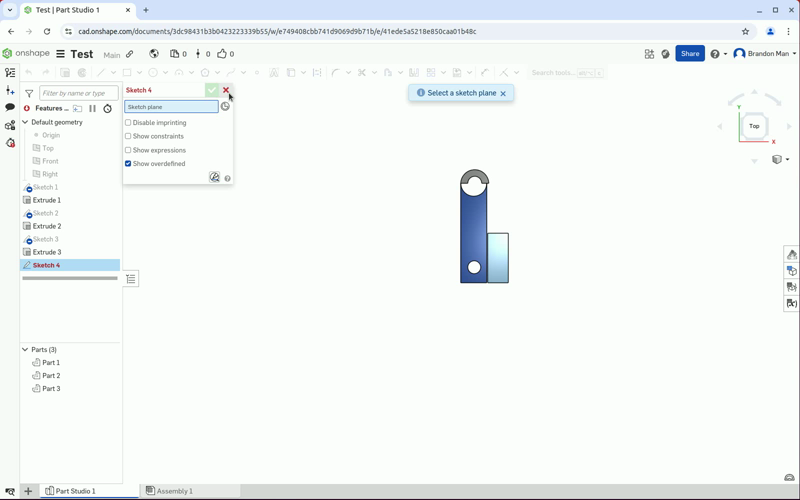
mouse_move(73, 150)
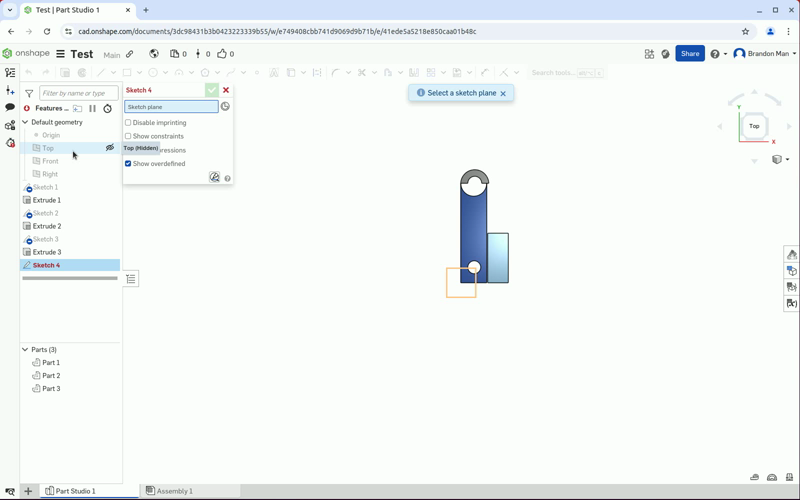
click(73, 150)
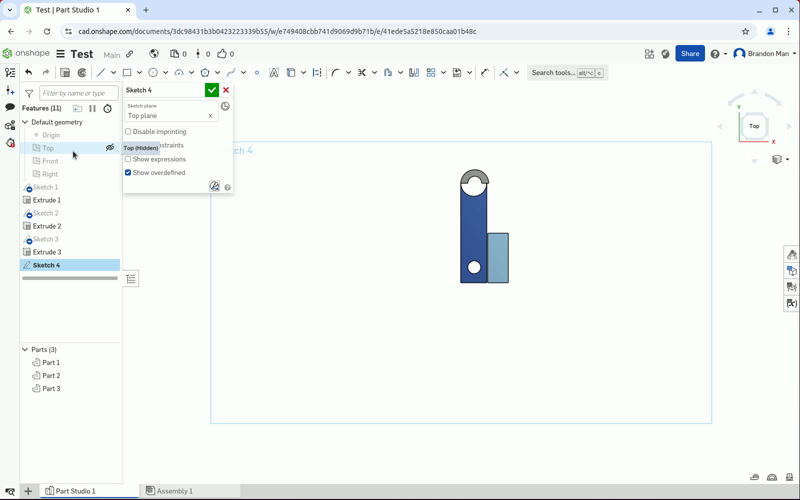
mouse_move(73, 352)
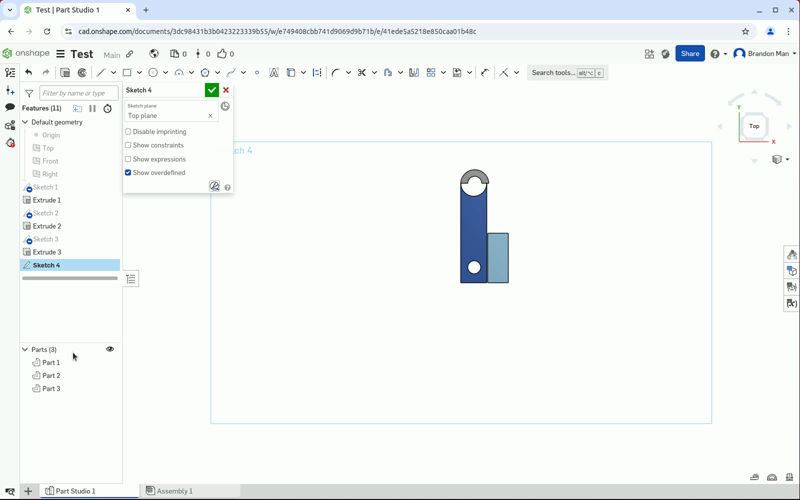
key(y)
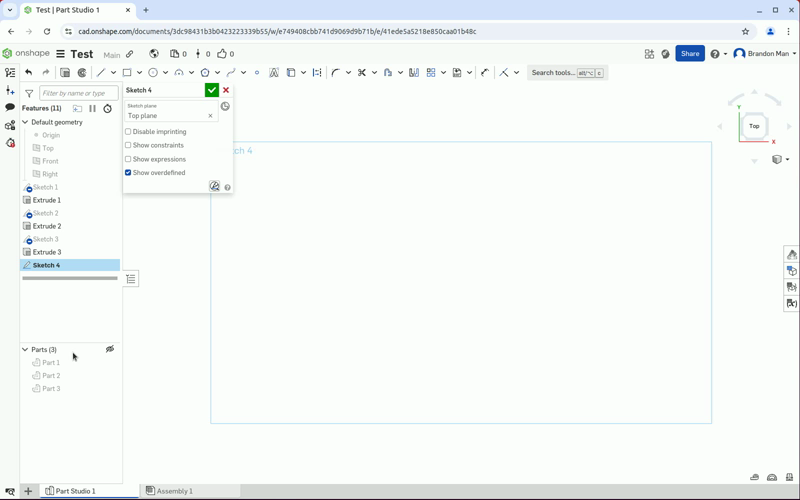
key(a)
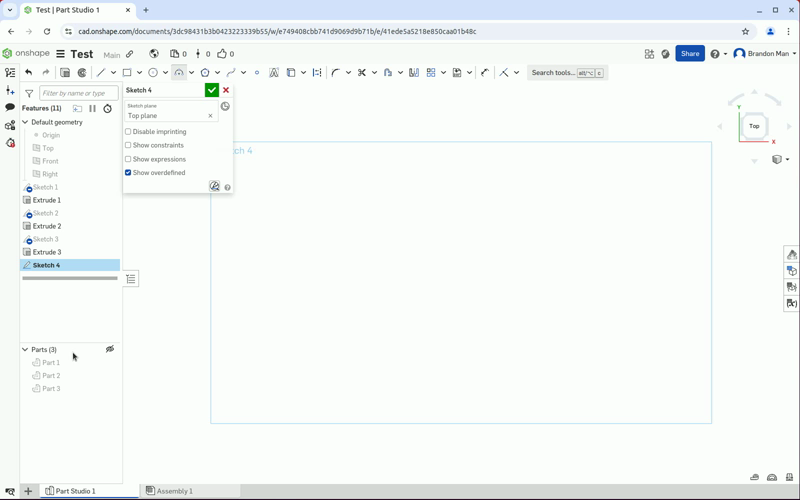
key_down(shift)
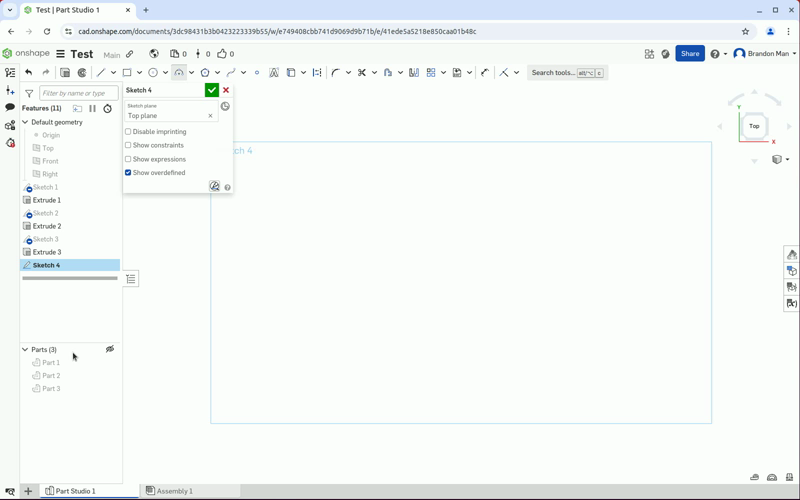
mouse_move(460, 183)
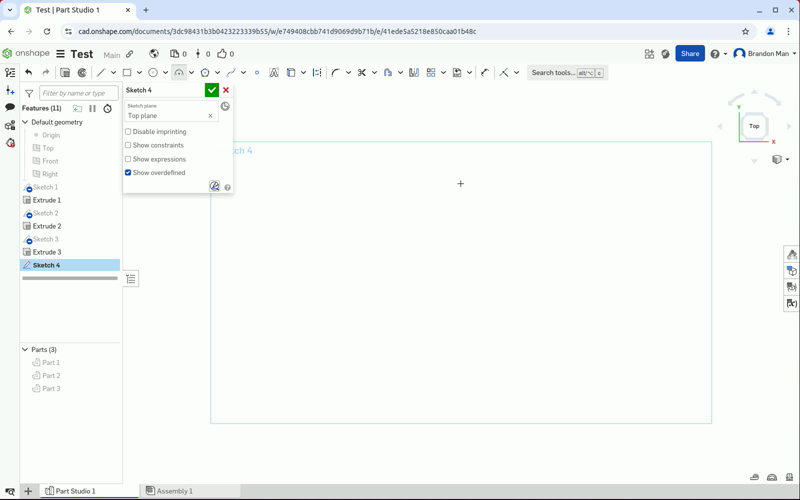
click(460, 183)
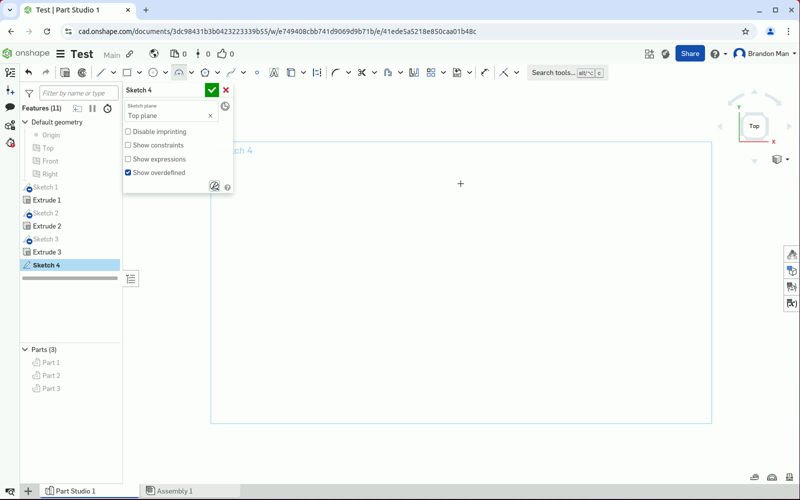
key_up(shift)
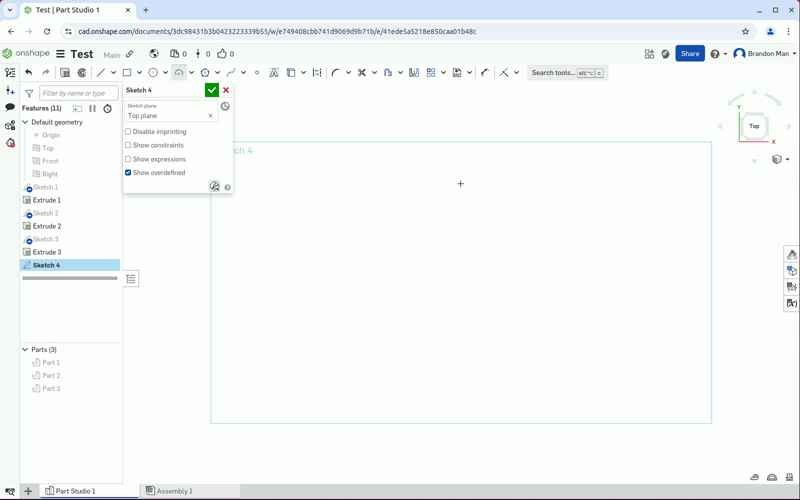
key_down(shift)
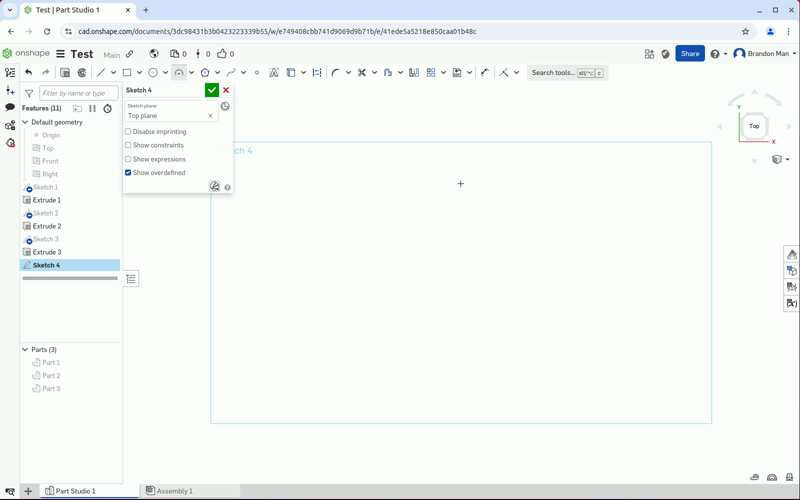
mouse_move(488, 183)
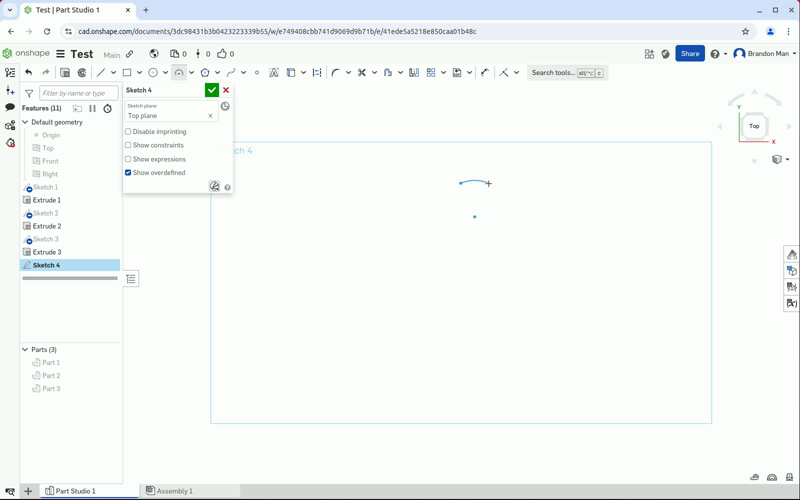
click(488, 183)
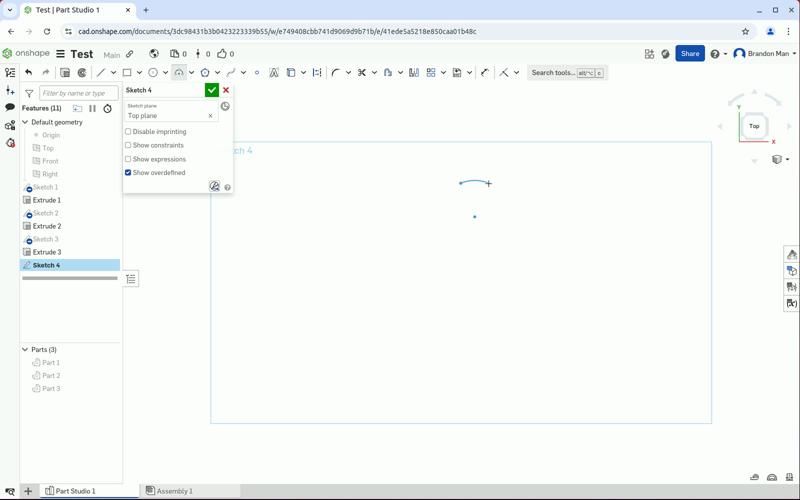
mouse_move(474, 197)
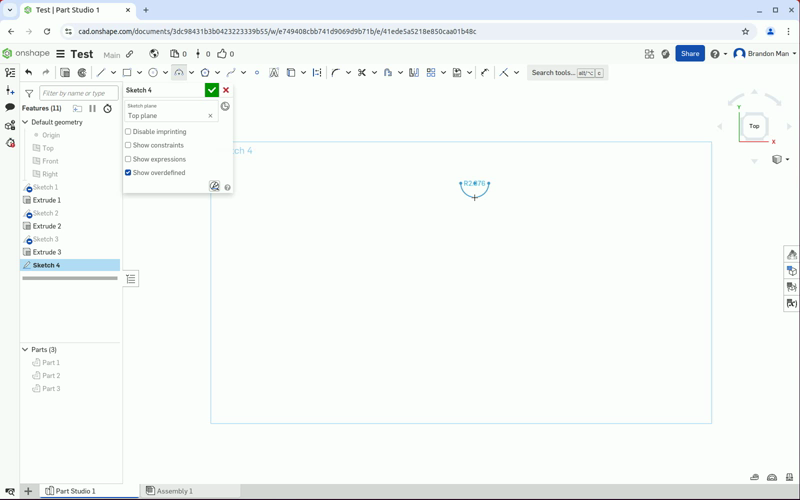
click(474, 197)
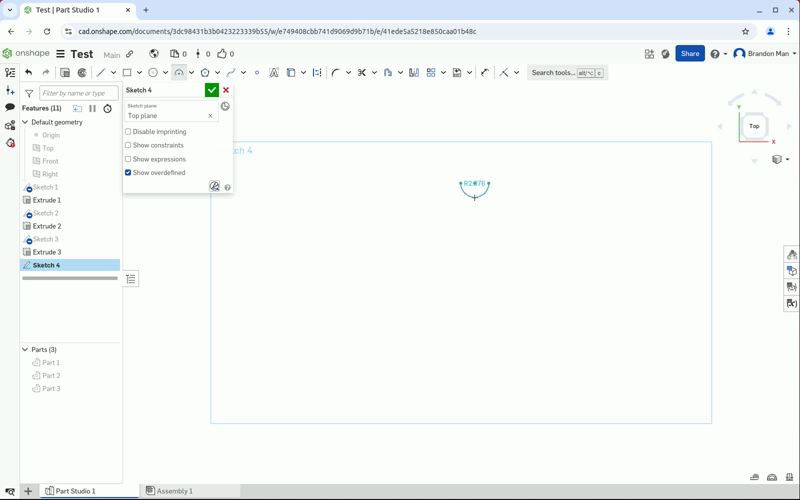
key_up(shift)
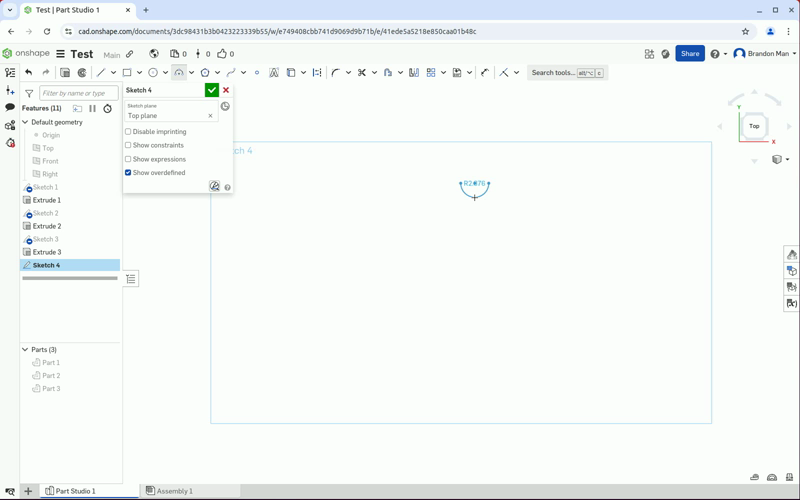
key(esc)
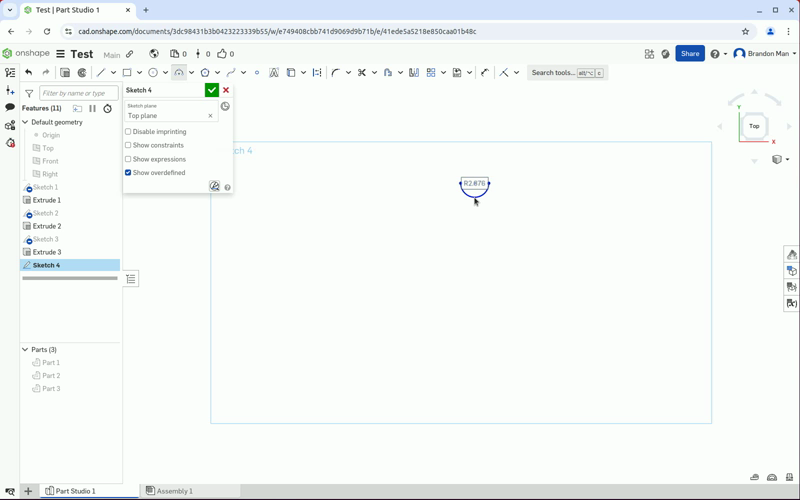
key(l)
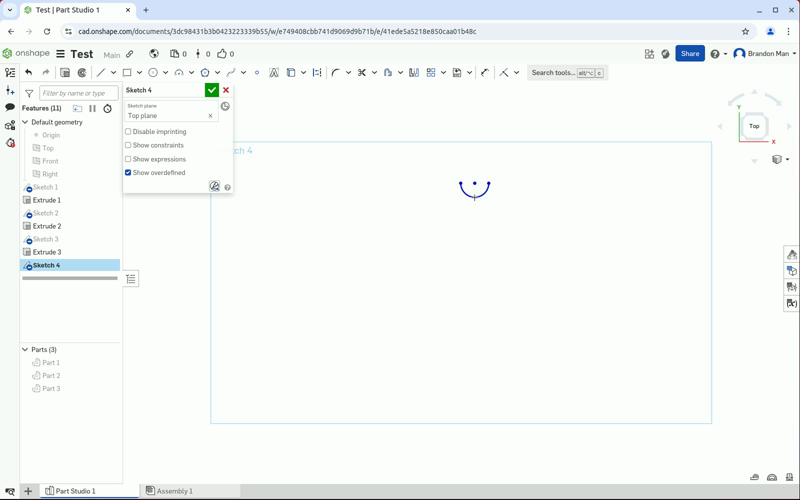
mouse_move(488, 183)
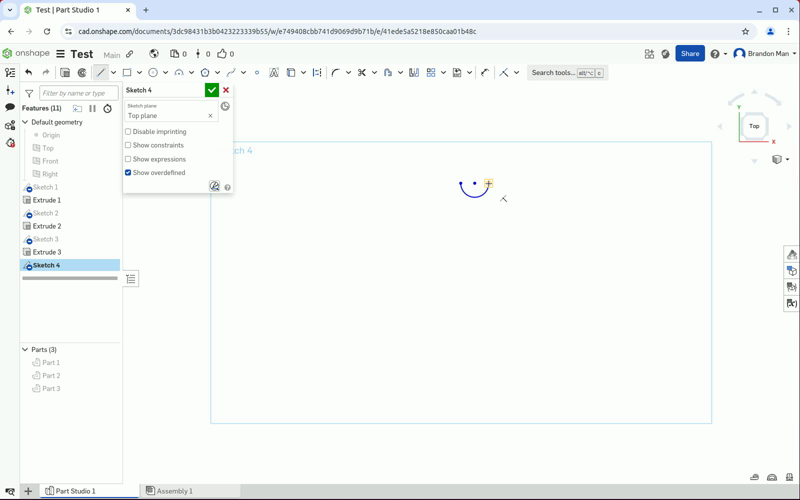
click(488, 183)
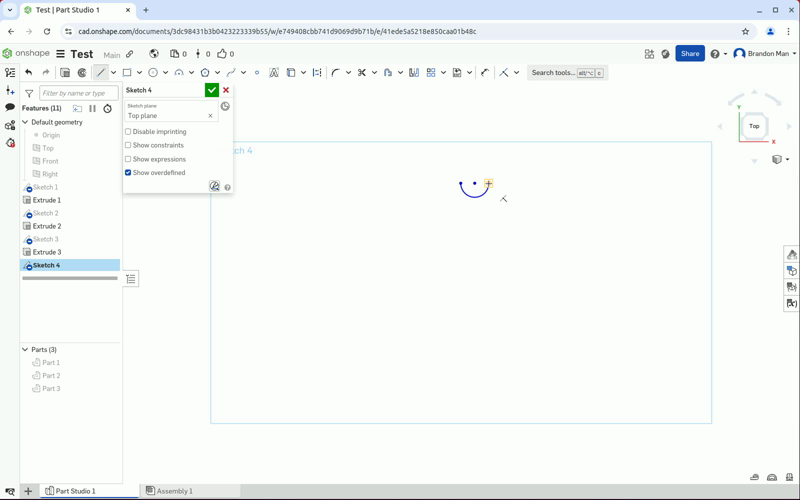
key_down(shift)
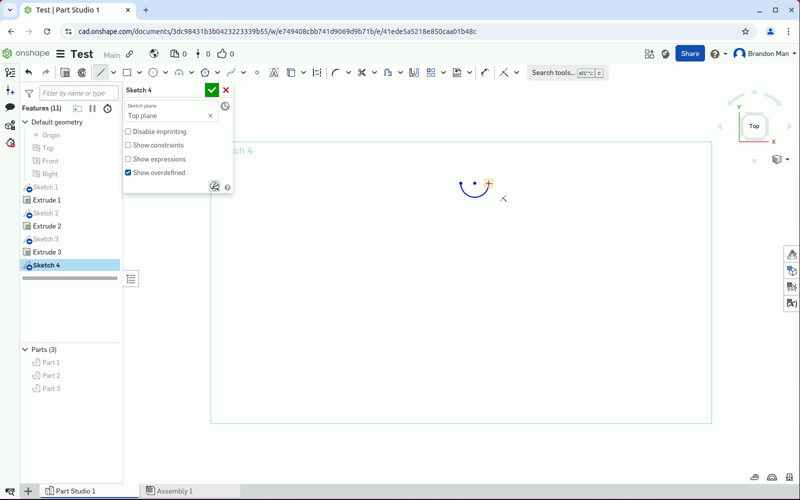
mouse_move(518, 183)
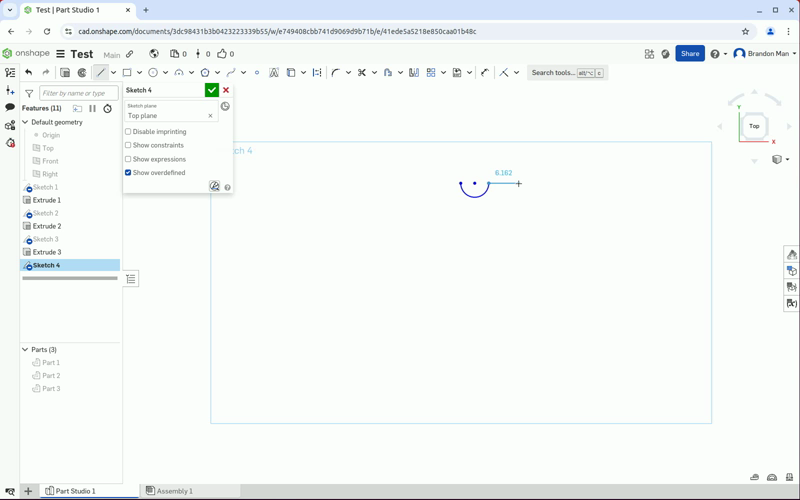
mouse_move(481, 183)
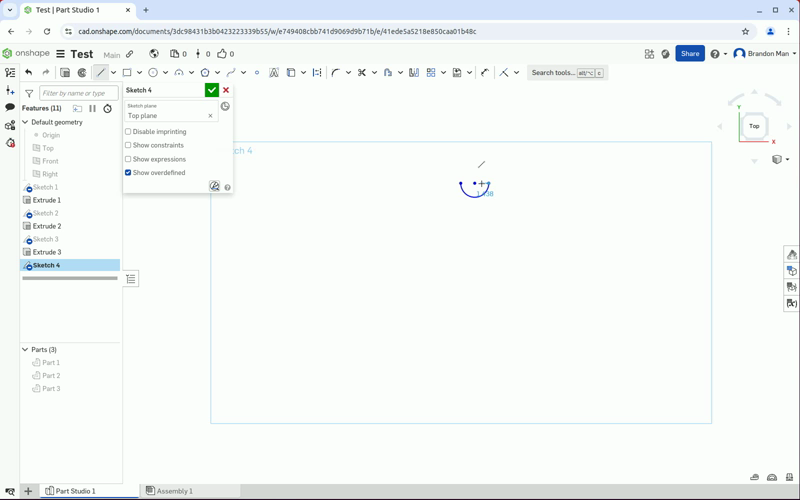
scroll(6)
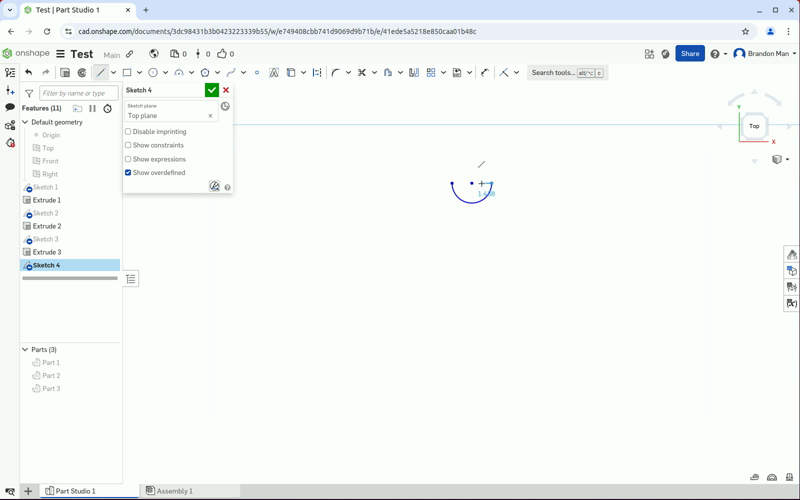
scroll(6)
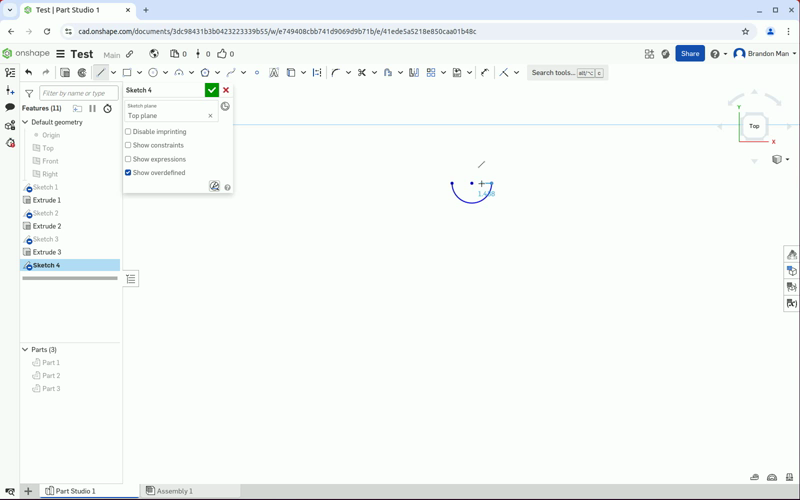
scroll(6)
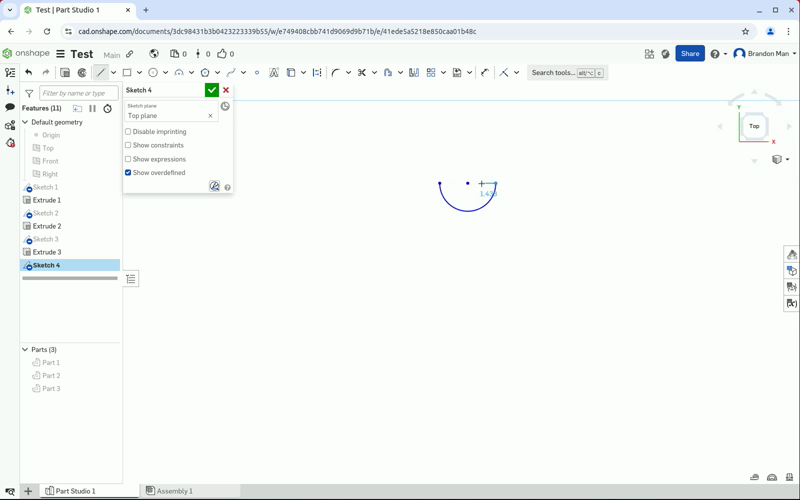
scroll(6)
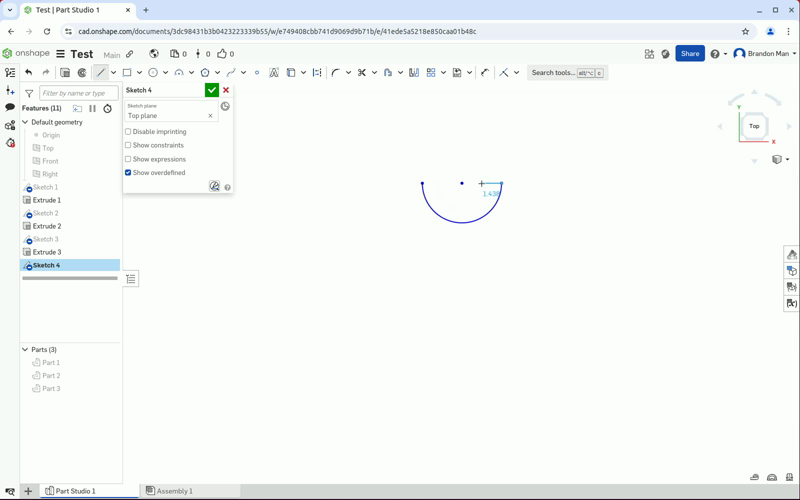
scroll(6)
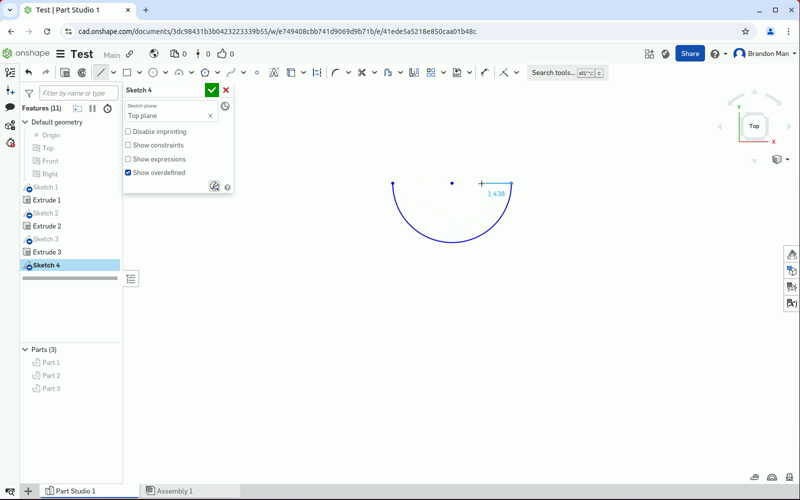
scroll(6)
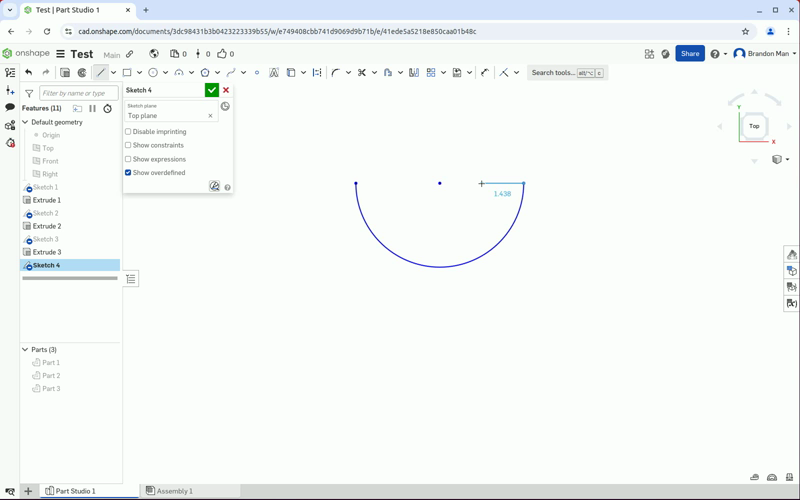
scroll(6)
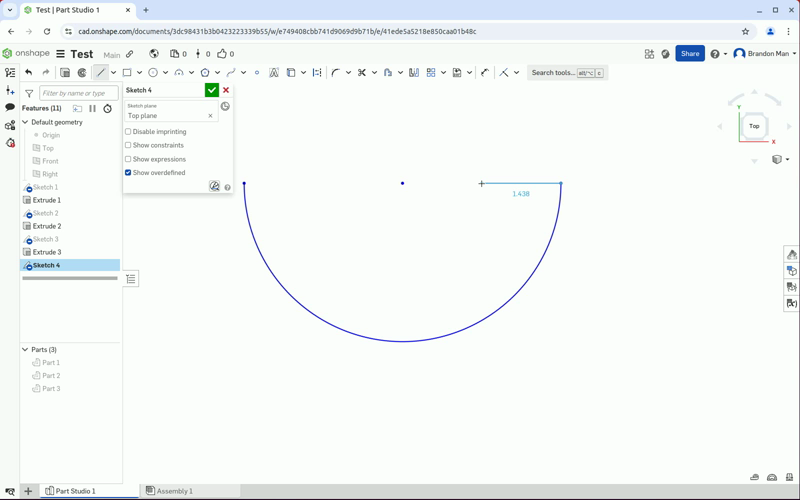
click(481, 183)
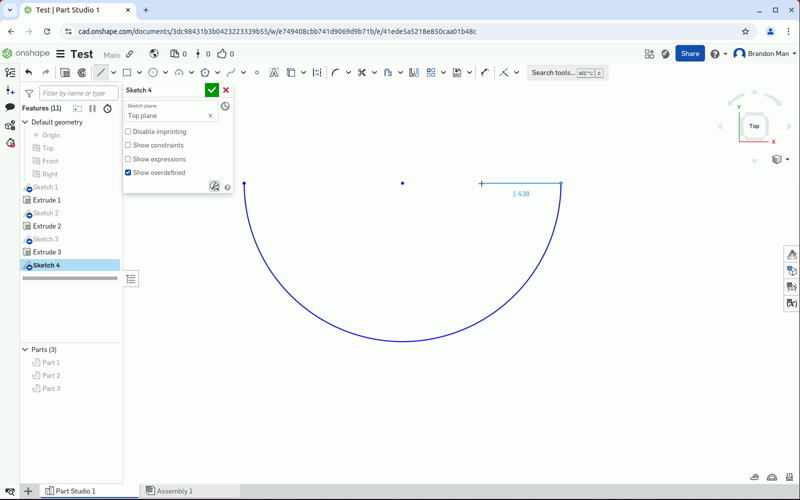
scroll(-6)
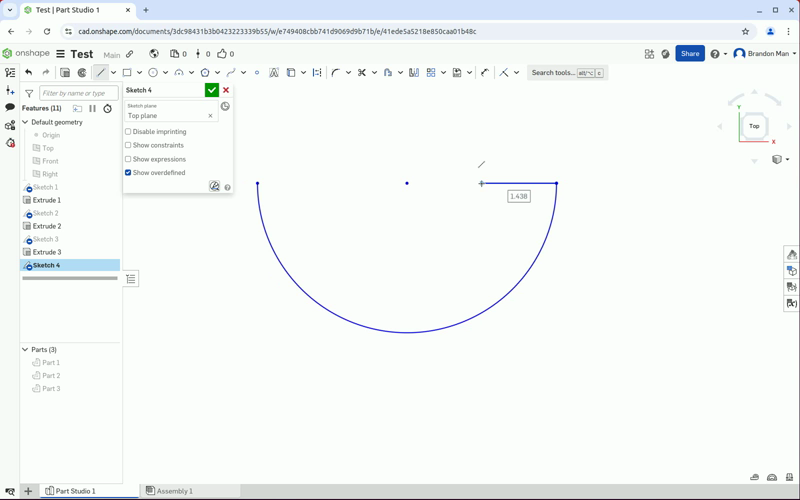
scroll(-6)
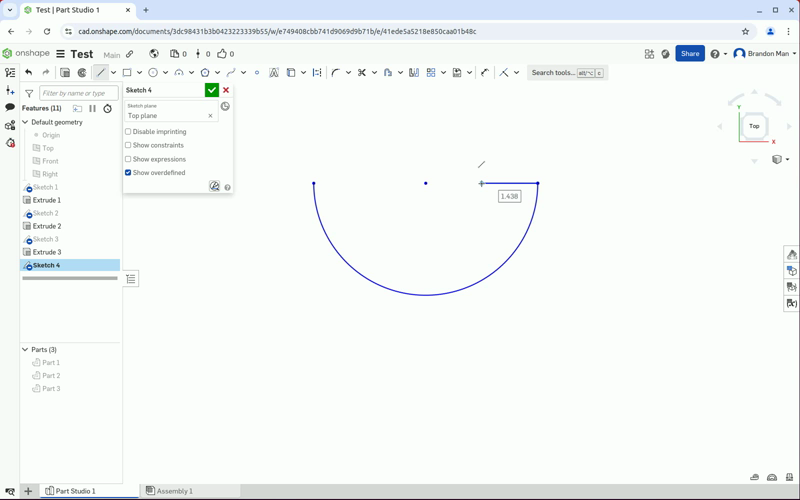
scroll(-6)
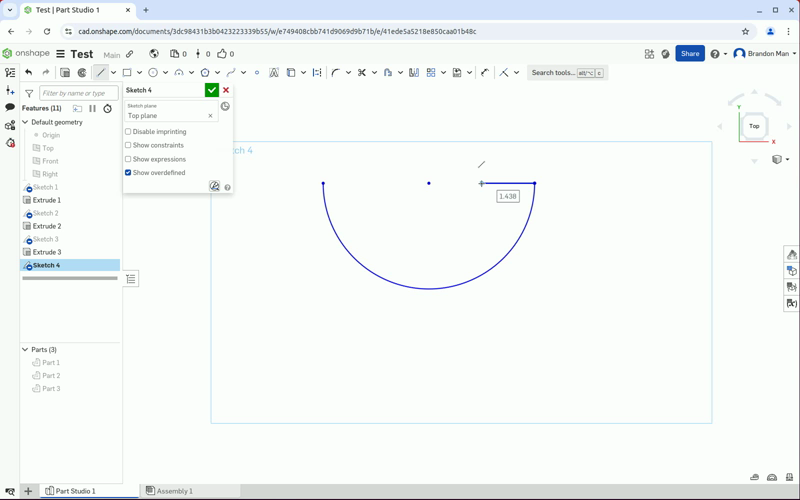
scroll(-6)
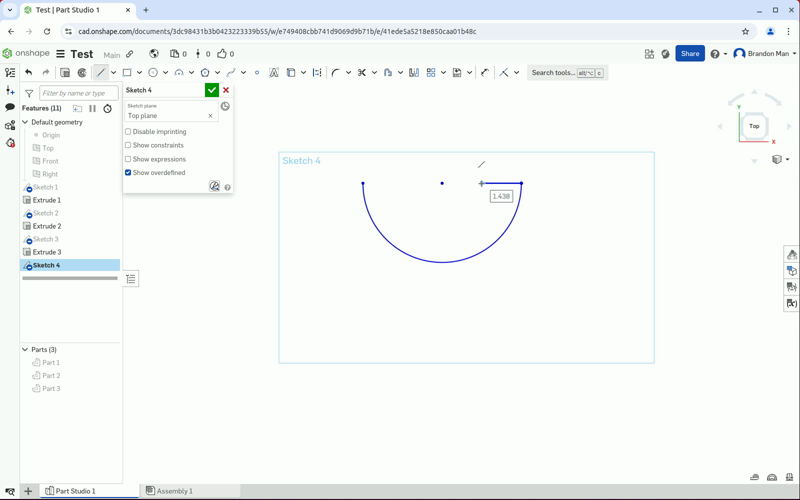
scroll(-6)
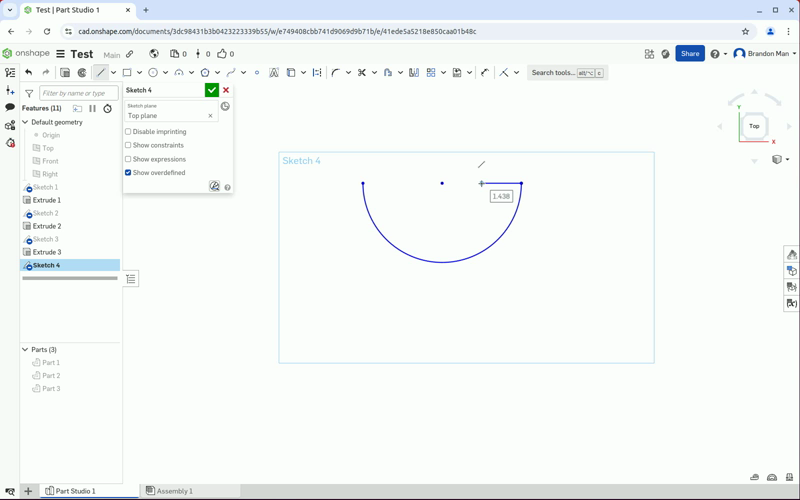
scroll(-6)
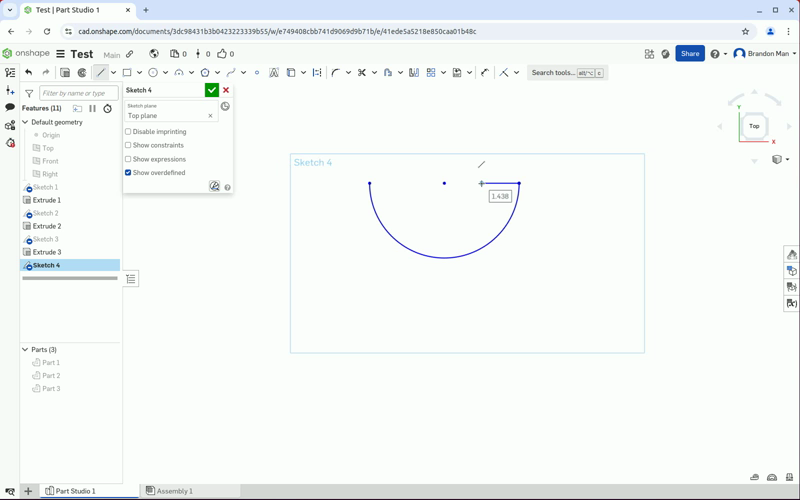
scroll(-6)
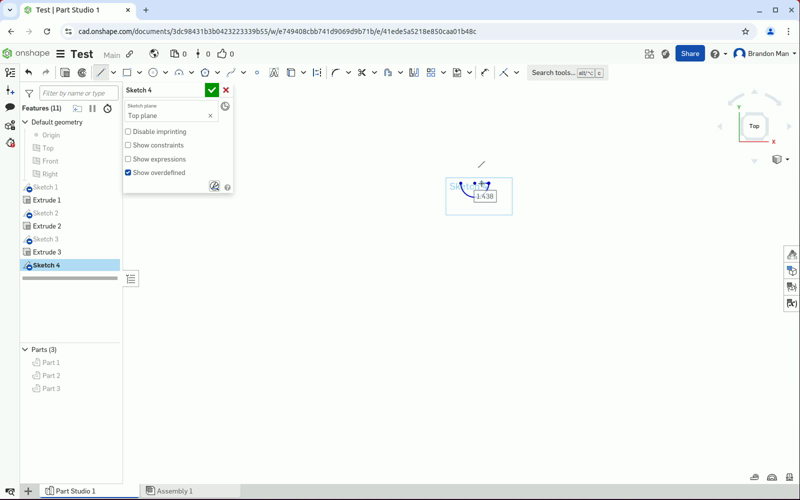
key_up(shift)
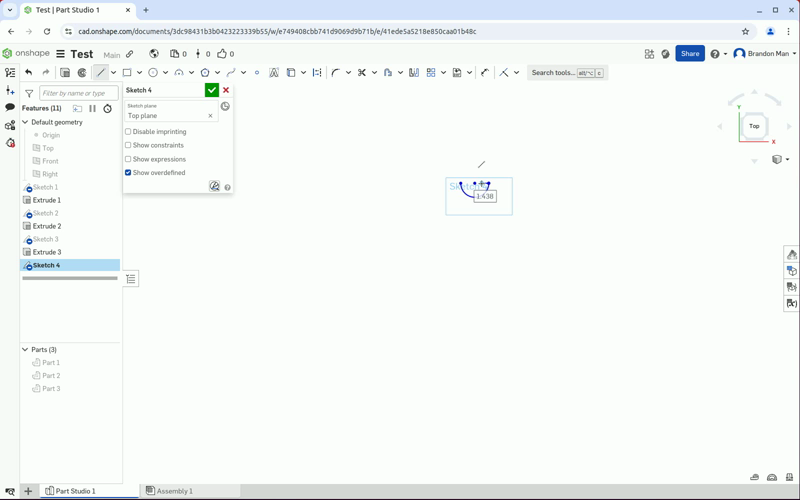
key(esc)
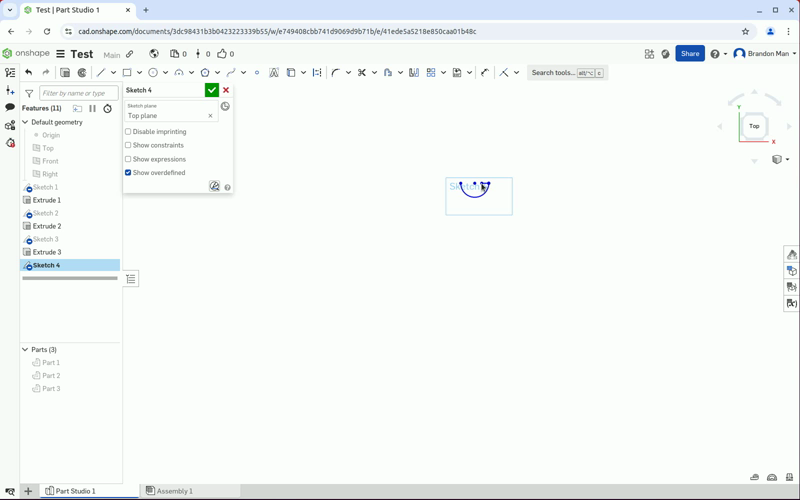
key(a)
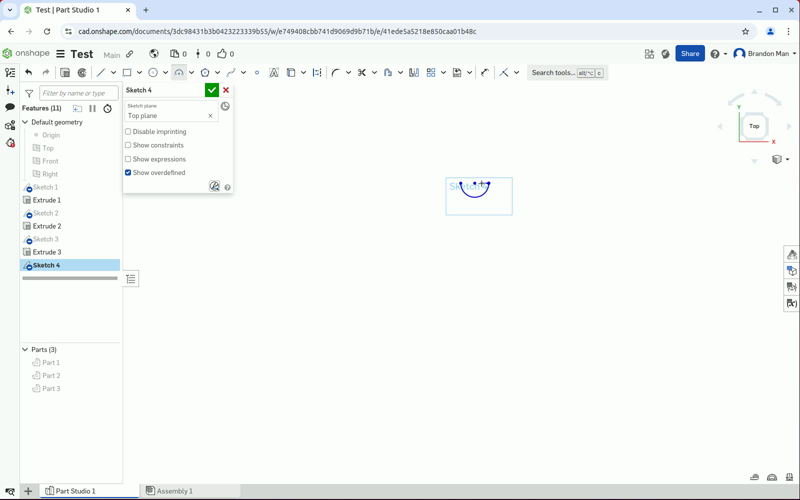
mouse_move(481, 183)
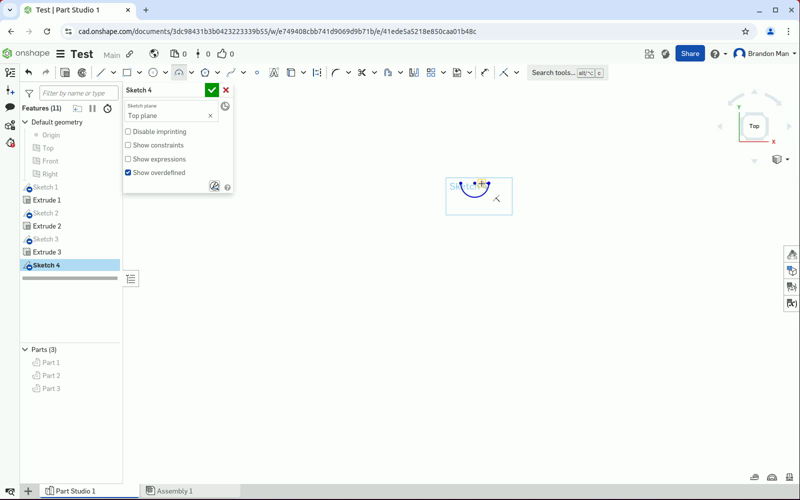
click(481, 183)
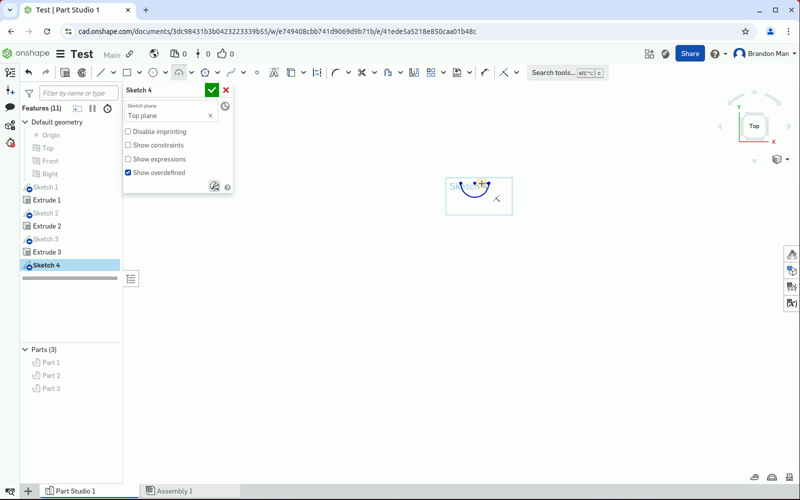
key_down(shift)
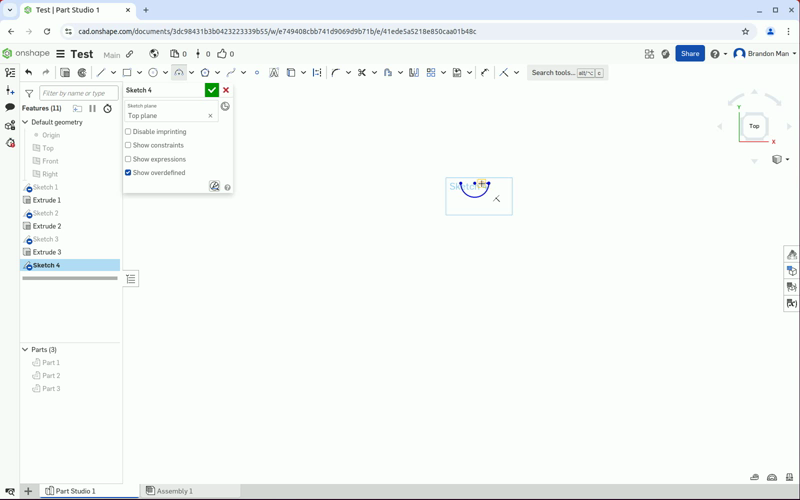
mouse_move(467, 183)
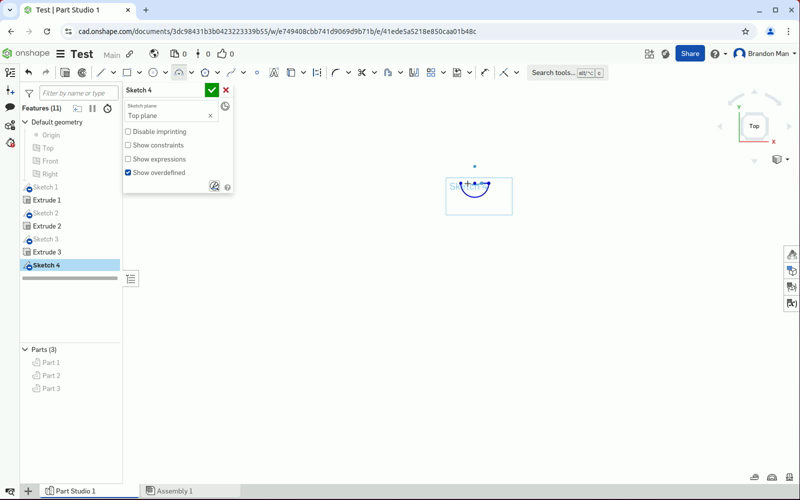
click(467, 183)
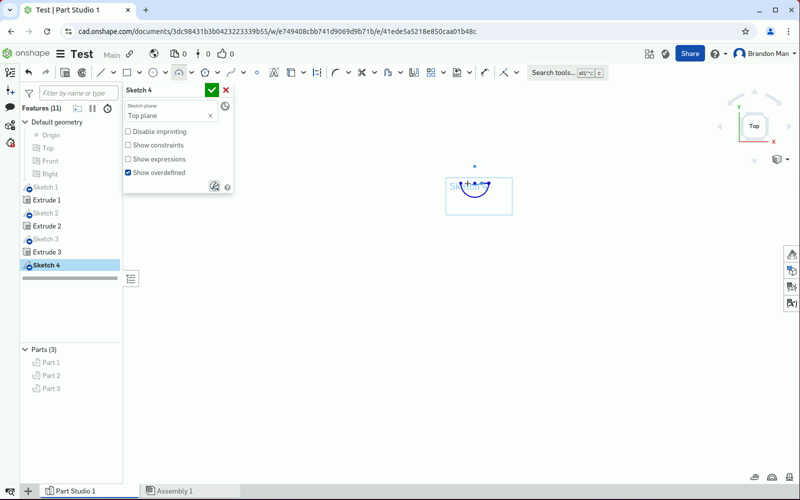
mouse_move(474, 190)
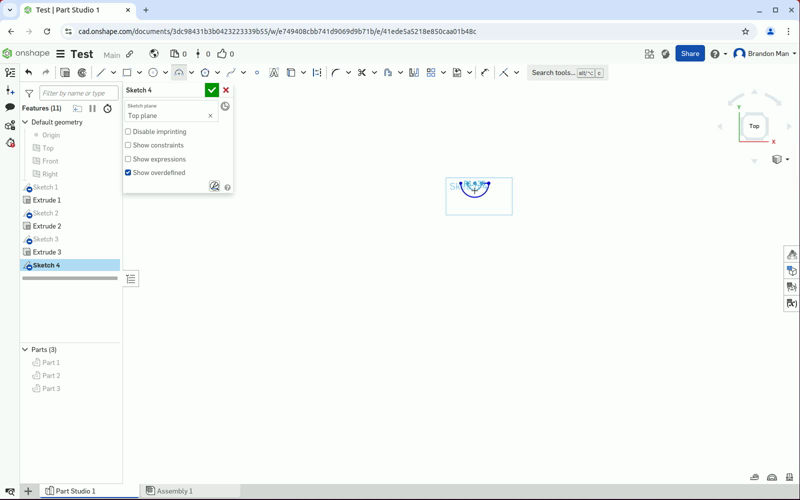
click(474, 190)
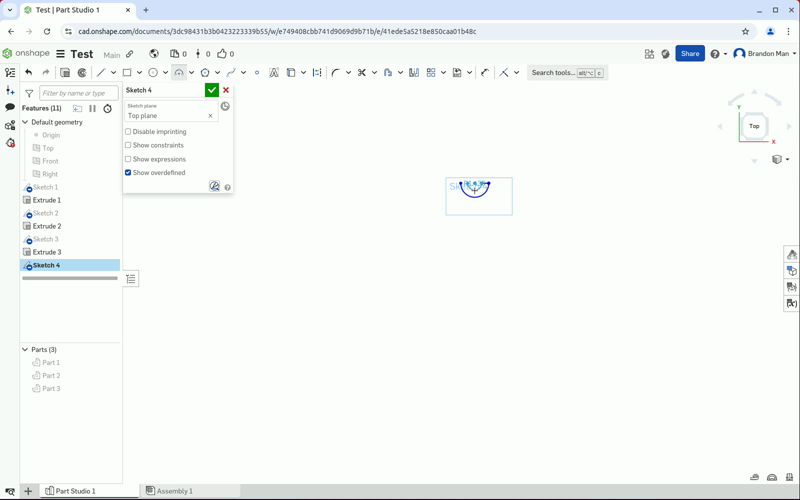
key_up(shift)
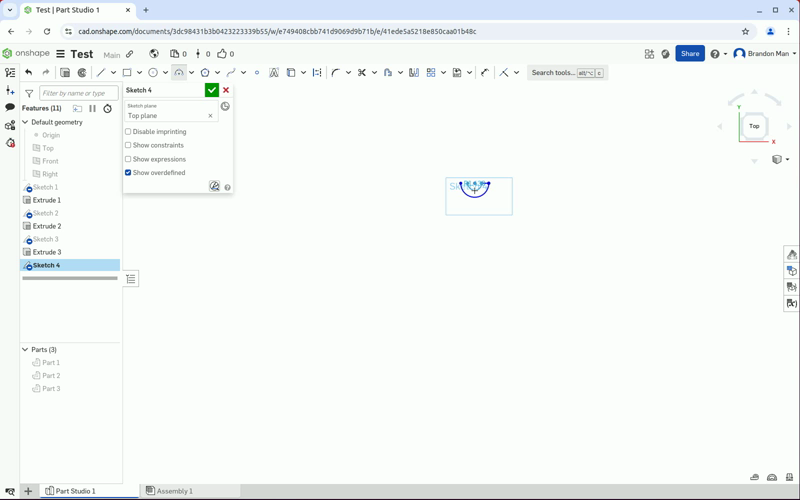
key(esc)
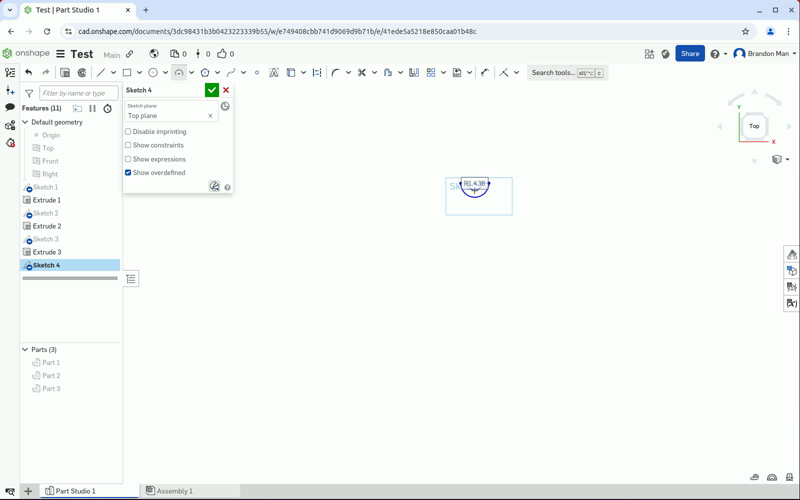
key(l)
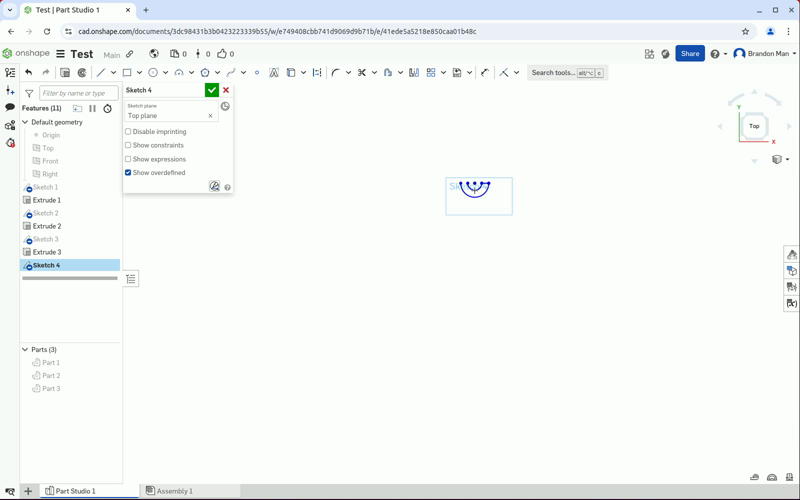
mouse_move(467, 183)
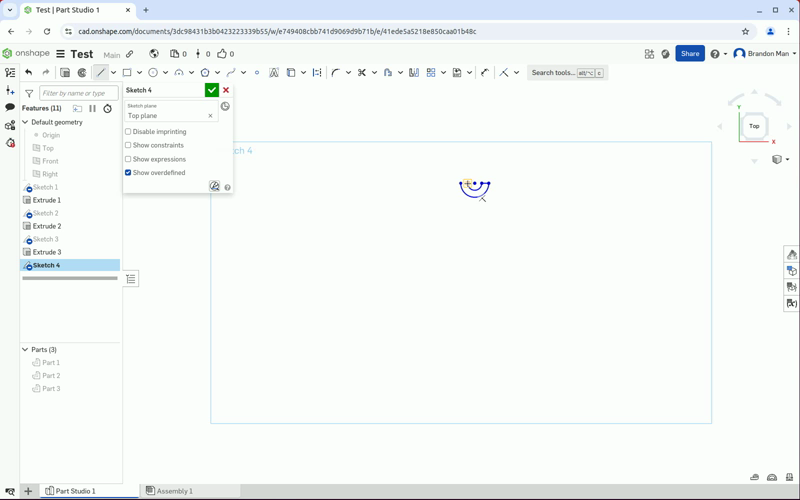
click(467, 183)
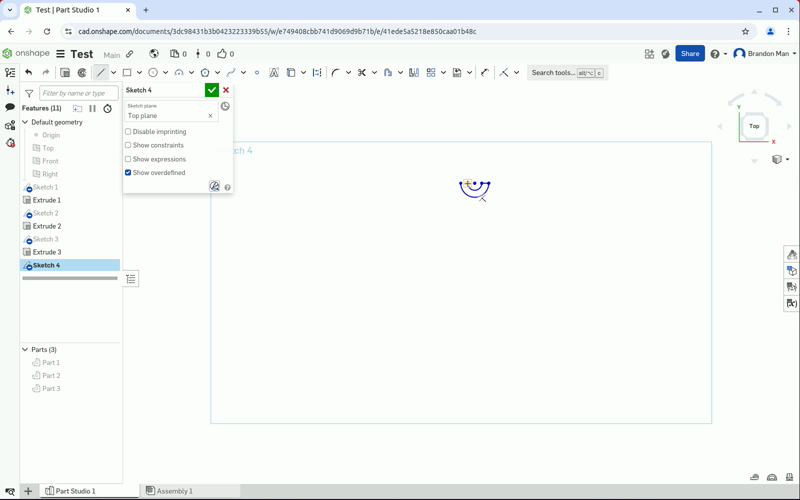
mouse_move(497, 183)
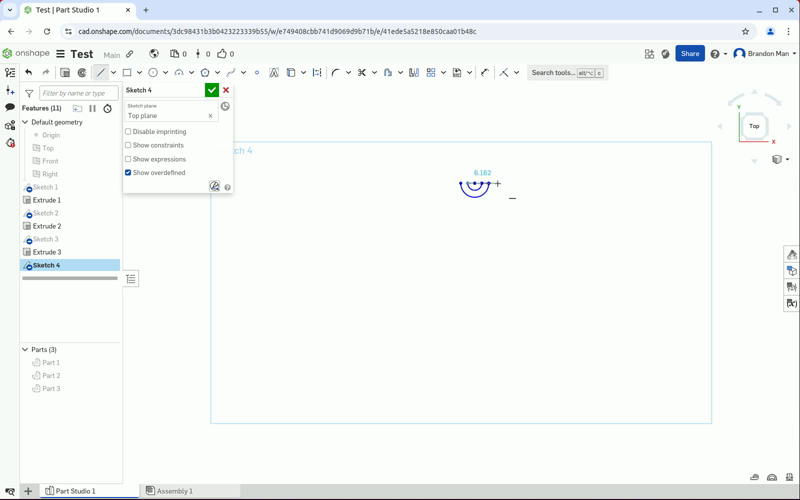
key_down(shift)
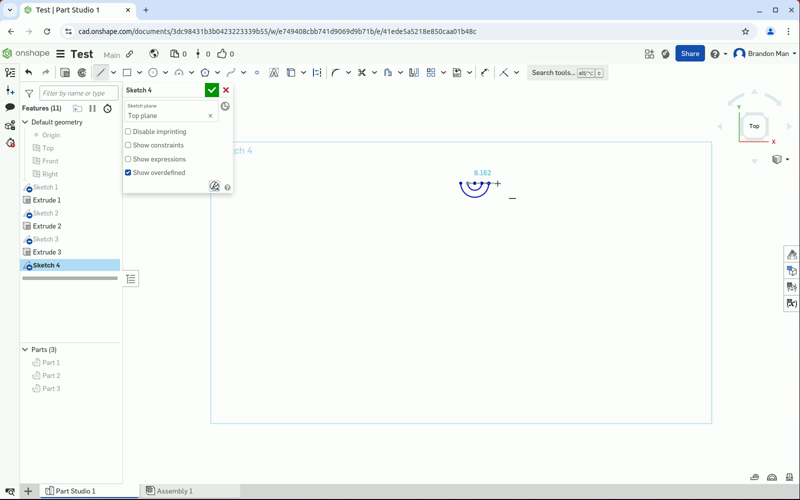
mouse_move(460, 183)
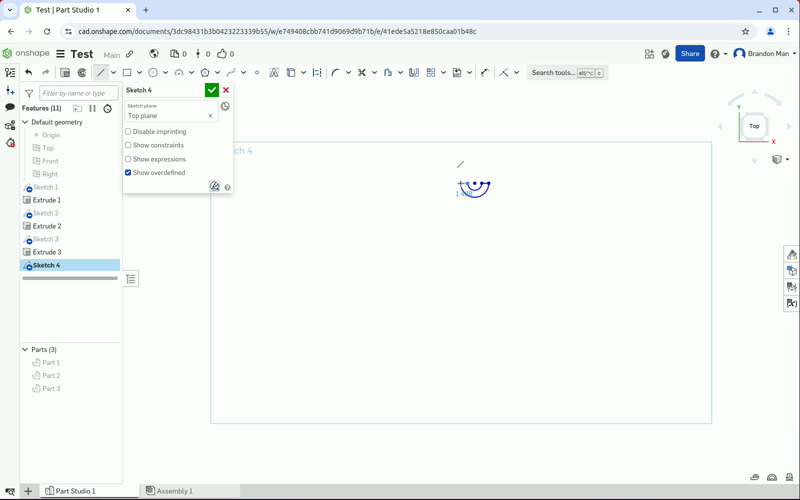
scroll(6)
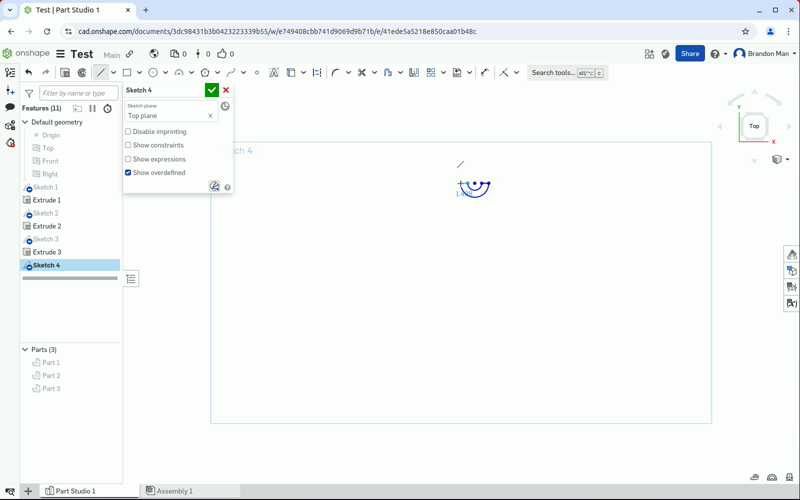
scroll(6)
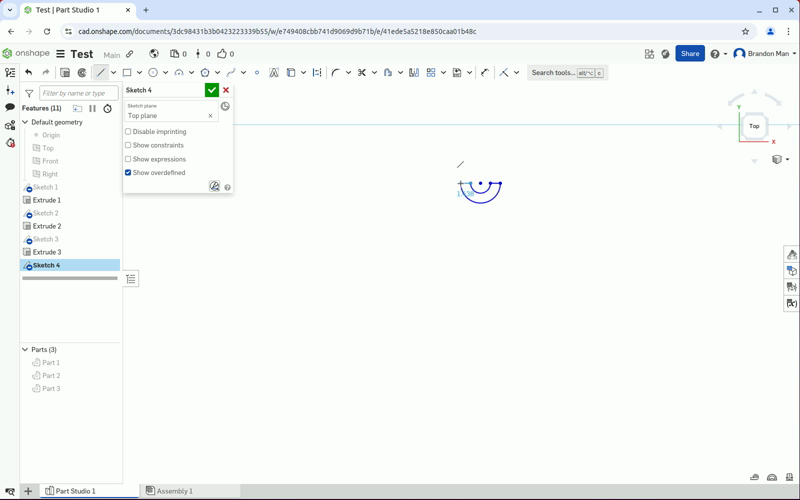
scroll(6)
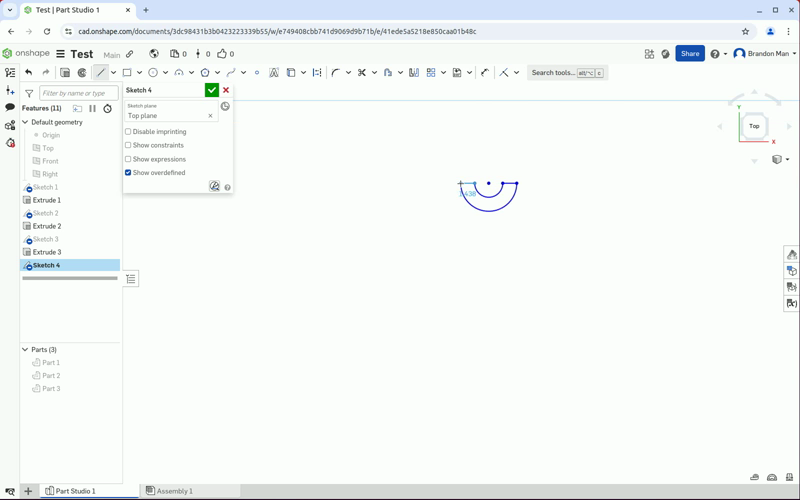
scroll(6)
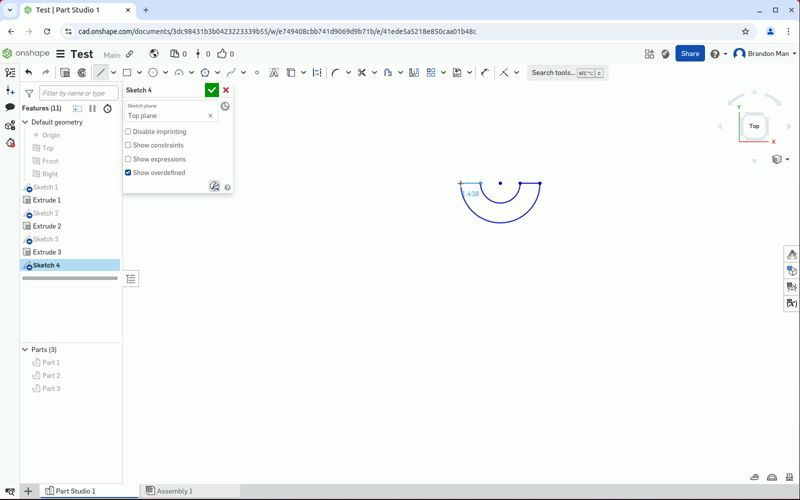
scroll(6)
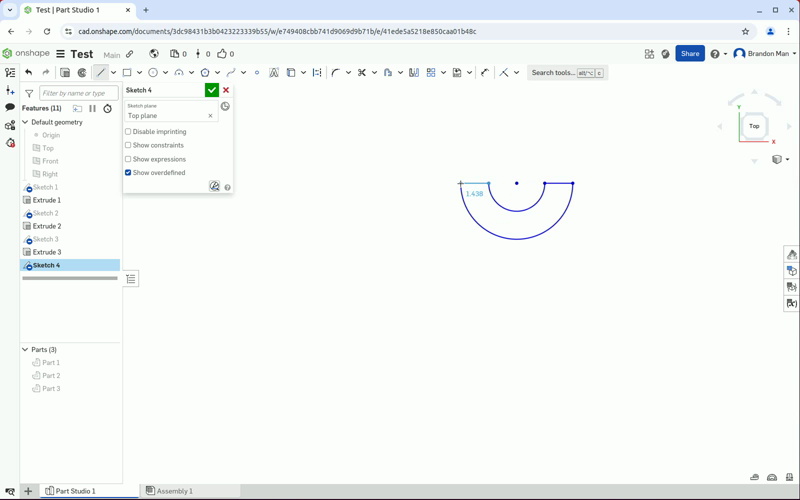
scroll(6)
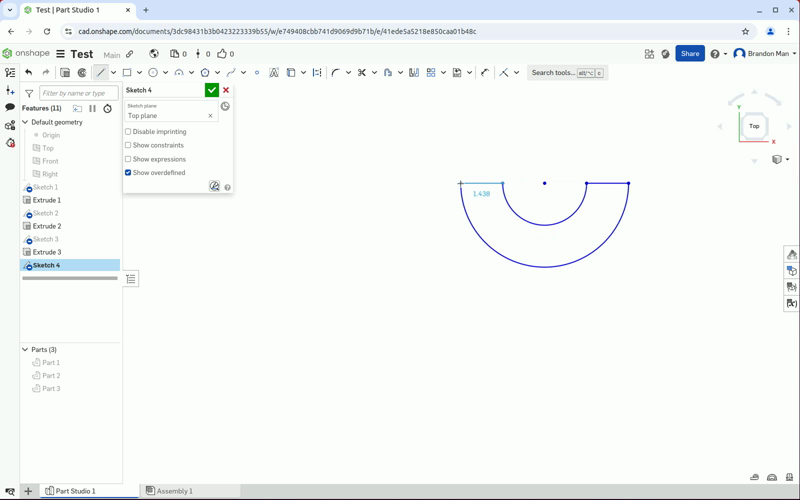
scroll(6)
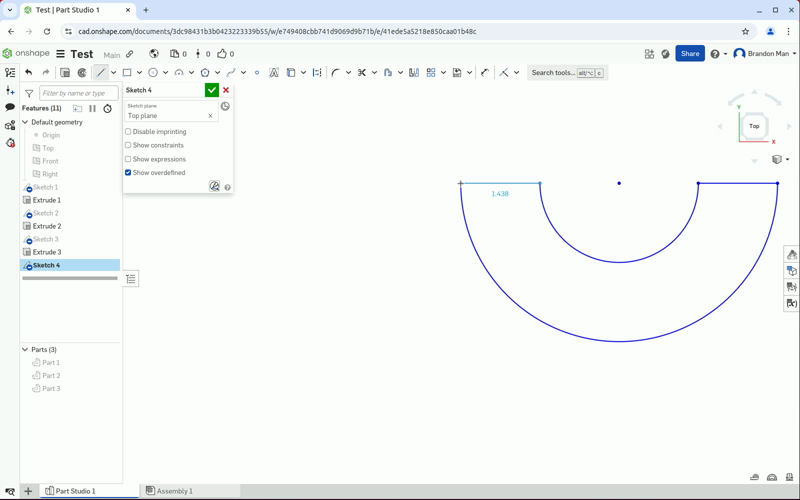
key_up(shift)
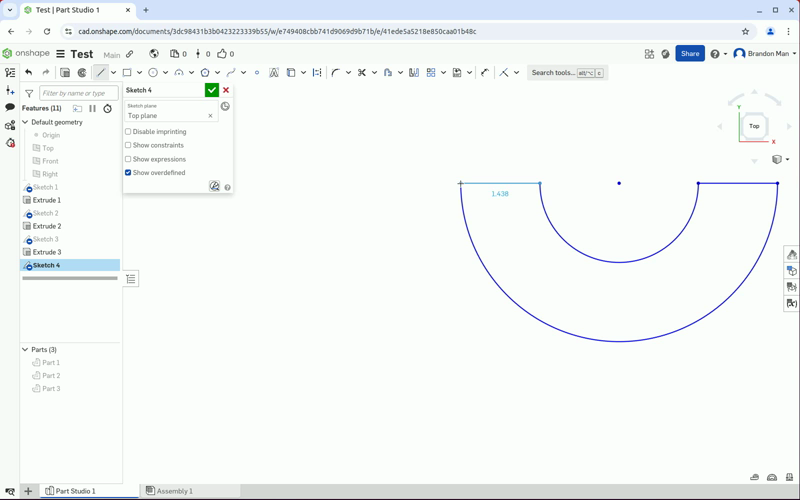
click(460, 183)
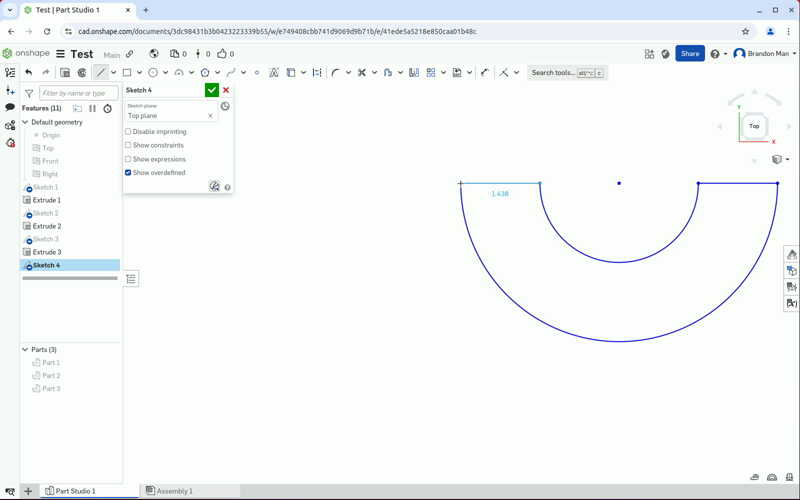
scroll(-6)
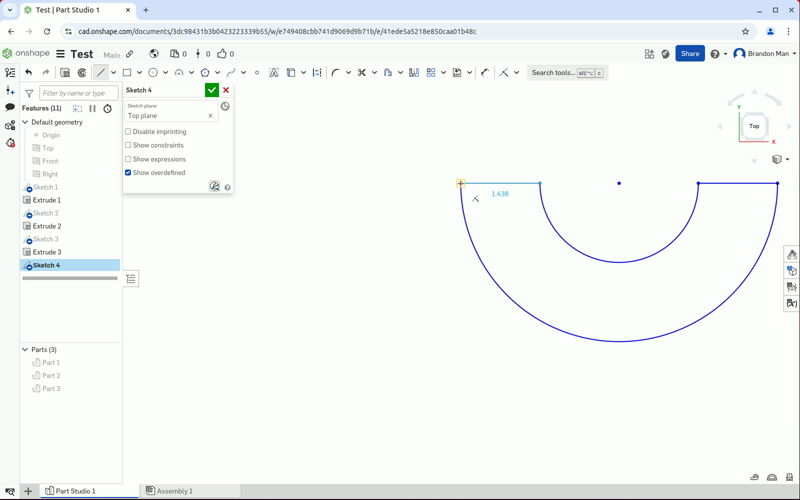
scroll(-6)
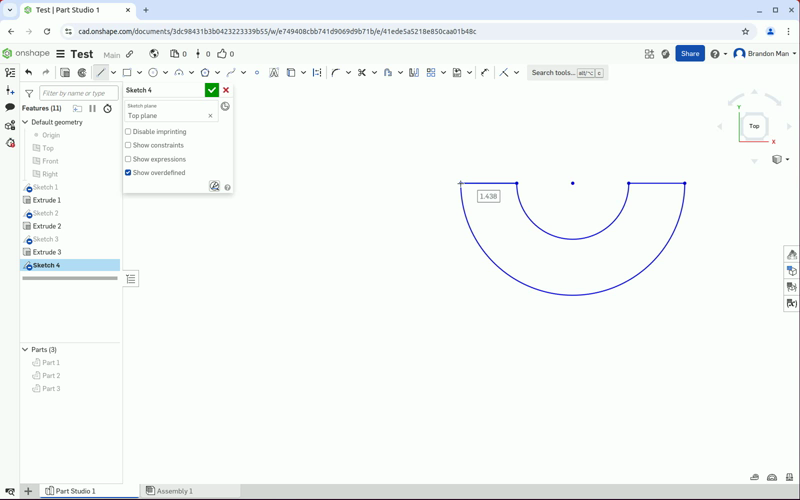
scroll(-6)
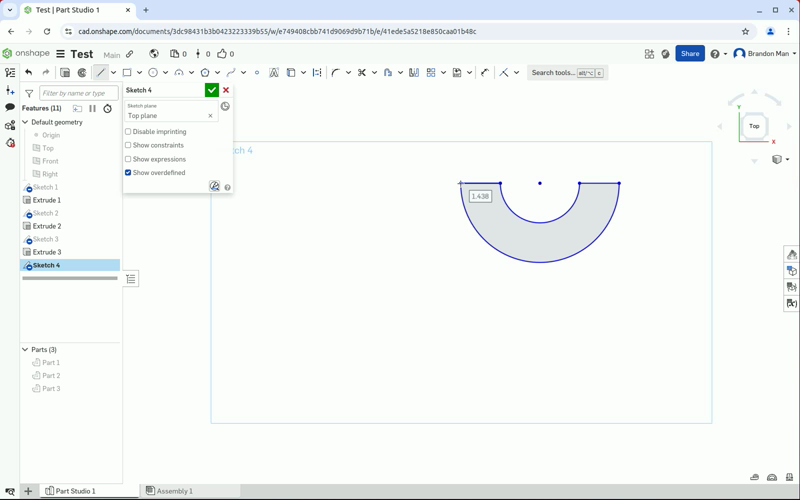
scroll(-6)
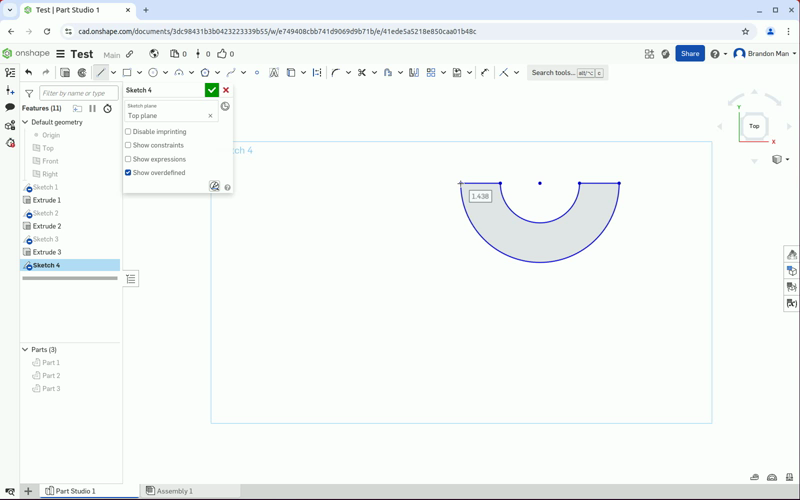
scroll(-6)
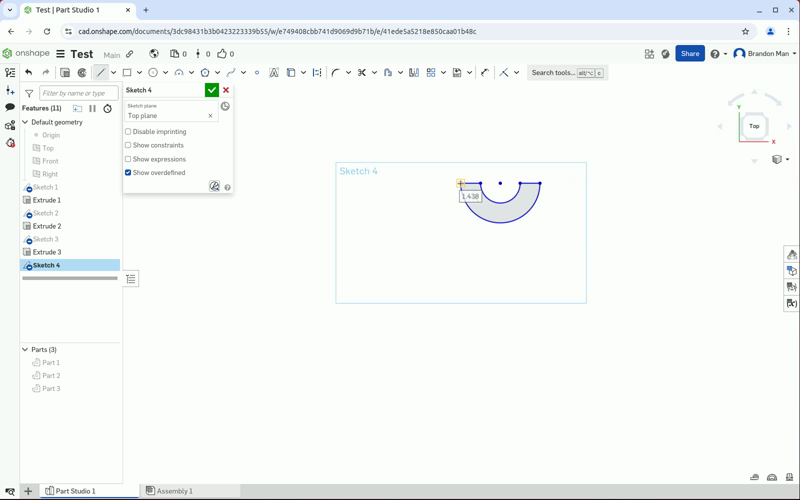
scroll(-6)
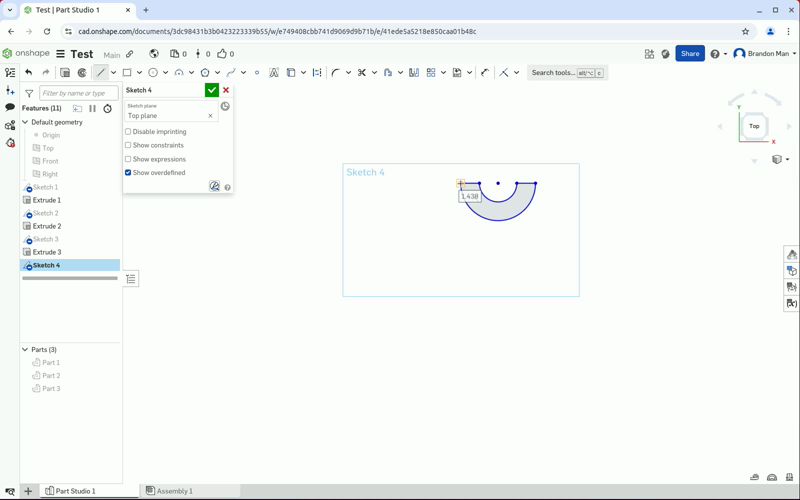
scroll(-6)
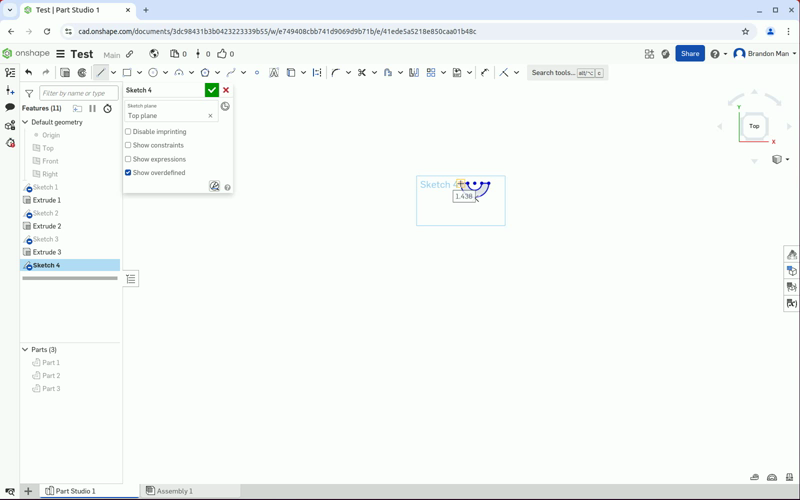
key(esc)
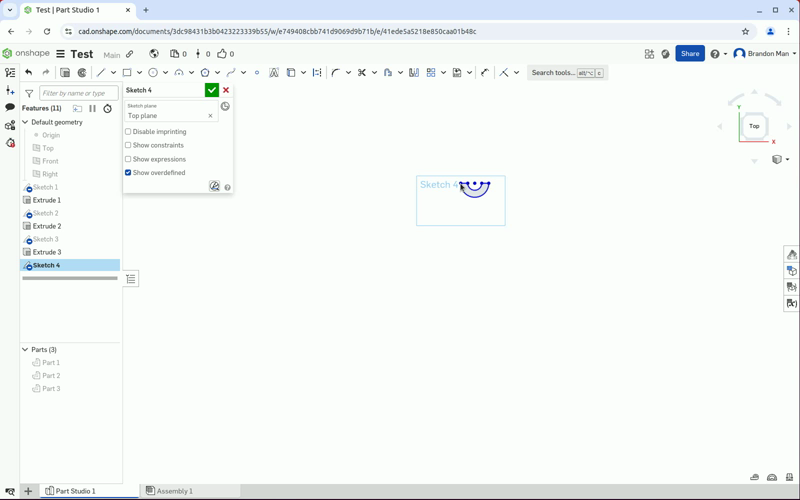
mouse_move(469, 183)
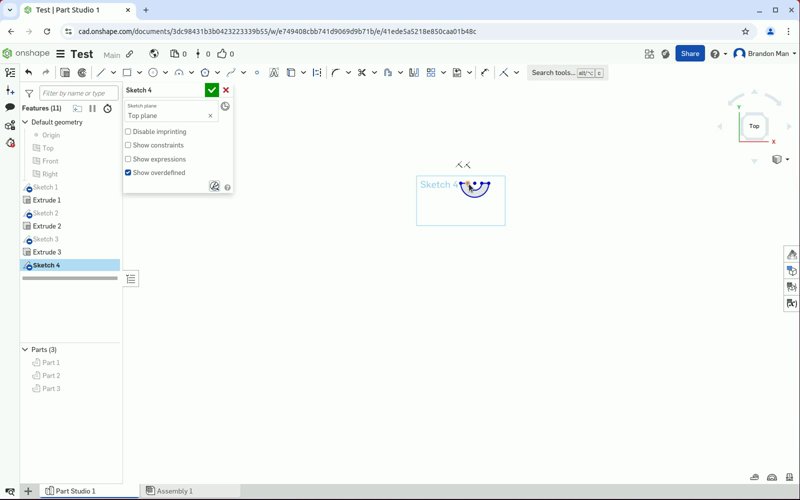
scroll(6)
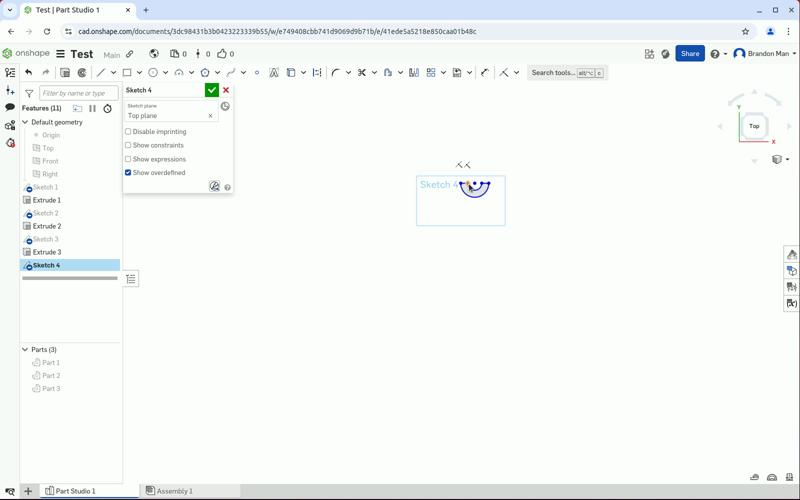
scroll(6)
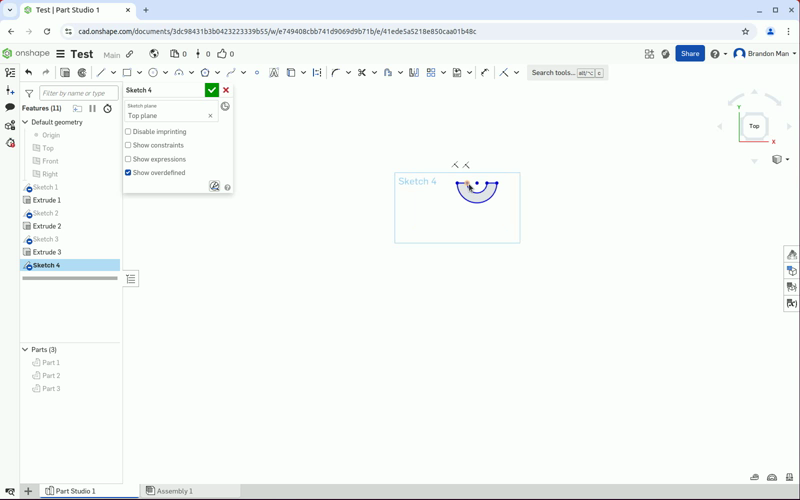
scroll(6)
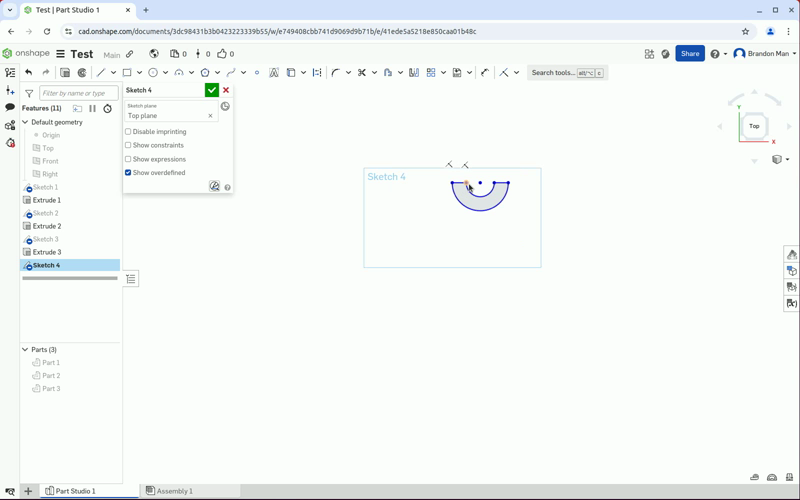
scroll(6)
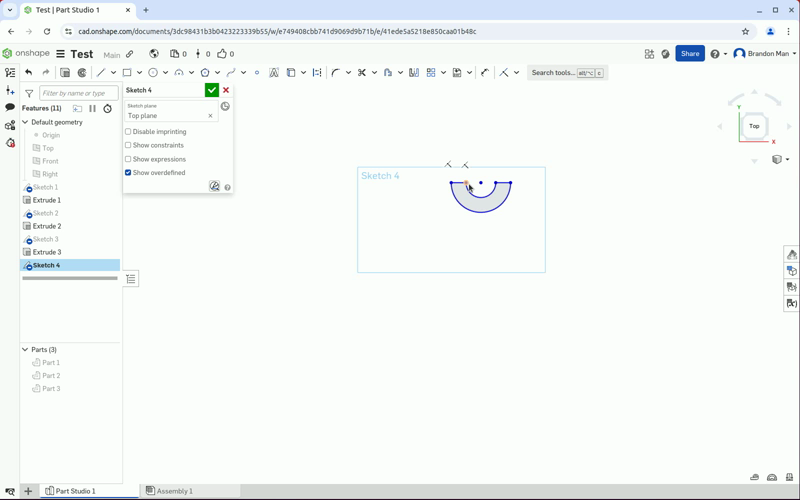
scroll(6)
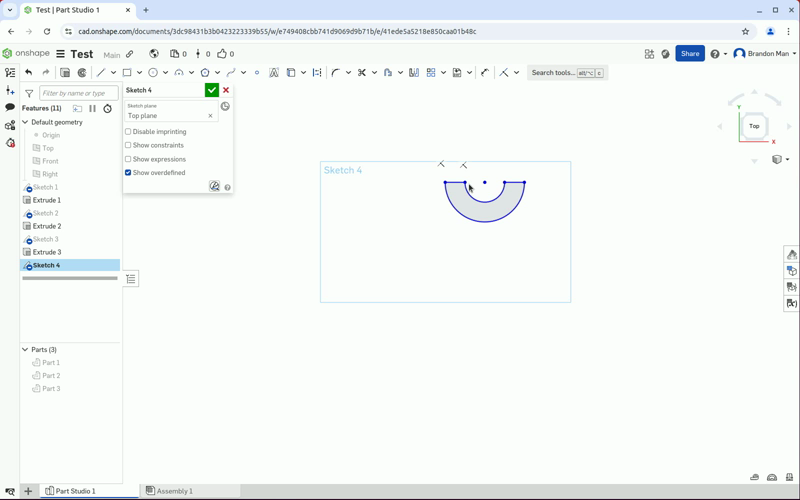
scroll(6)
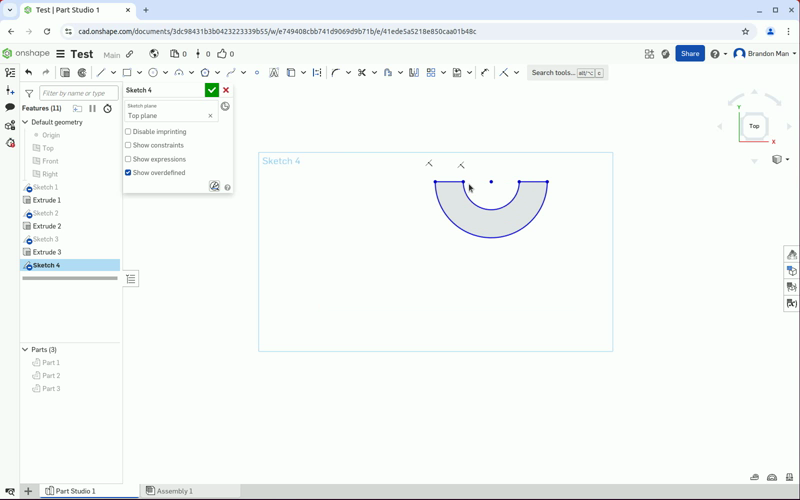
scroll(6)
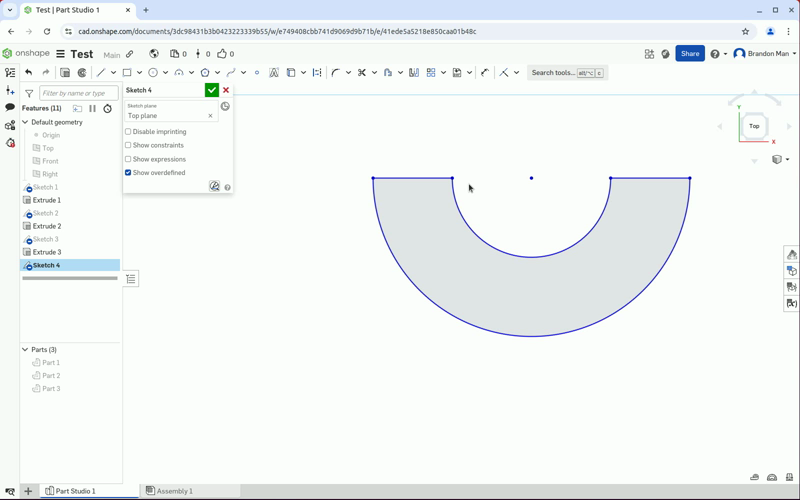
click(469, 183)
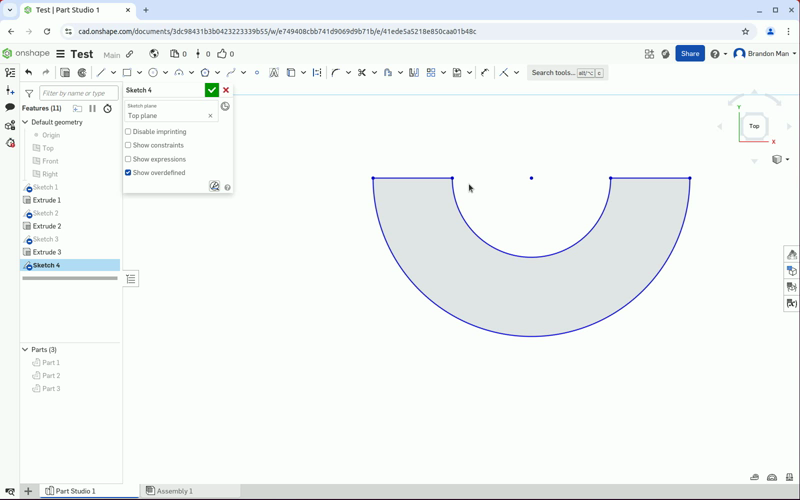
scroll(-6)
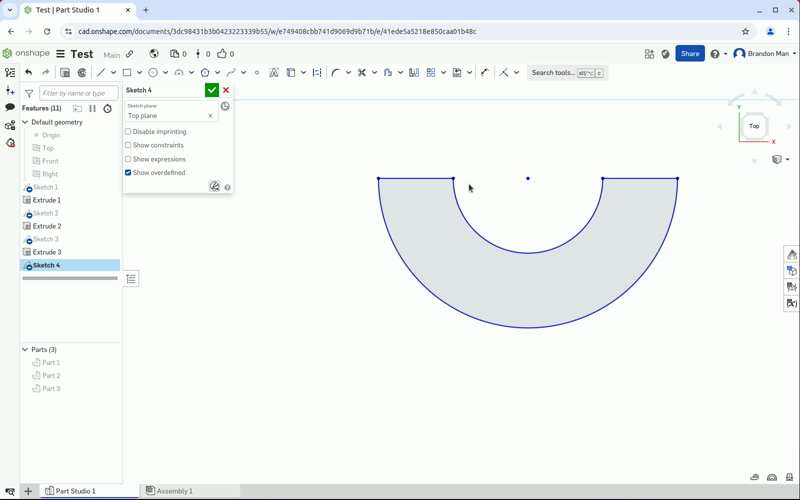
scroll(-6)
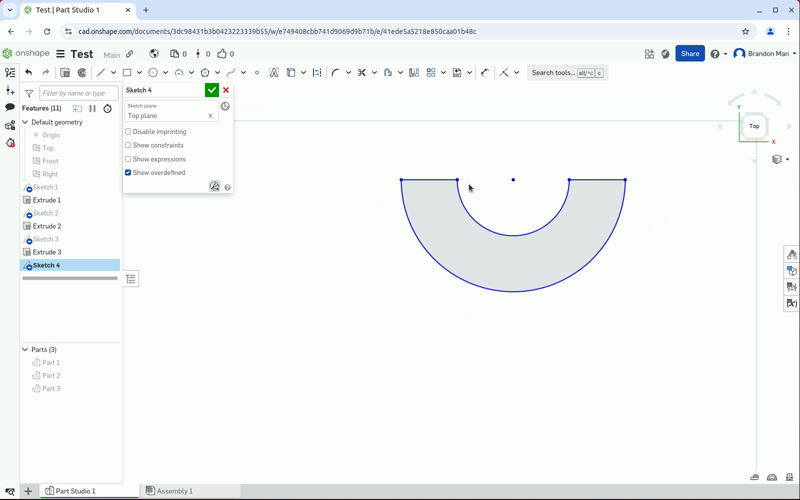
scroll(-6)
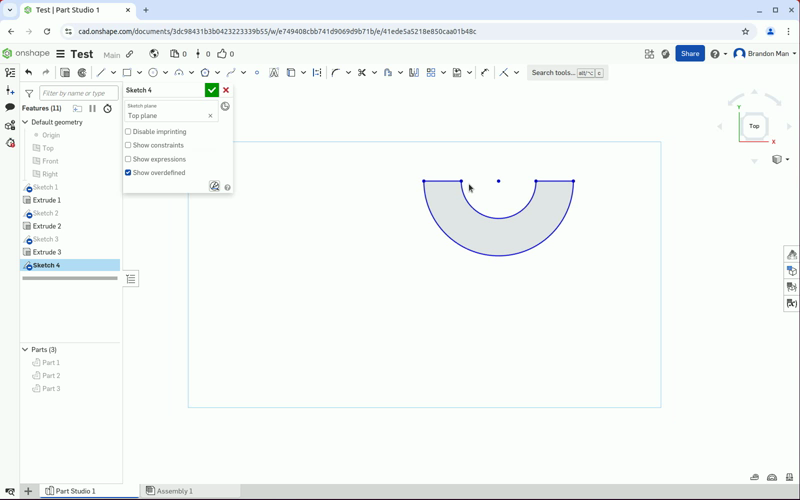
scroll(-6)
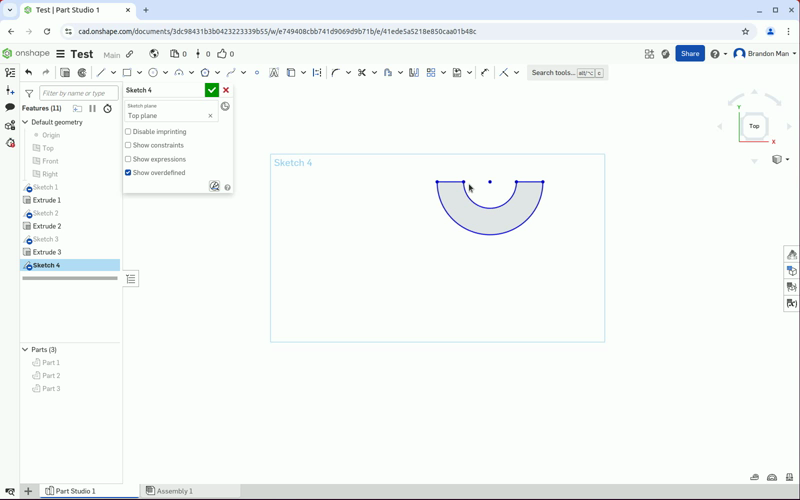
scroll(-6)
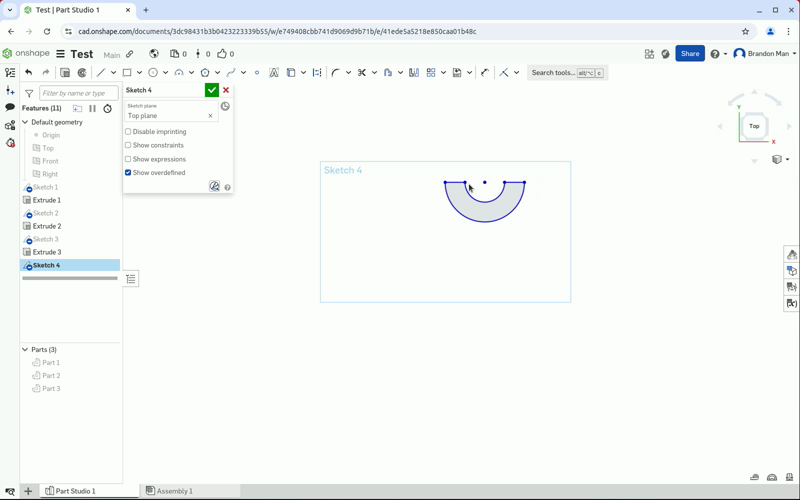
scroll(-6)
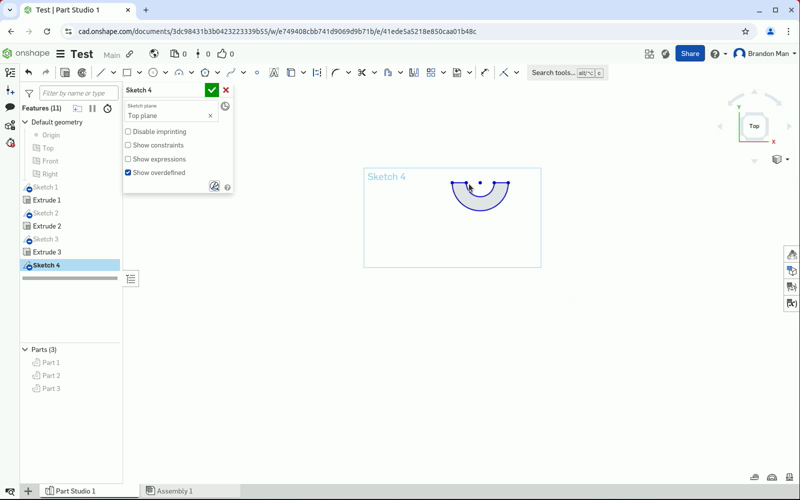
scroll(-6)
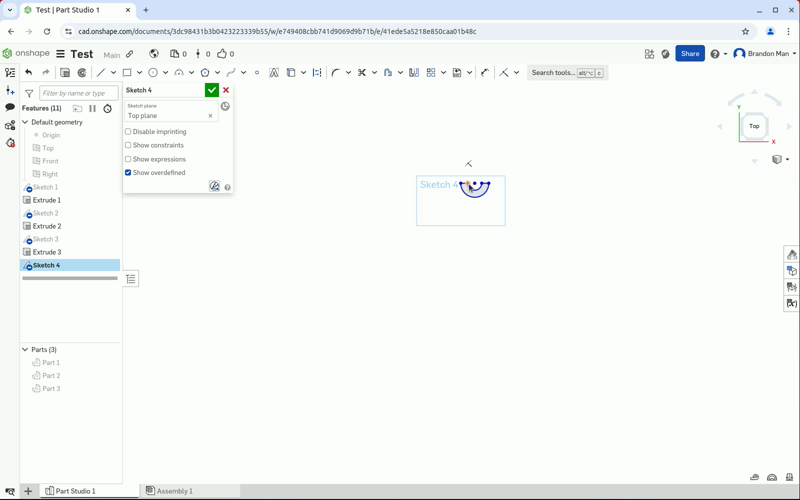
mouse_move(73, 352)
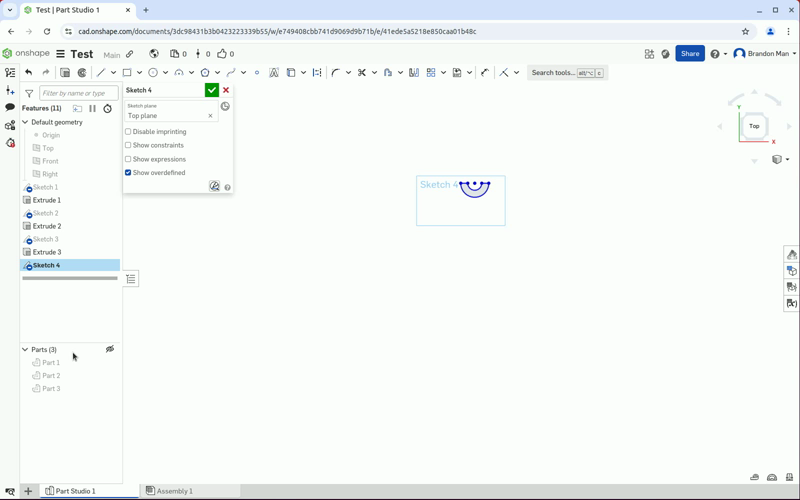
key(shift+y)
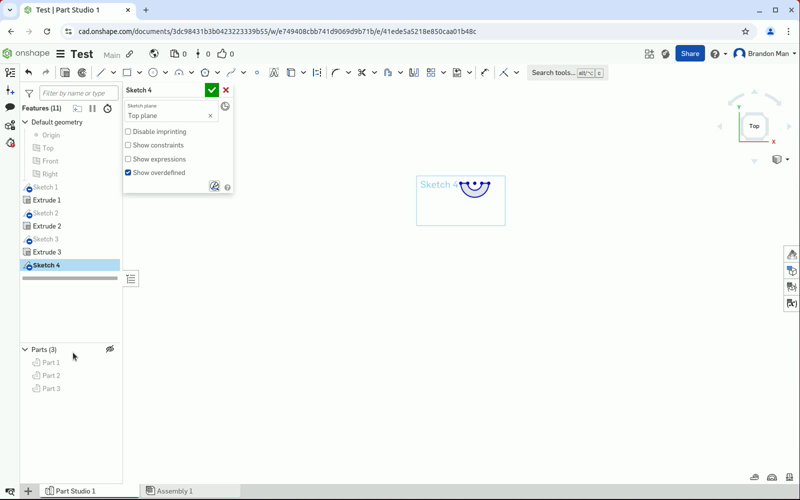
key(shift+e)
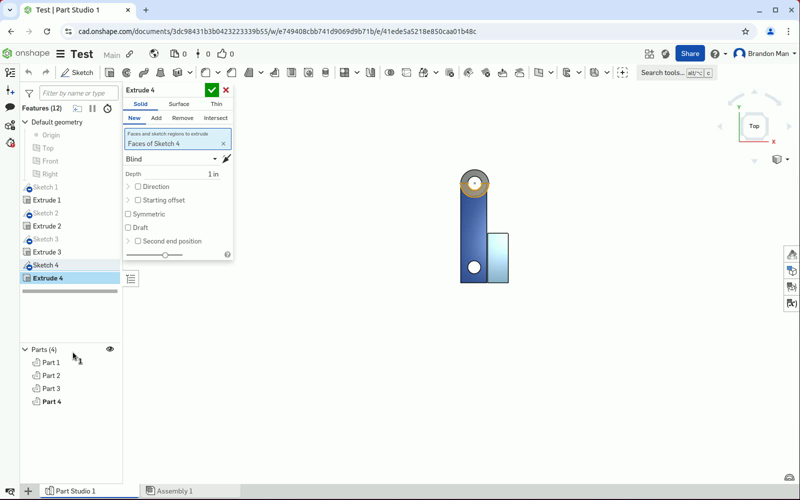
mouse_move(143, 106)
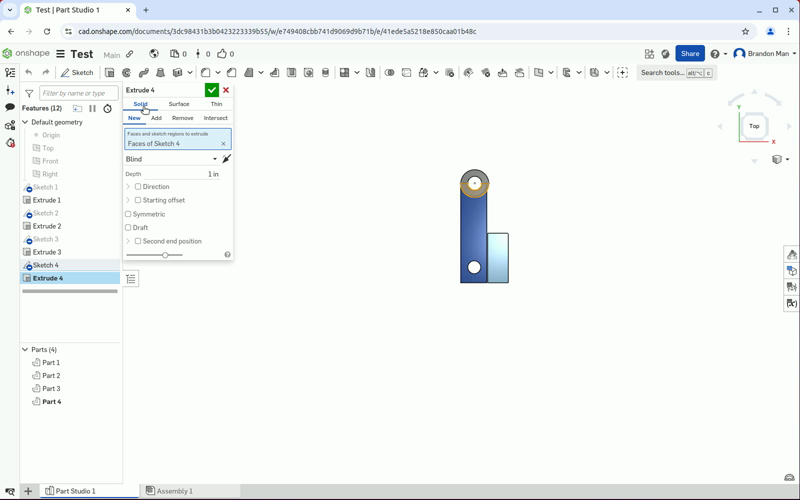
click(143, 106)
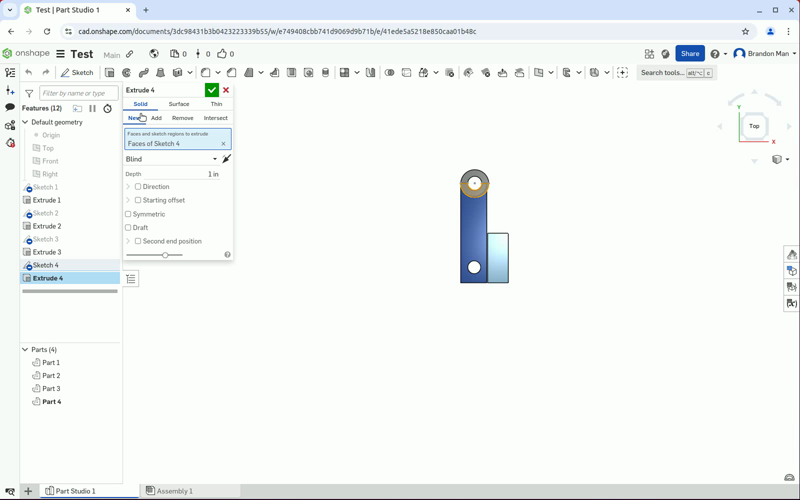
mouse_move(137, 120)
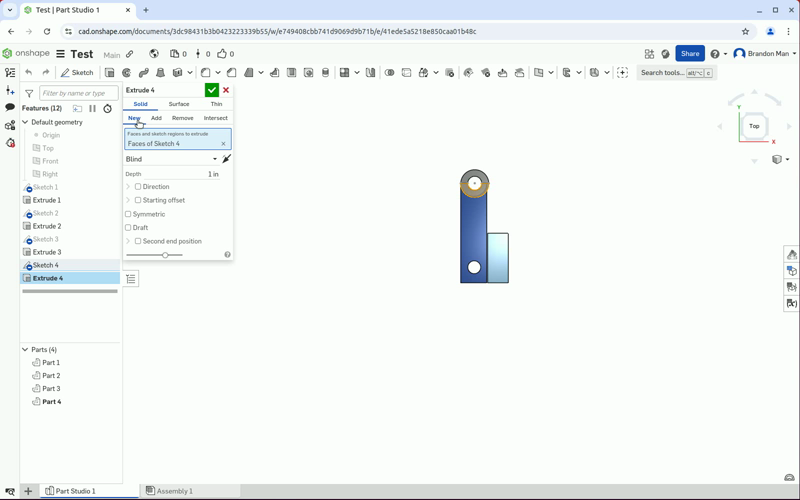
click(137, 120)
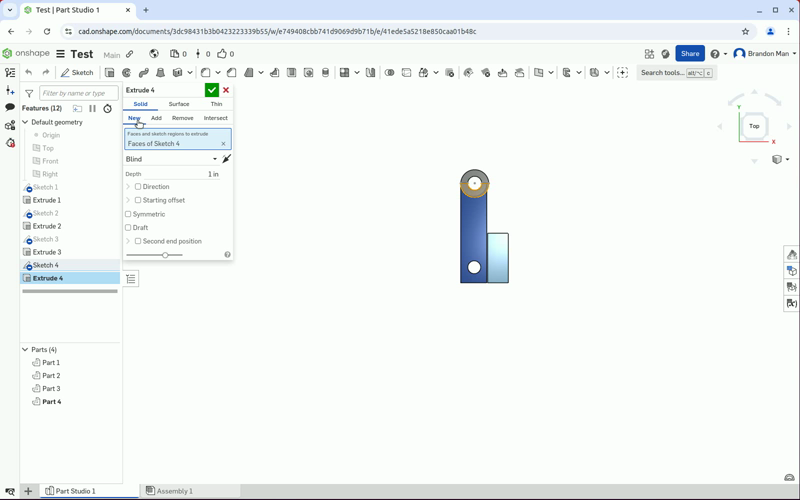
key(tab, 4)
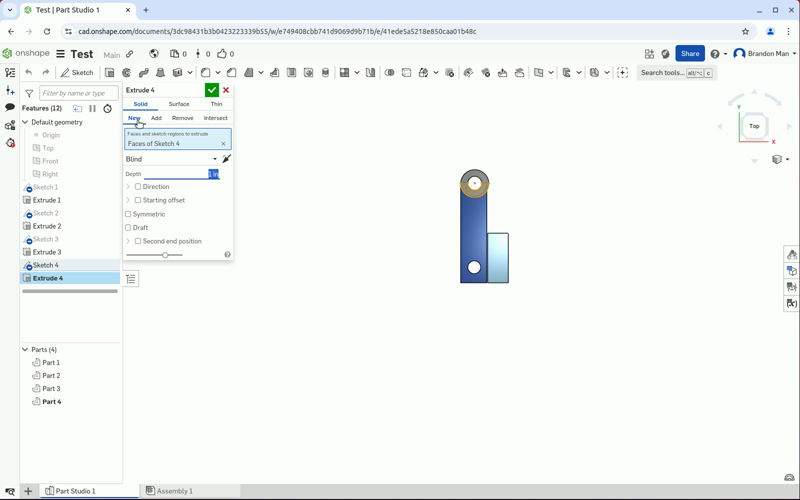
text(0.722)
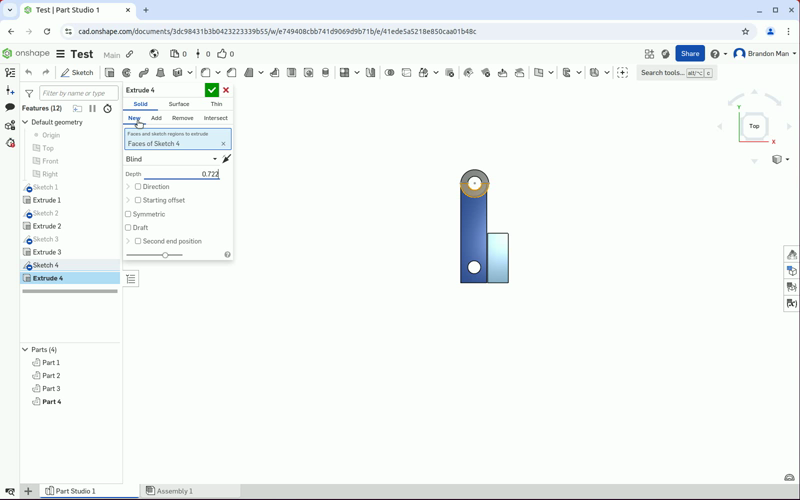
key(enter)
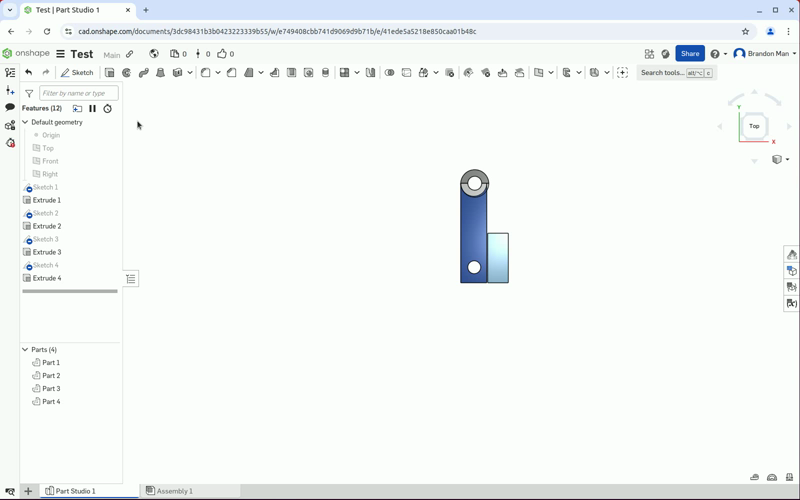
key(shift+h)
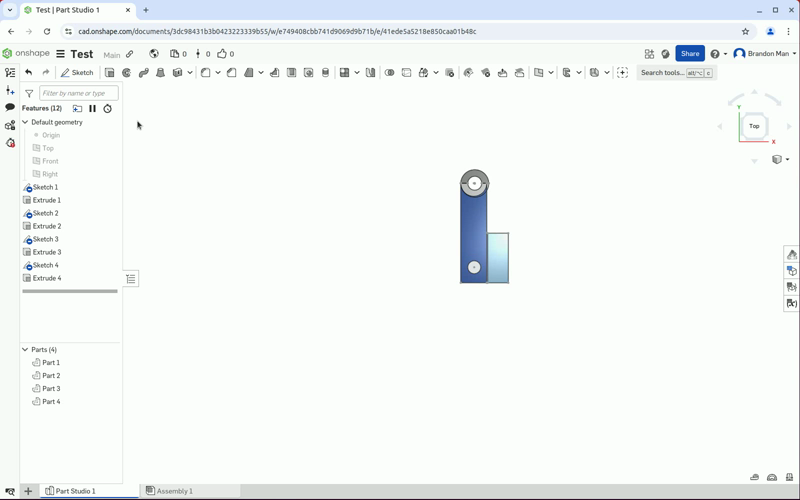
key(shift+h)
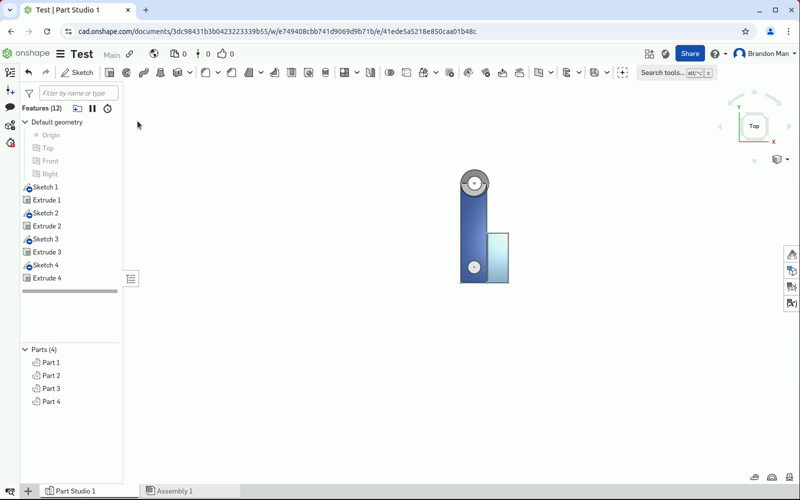
key(shift+7)
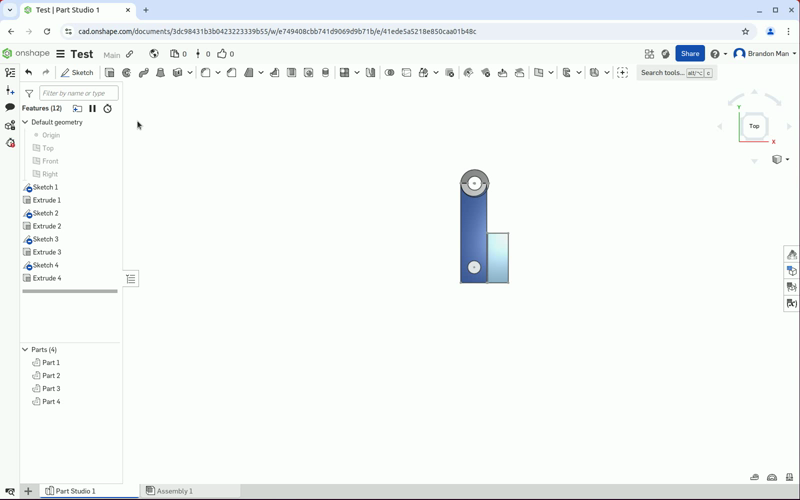
key(up, 3)
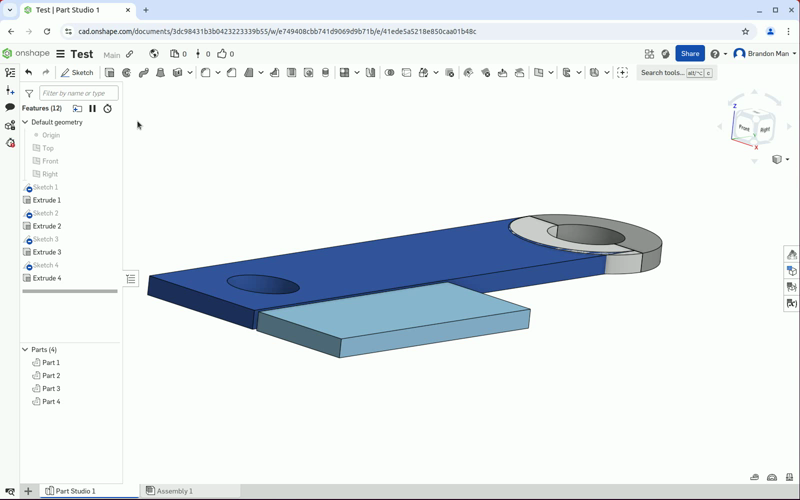
key(left, 3)
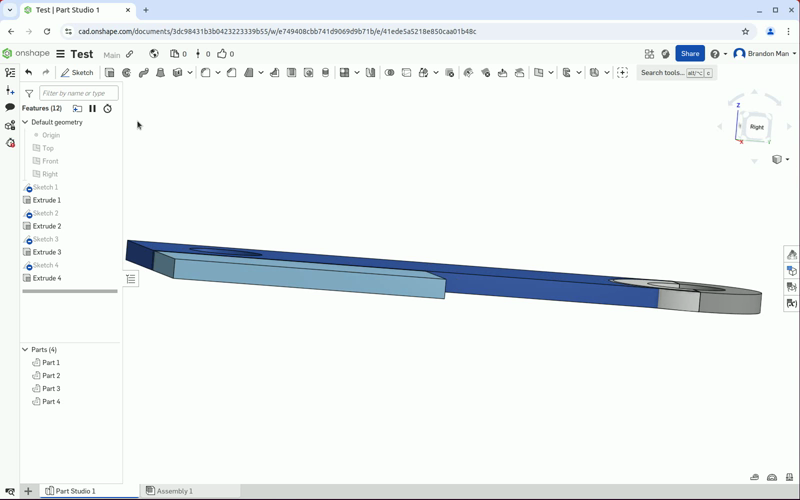
key(right, 3)
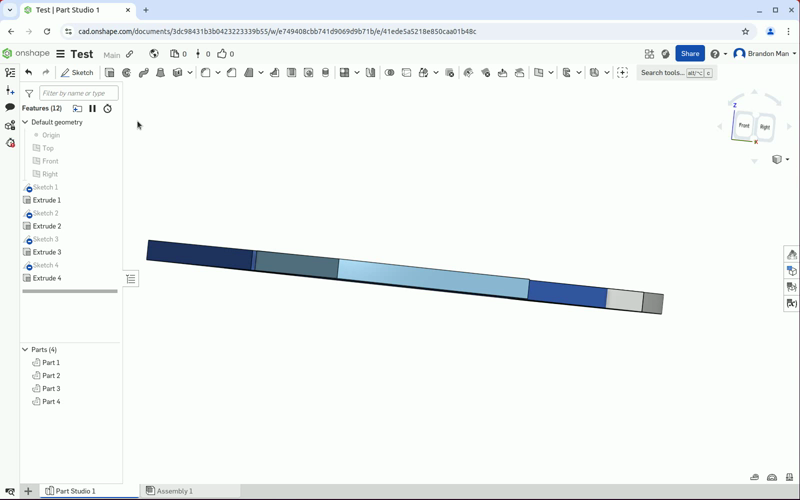
key(down, 3)
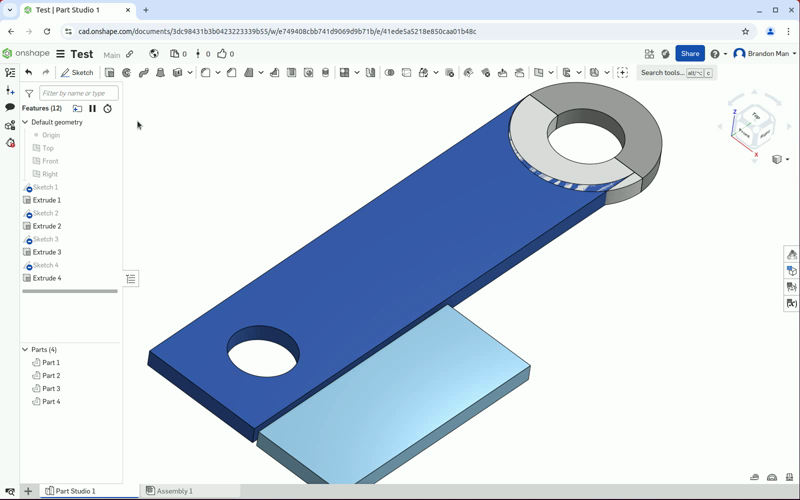
mouse_move(73, 189)
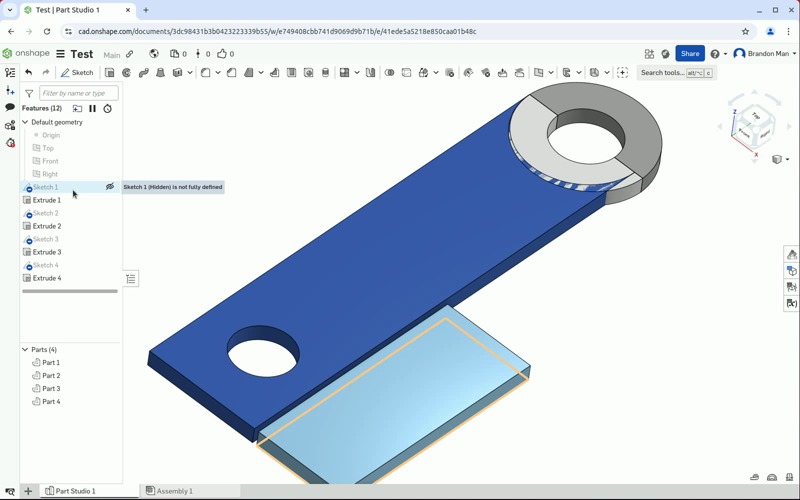
click(73, 189)